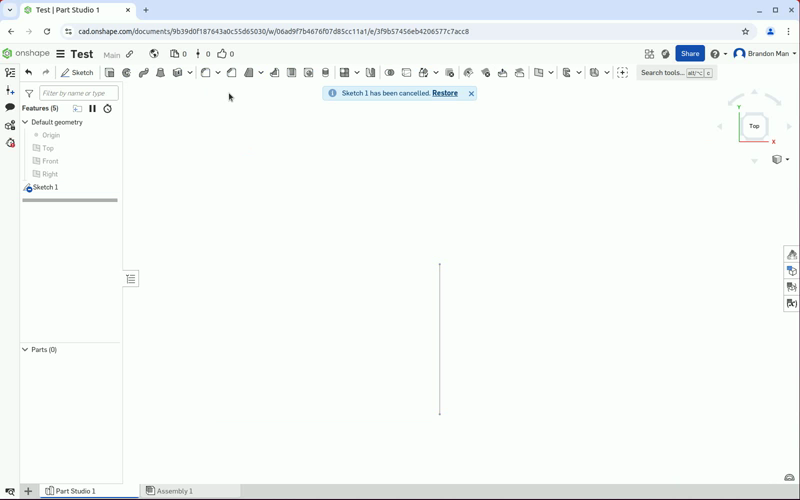
key(shift+h)
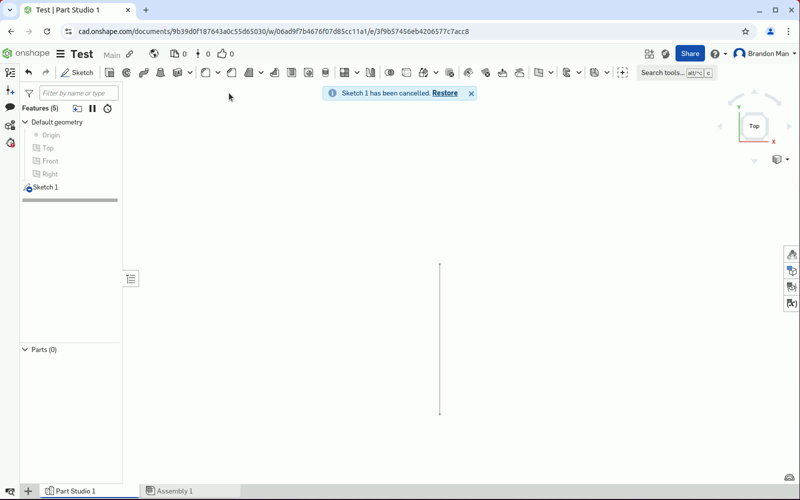
key(shift+s)
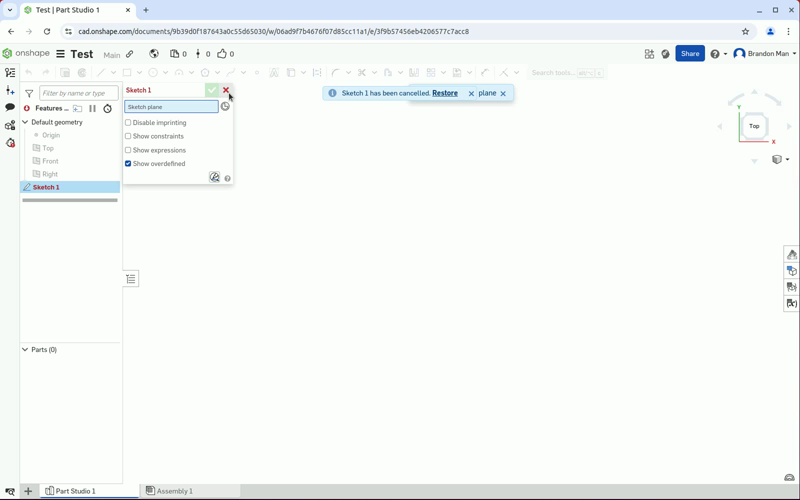
mouse_move(73, 150)
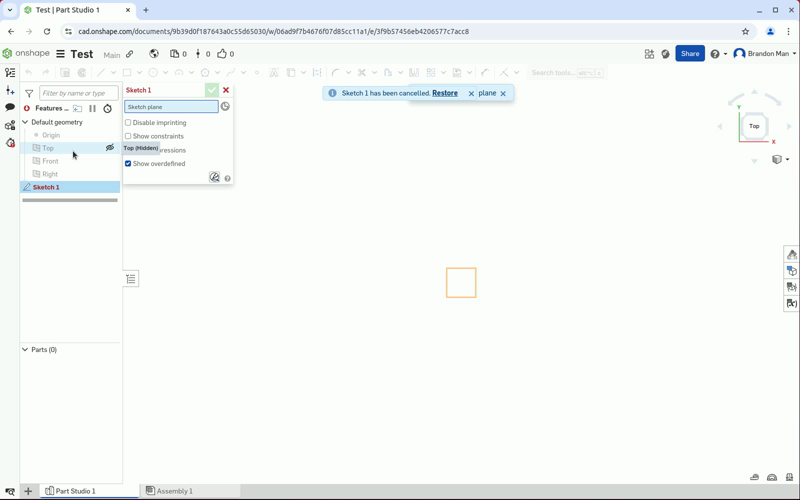
click(73, 150)
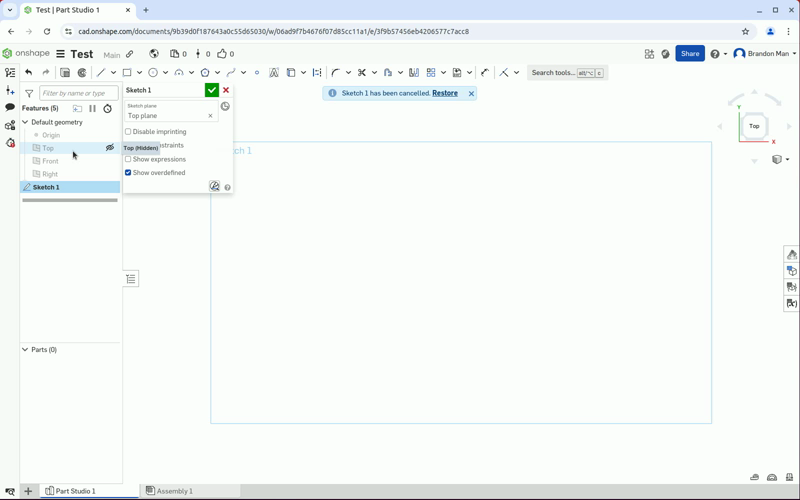
mouse_move(73, 352)
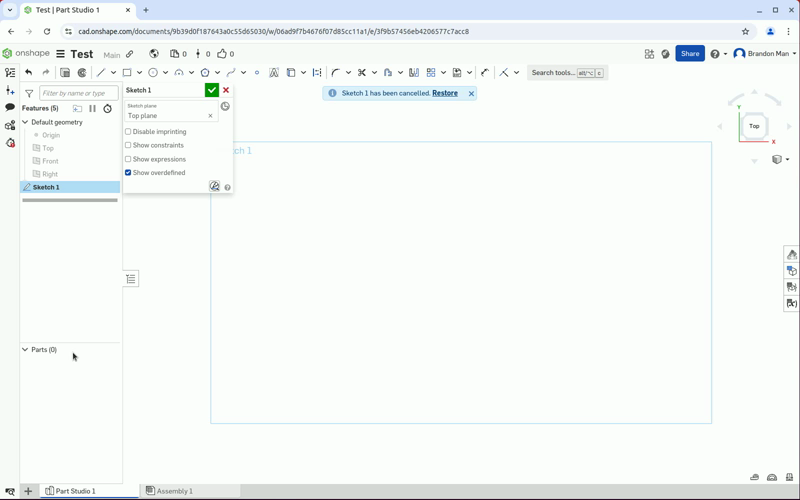
key(y)
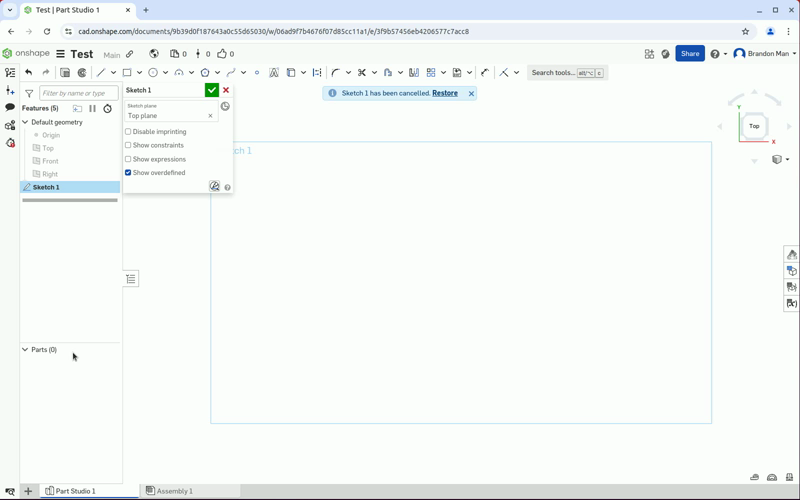
key(a)
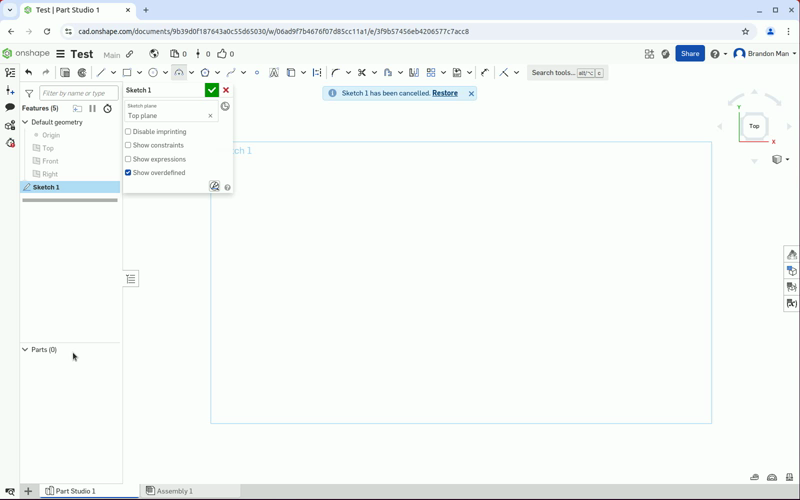
key_down(shift)
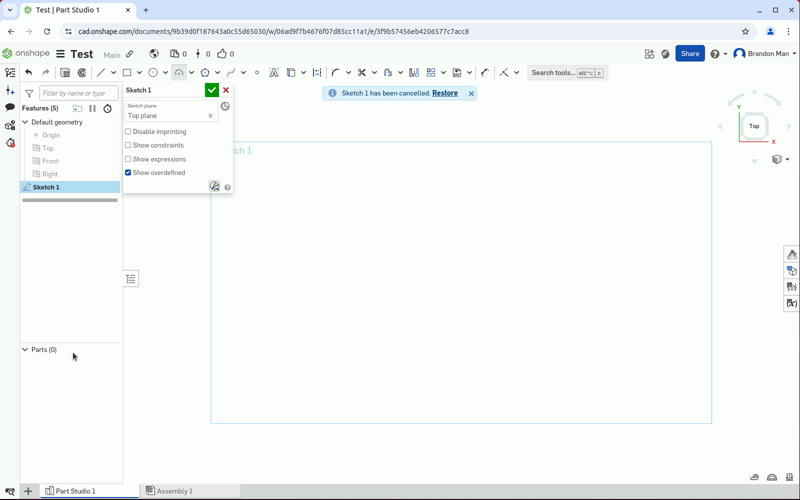
mouse_move(487, 341)
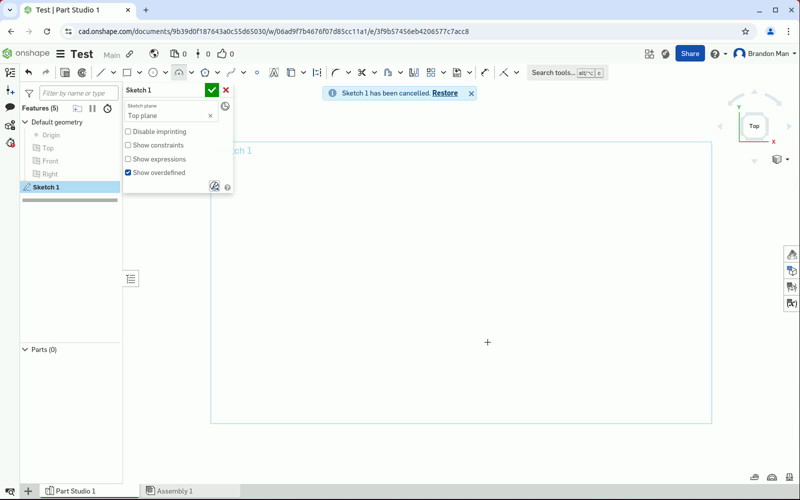
click(487, 341)
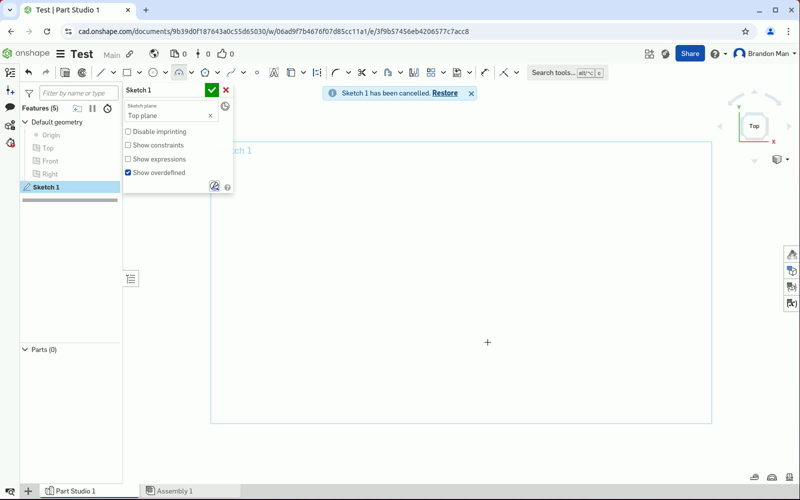
key_up(shift)
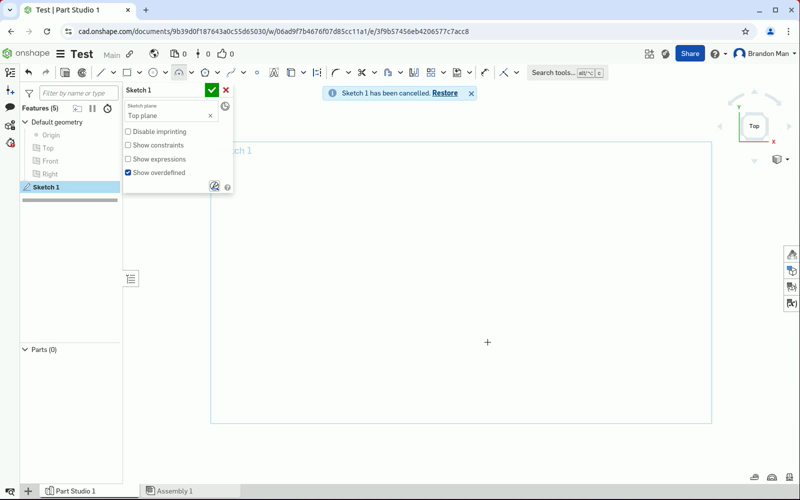
key_down(shift)
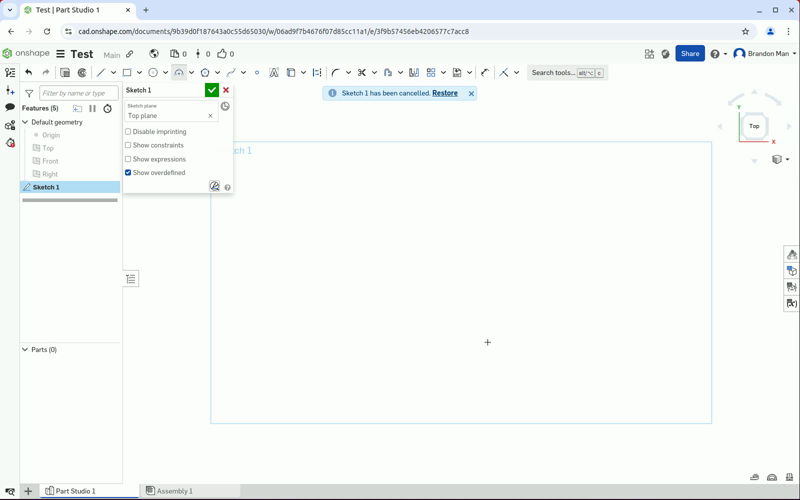
mouse_move(525, 282)
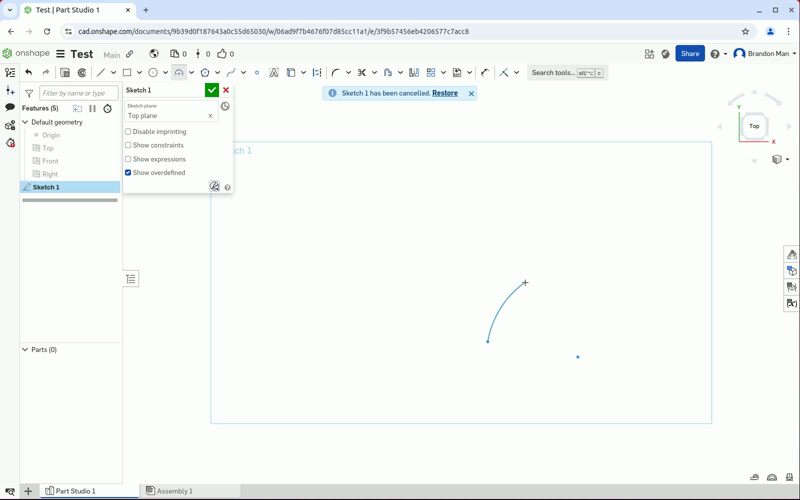
click(525, 282)
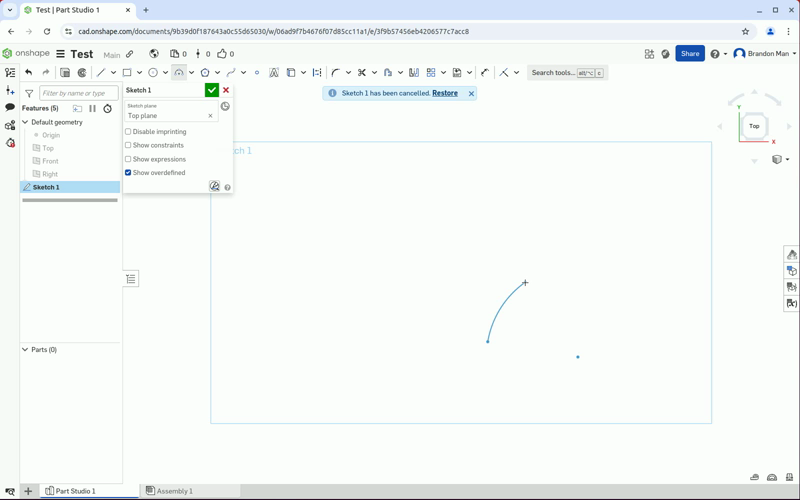
mouse_move(515, 317)
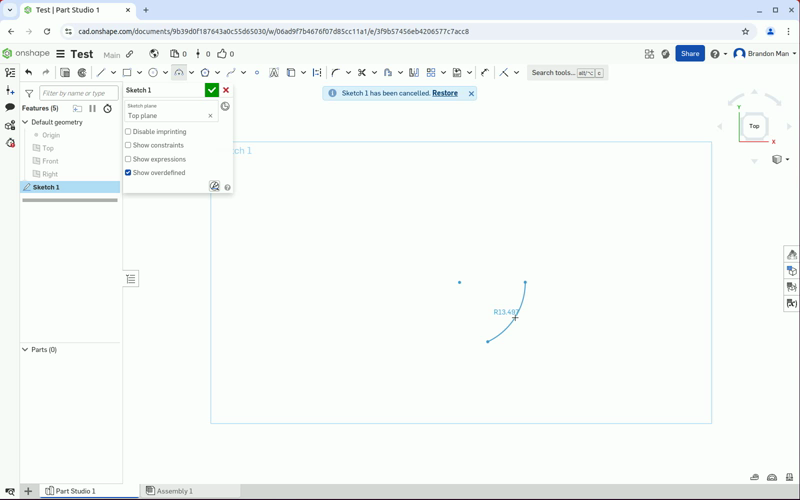
click(515, 317)
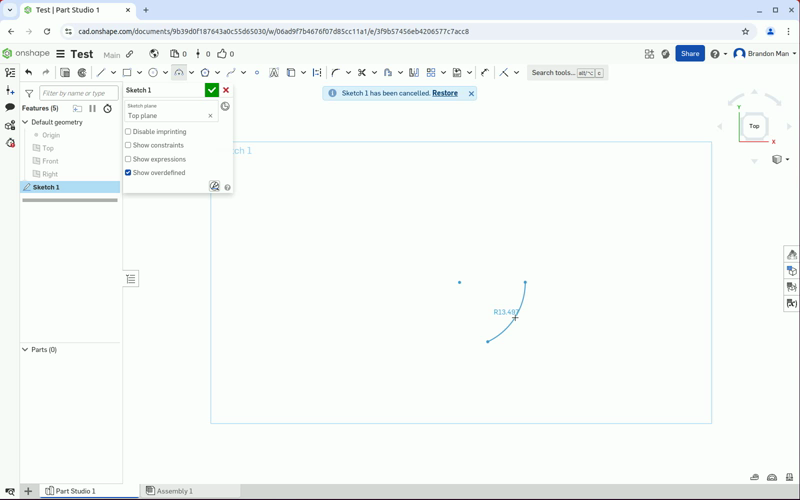
key_up(shift)
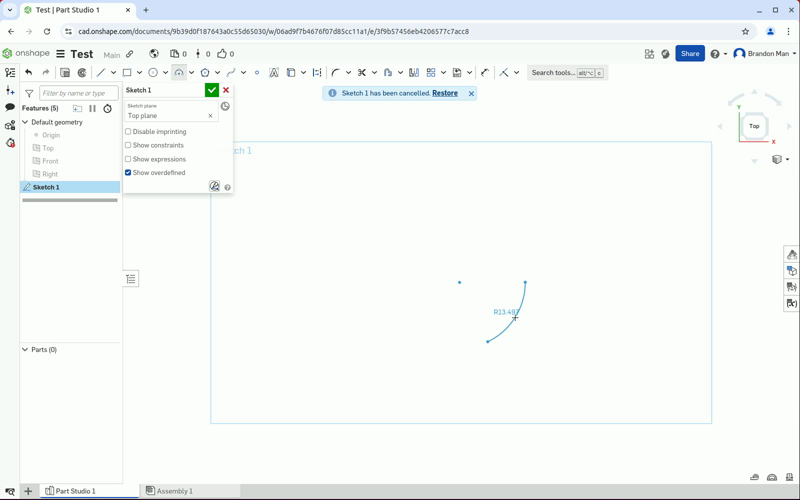
key(esc)
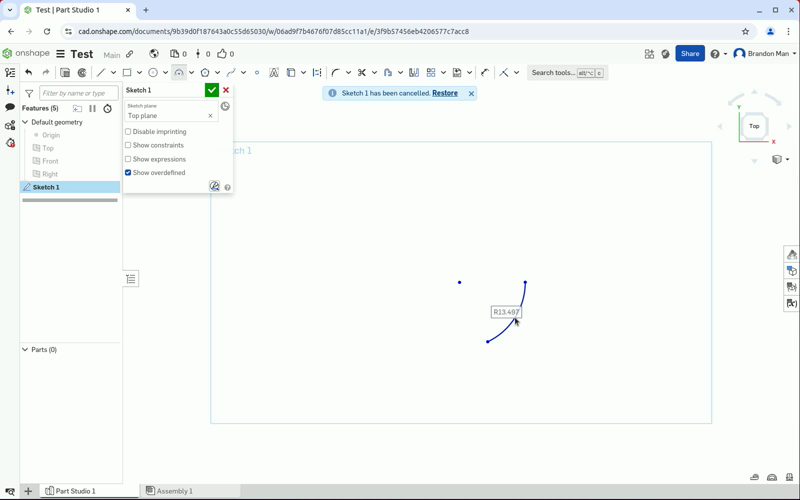
key(l)
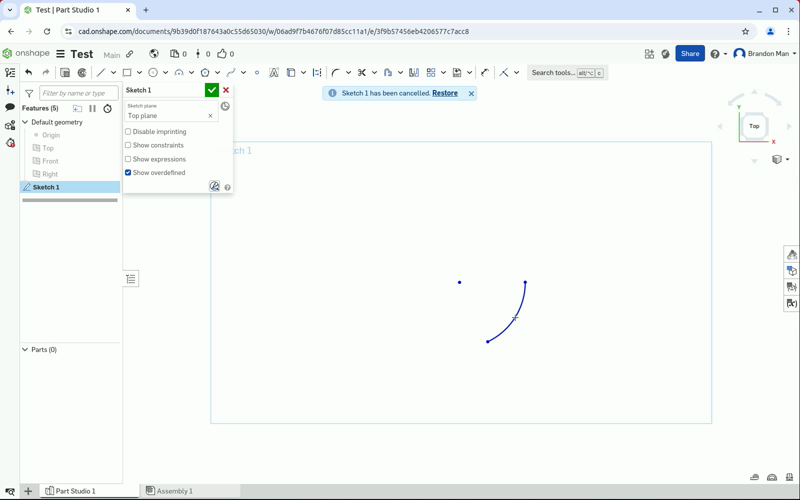
mouse_move(525, 282)
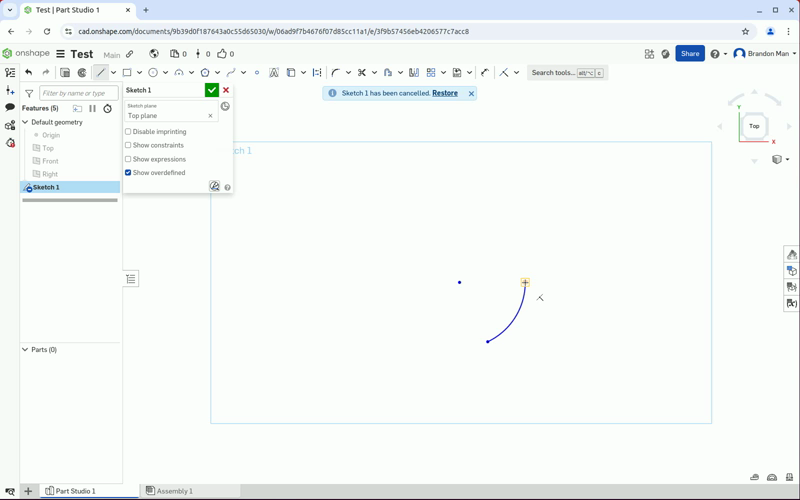
click(525, 282)
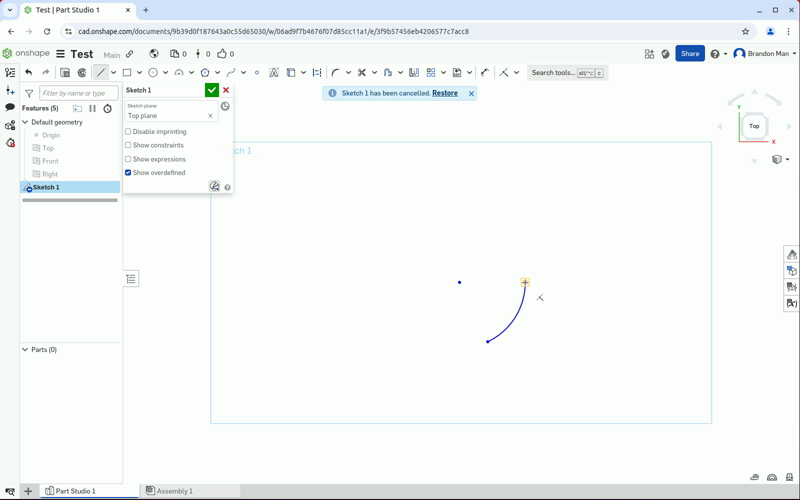
key_down(shift)
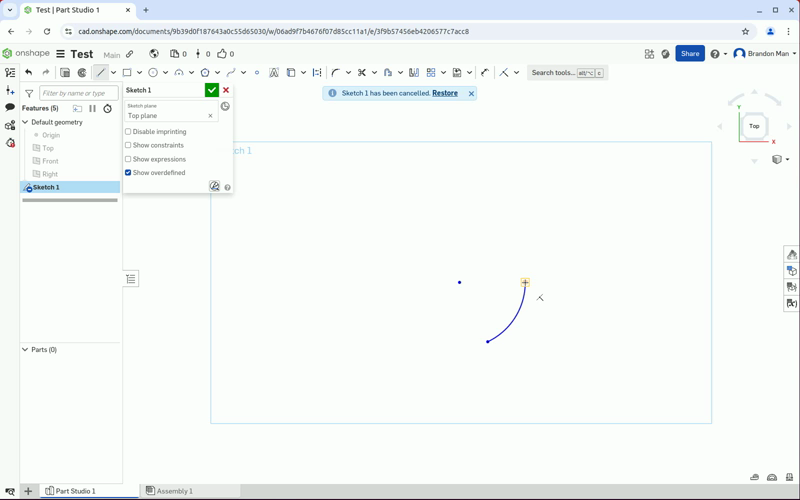
mouse_move(555, 282)
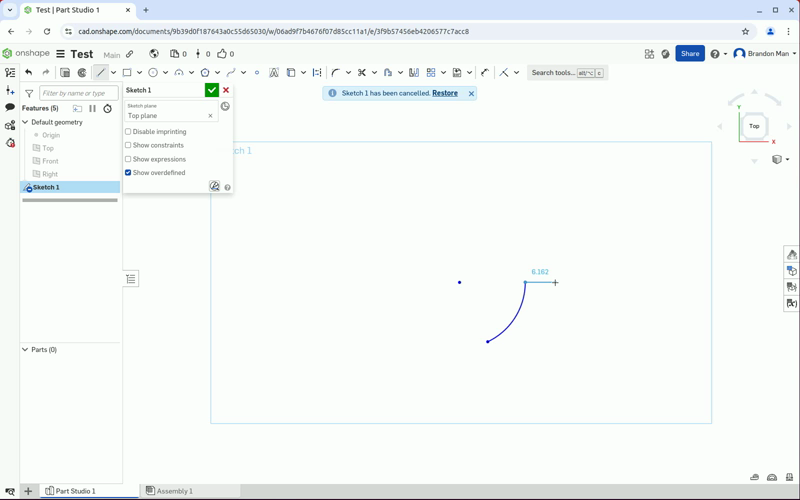
mouse_move(517, 282)
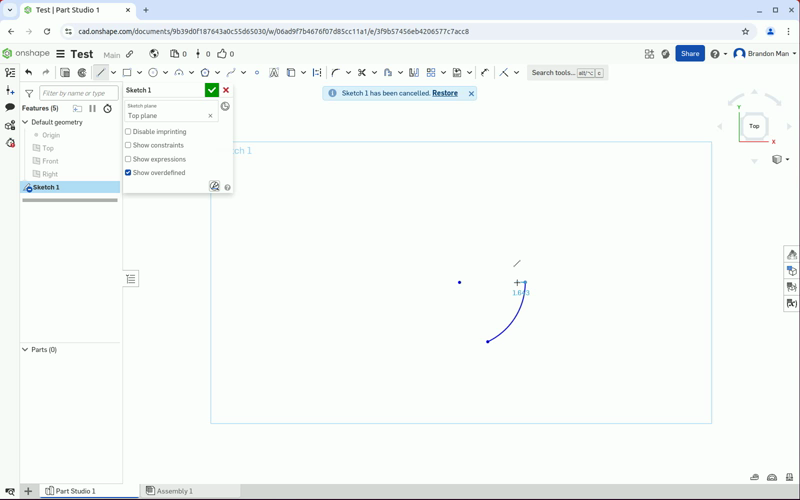
click(517, 282)
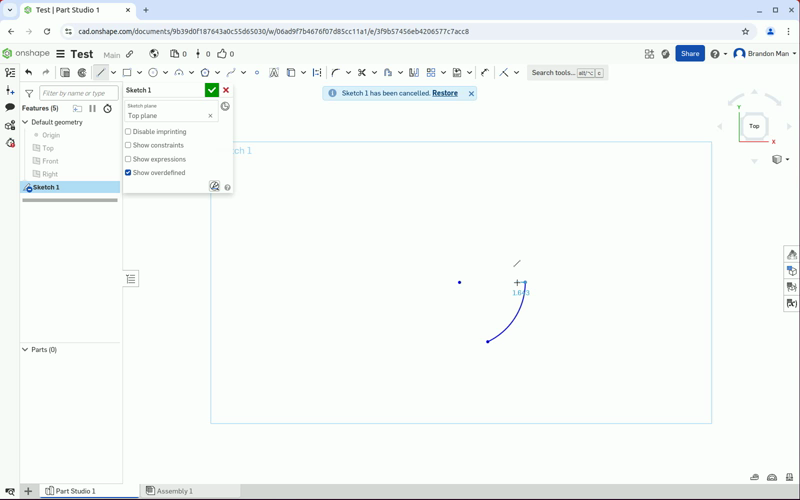
key_up(shift)
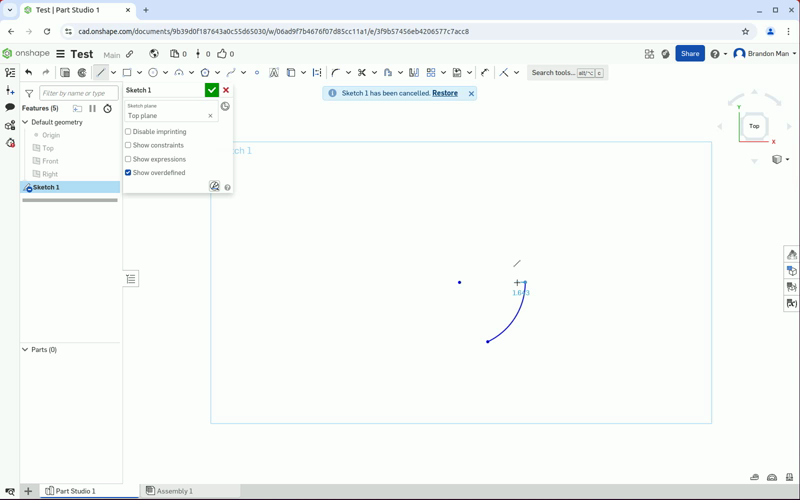
key(esc)
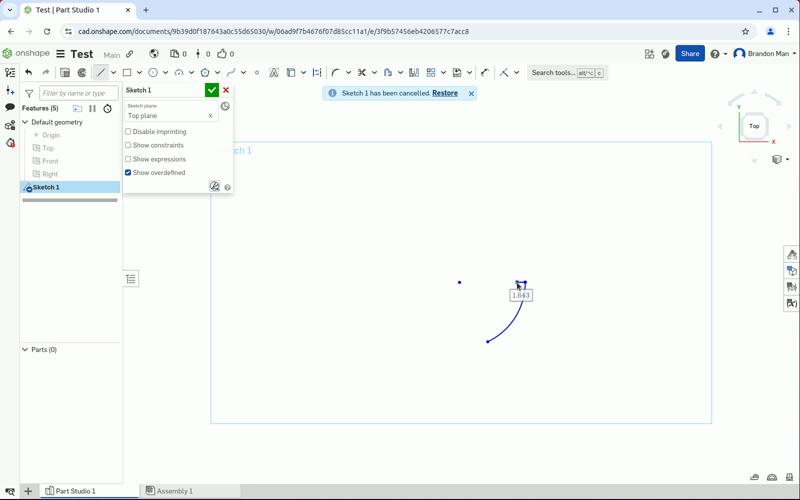
key(a)
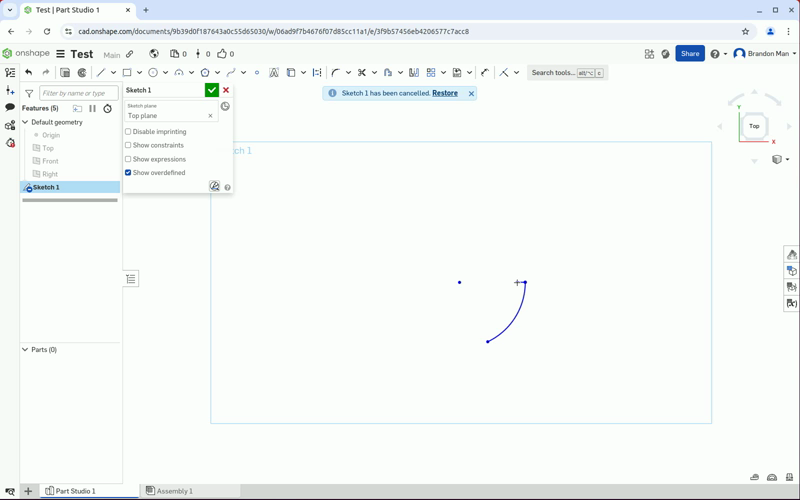
mouse_move(517, 282)
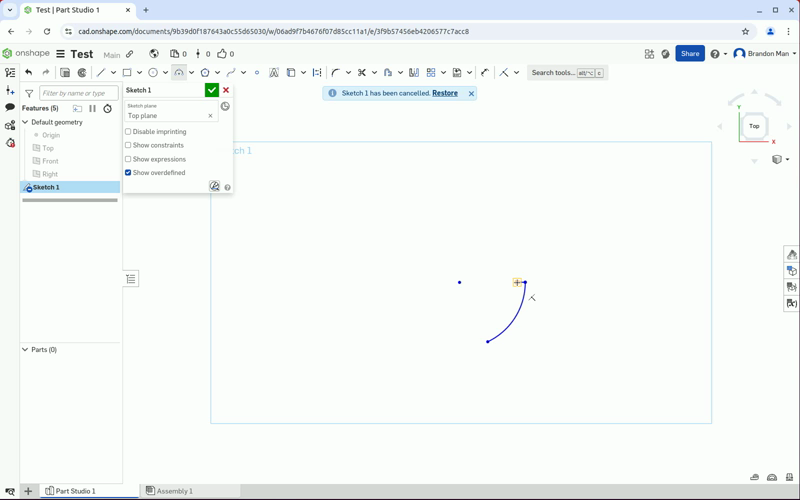
click(517, 282)
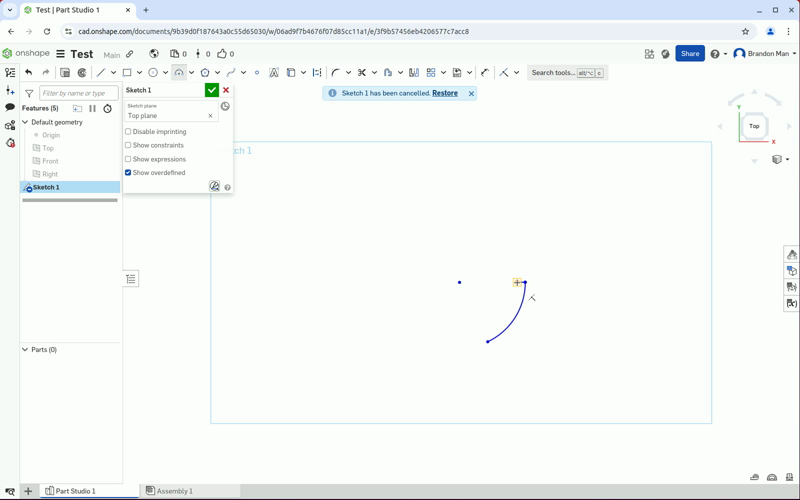
key_down(shift)
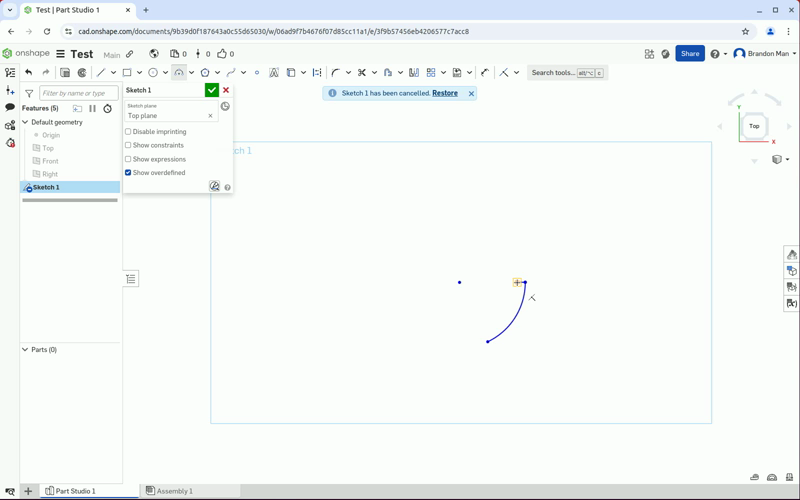
mouse_move(508, 290)
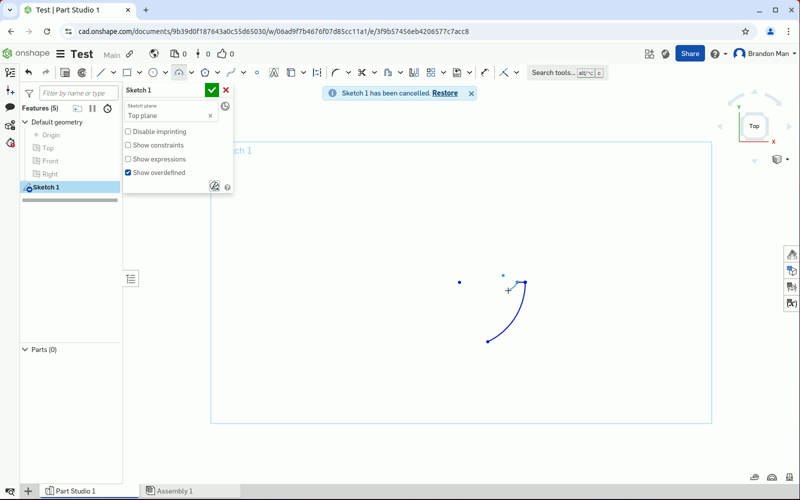
click(508, 290)
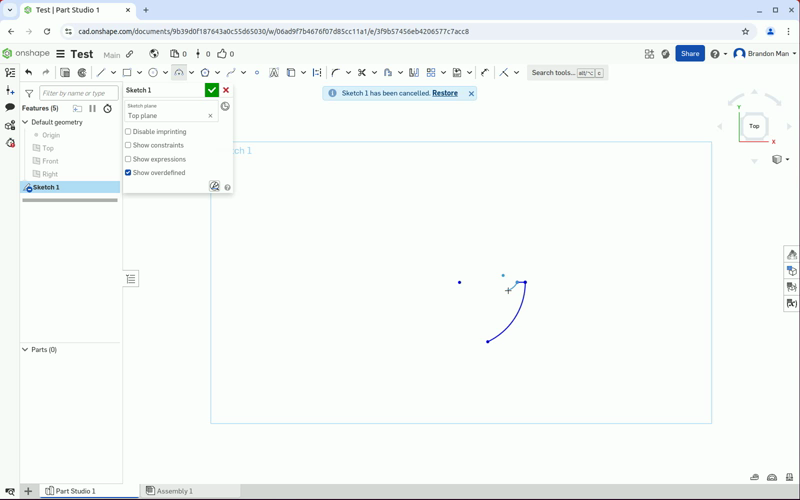
mouse_move(514, 288)
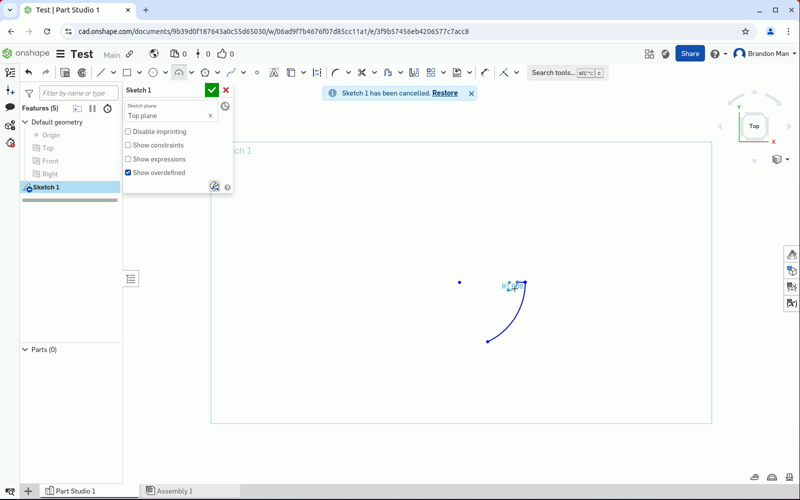
click(514, 288)
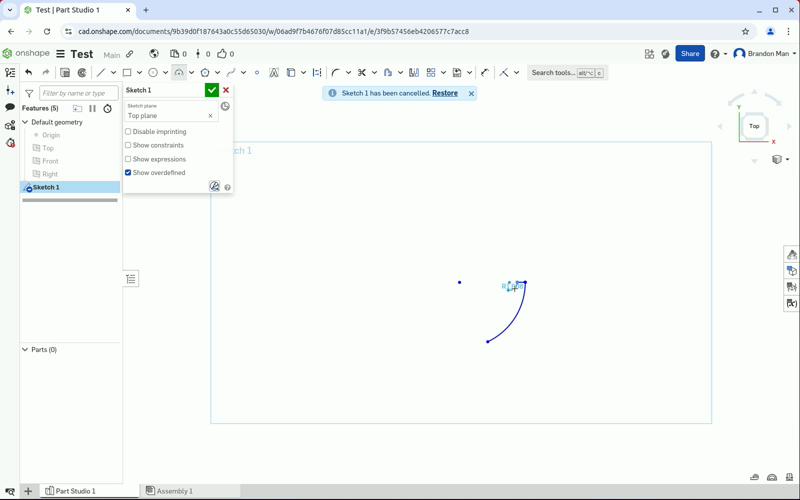
key_up(shift)
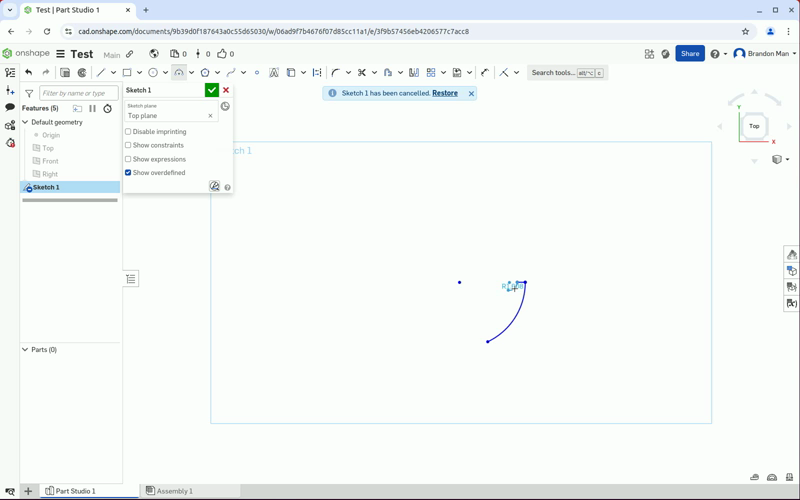
mouse_move(508, 290)
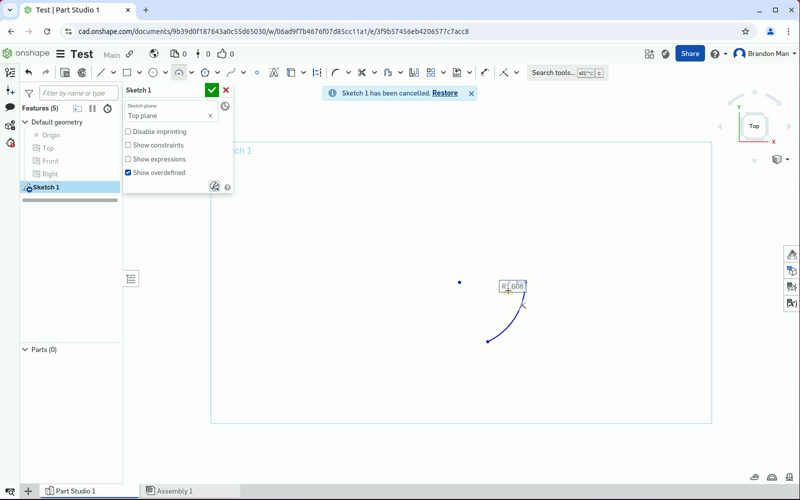
click(508, 290)
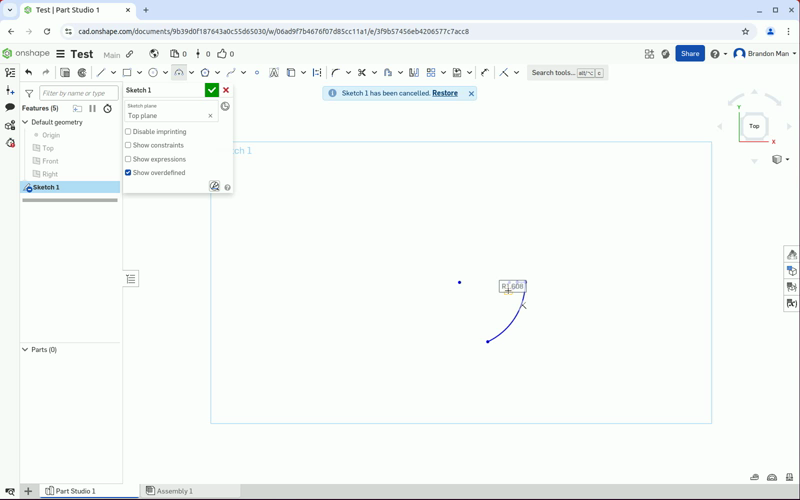
key_down(shift)
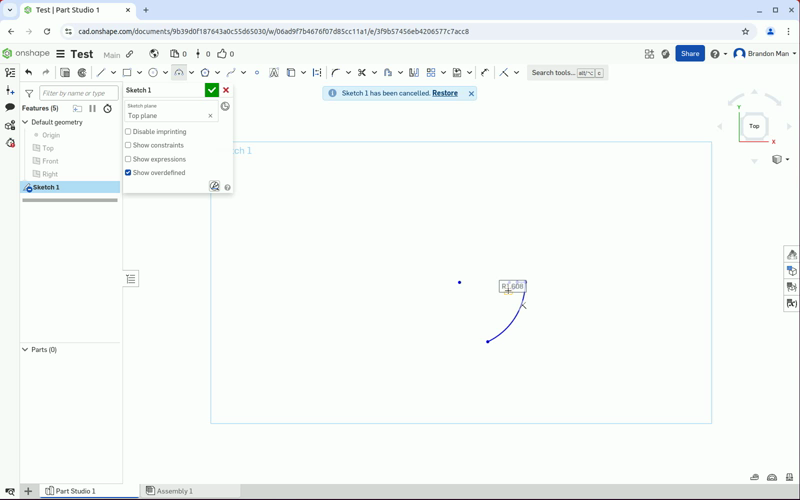
mouse_move(487, 322)
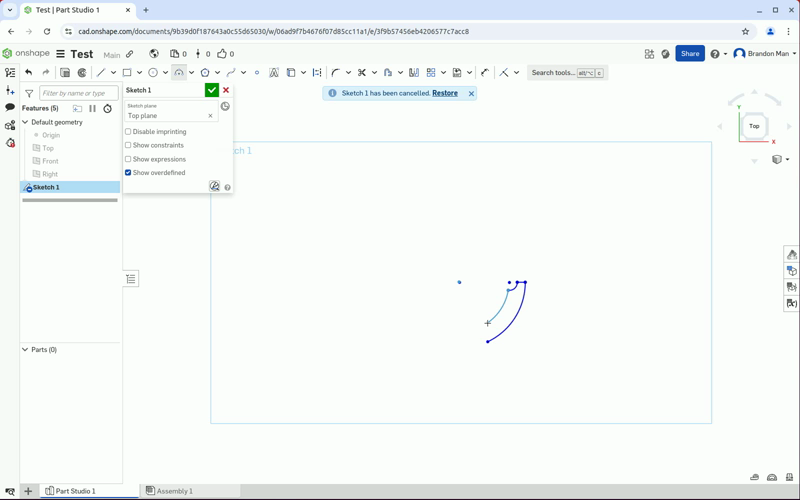
click(487, 322)
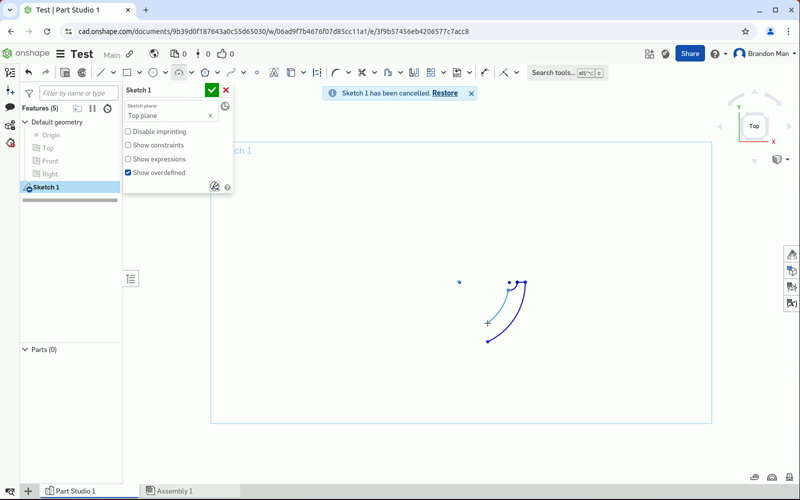
mouse_move(501, 308)
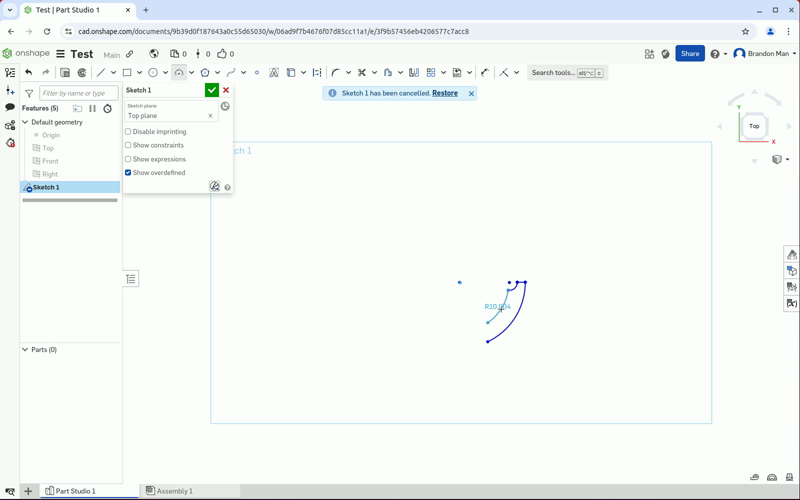
click(501, 308)
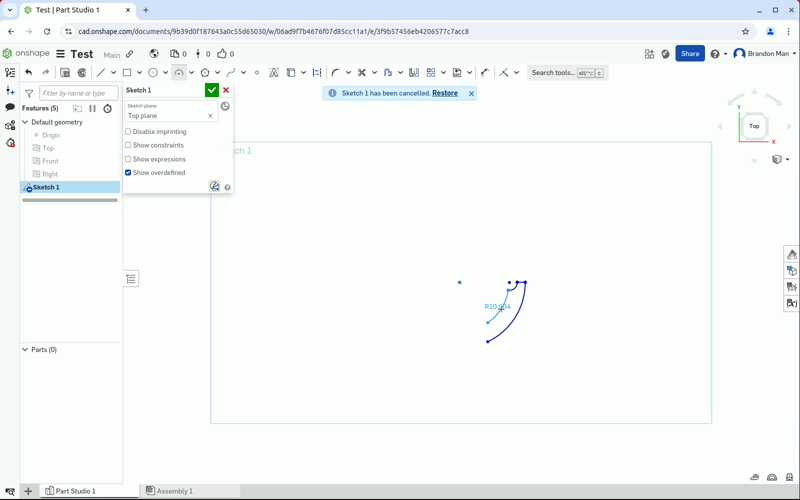
key_up(shift)
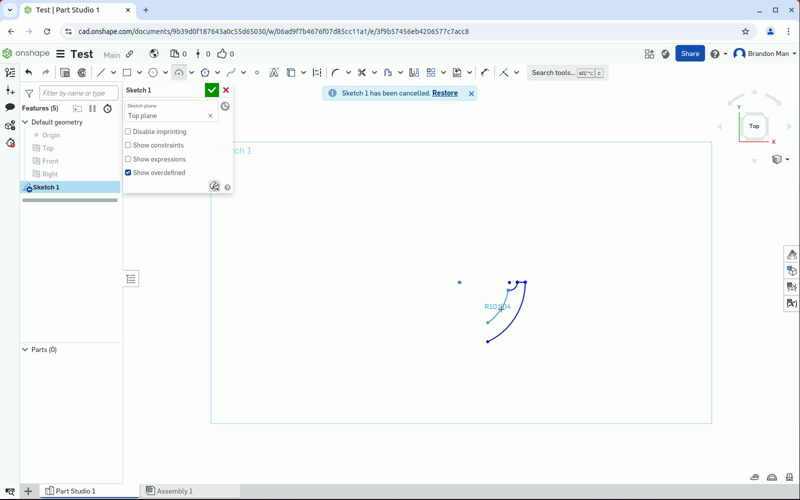
key(esc)
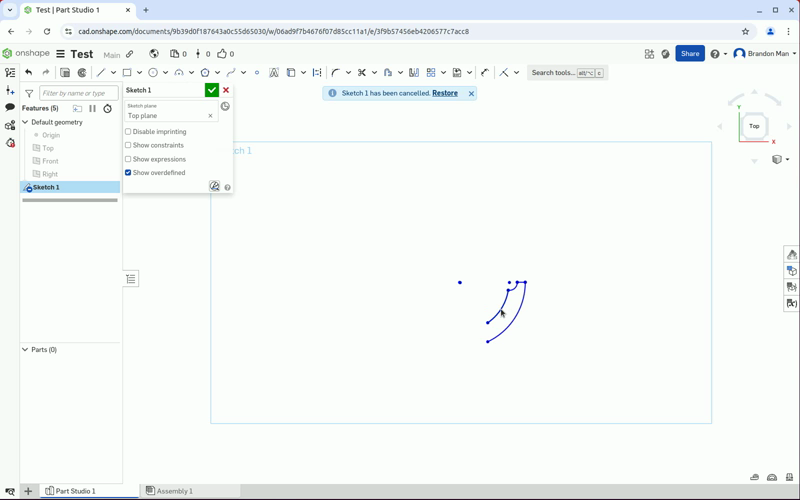
key(l)
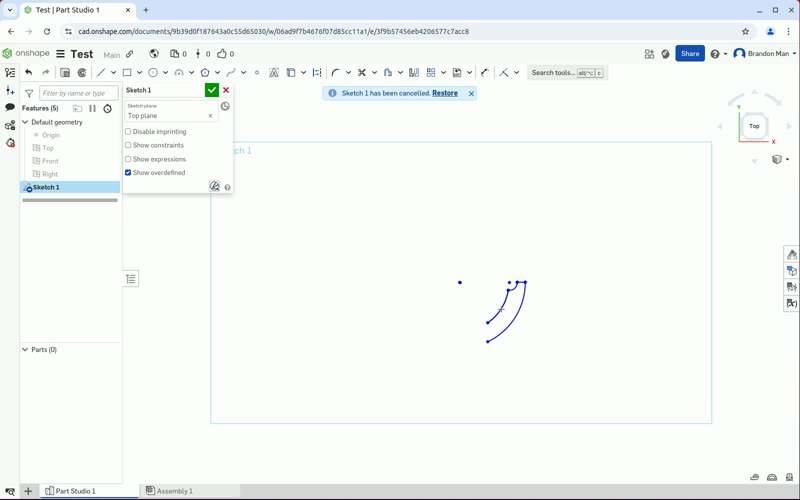
mouse_move(487, 322)
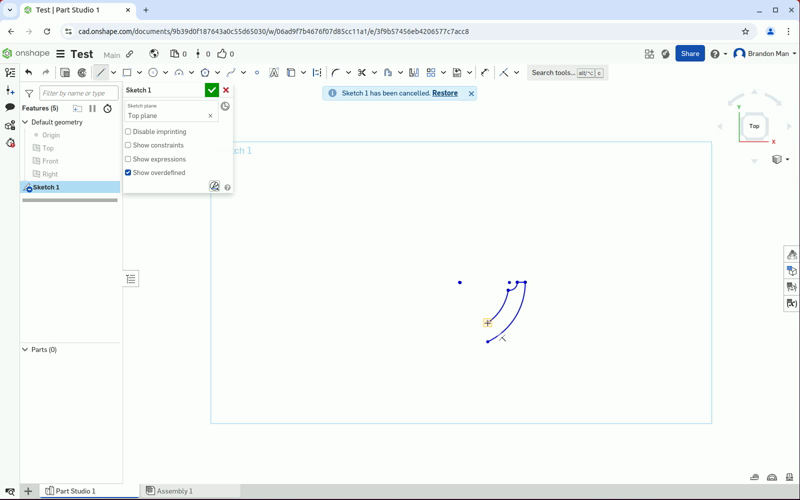
click(487, 322)
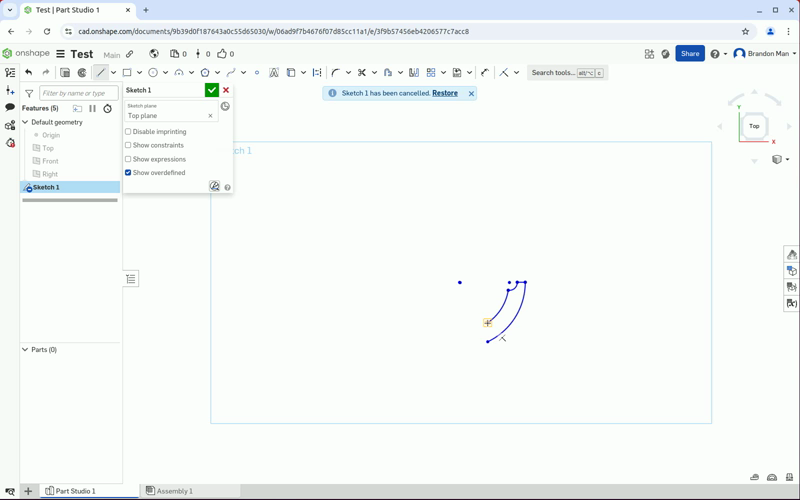
mouse_move(517, 322)
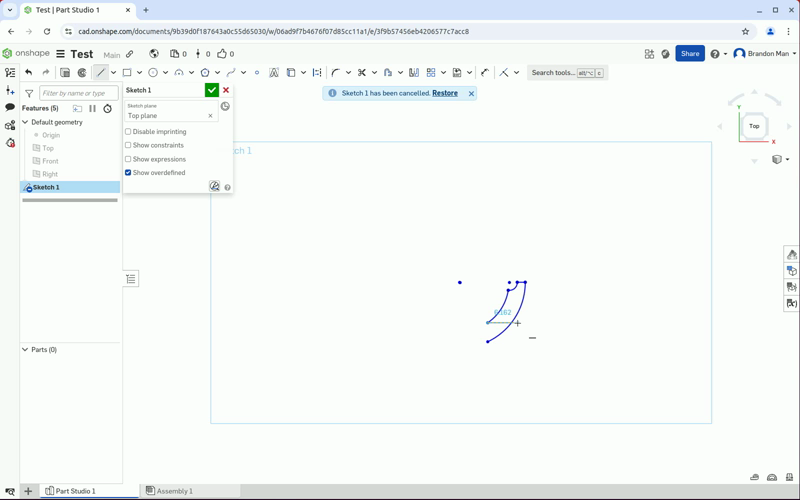
key_down(shift)
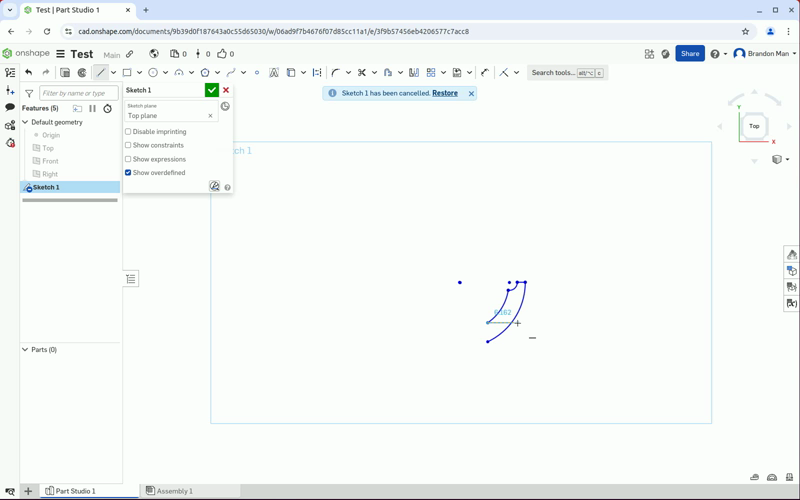
mouse_move(487, 341)
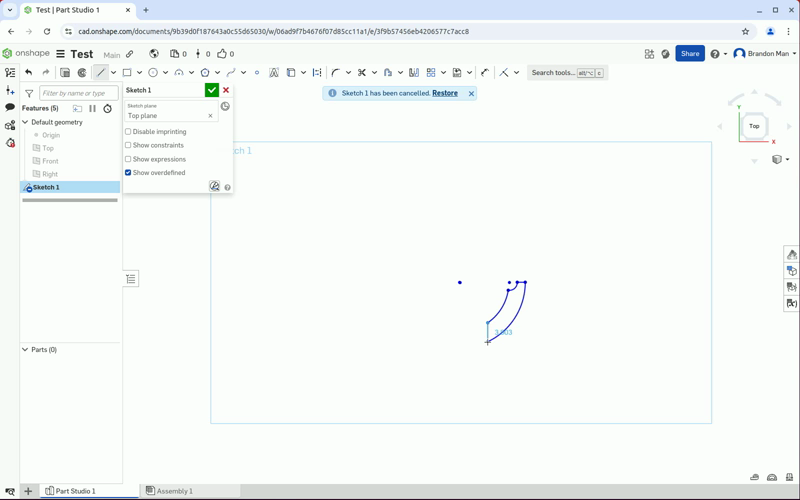
key_up(shift)
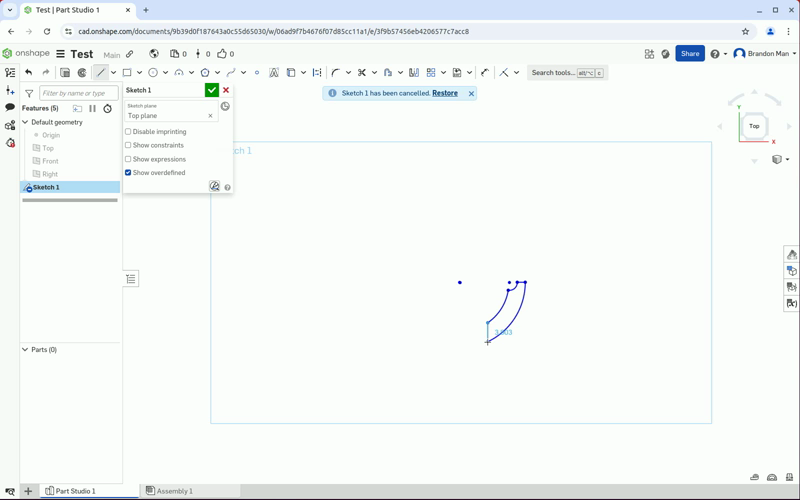
click(487, 341)
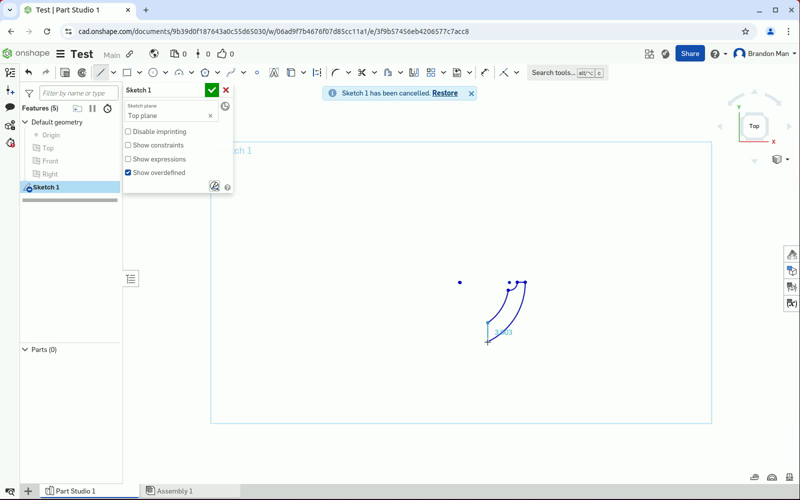
key(esc)
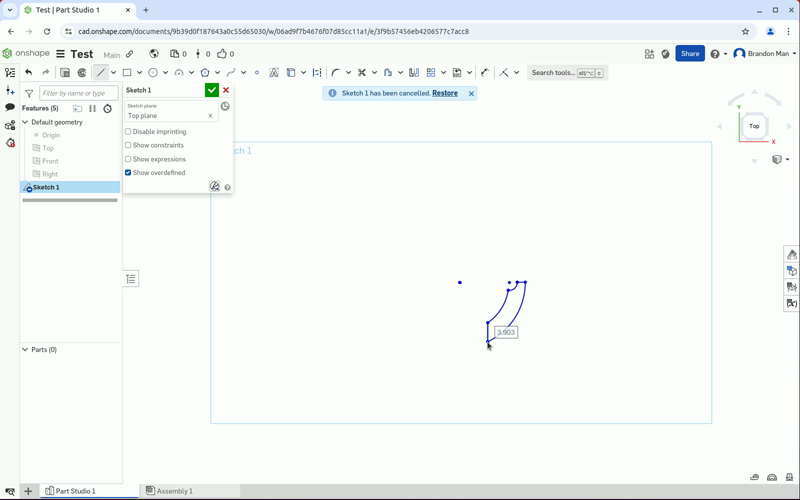
mouse_move(522, 297)
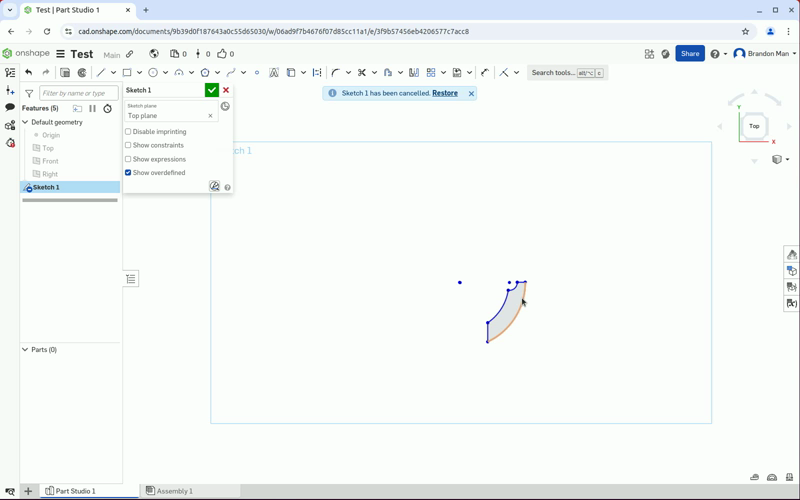
scroll(6)
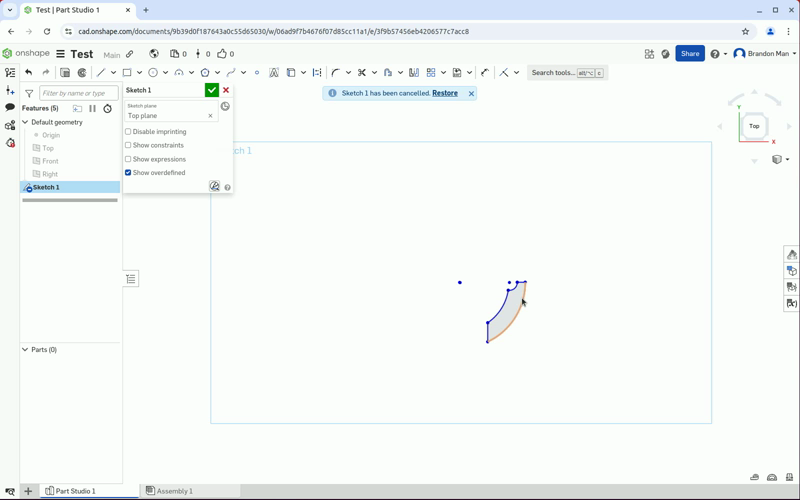
scroll(6)
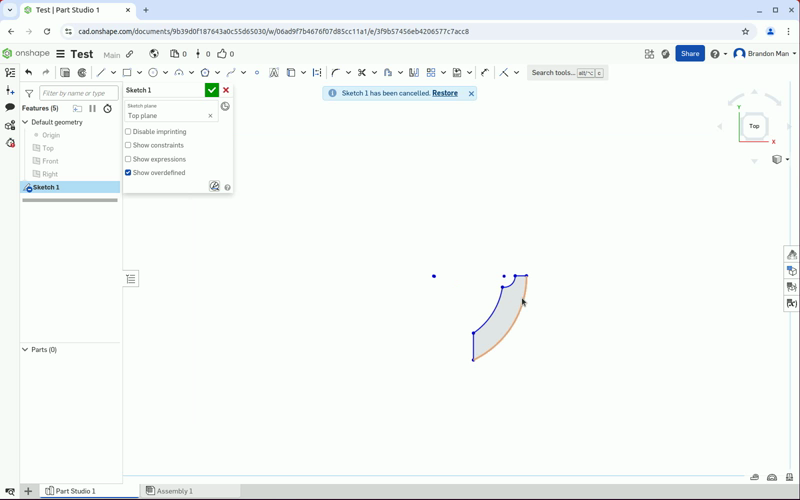
scroll(6)
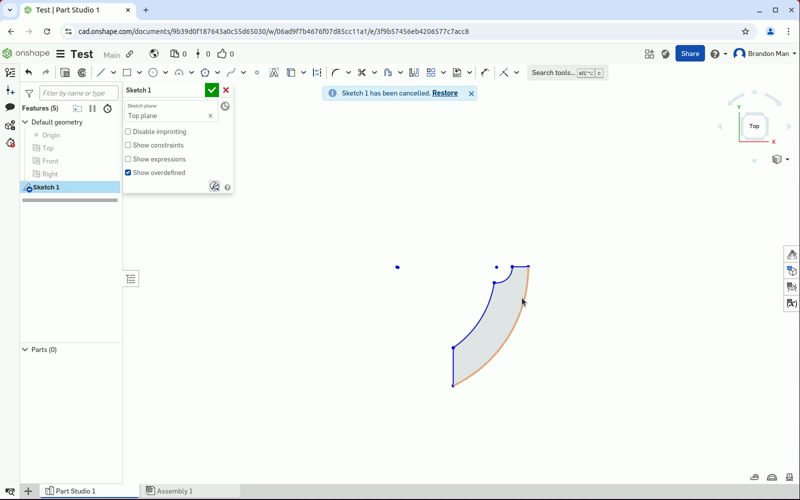
scroll(6)
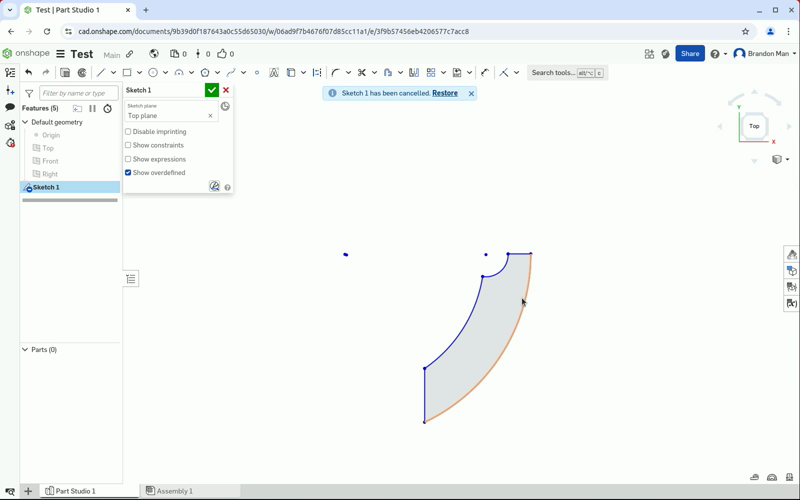
scroll(6)
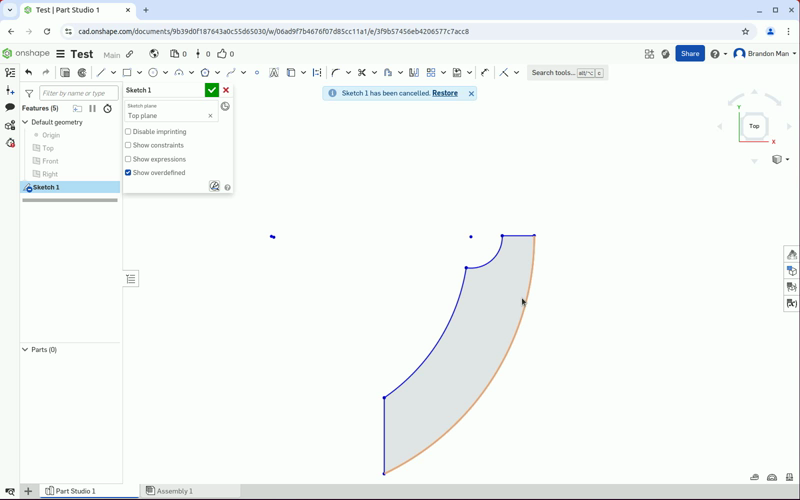
scroll(6)
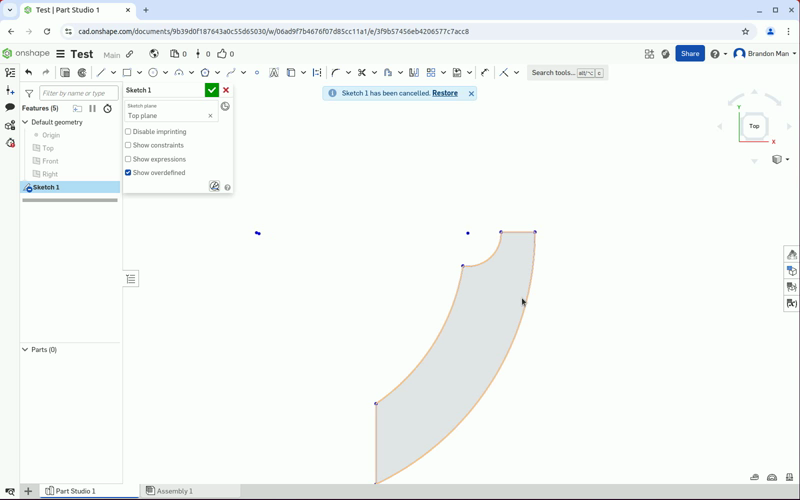
scroll(6)
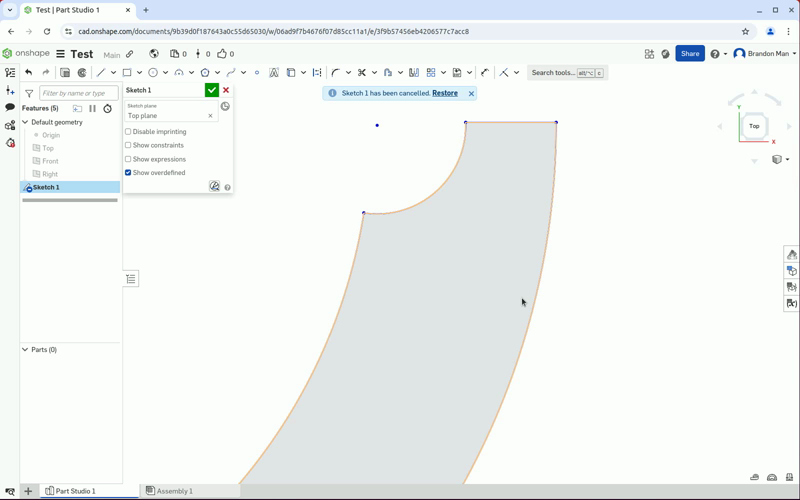
click(522, 297)
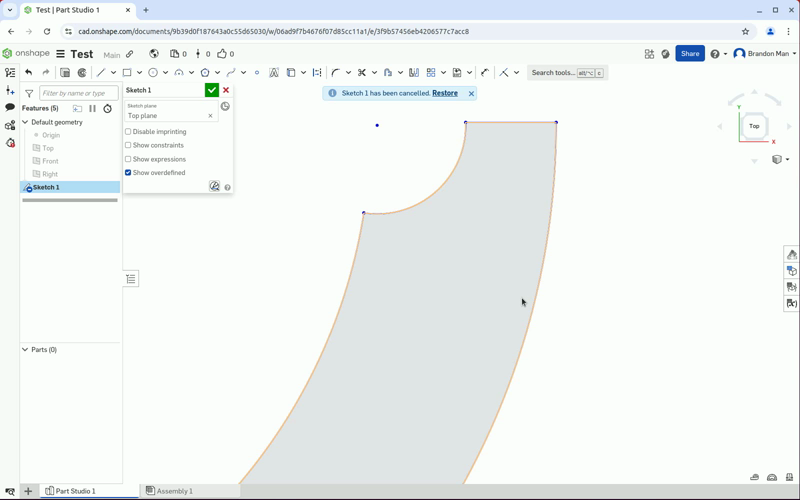
scroll(-6)
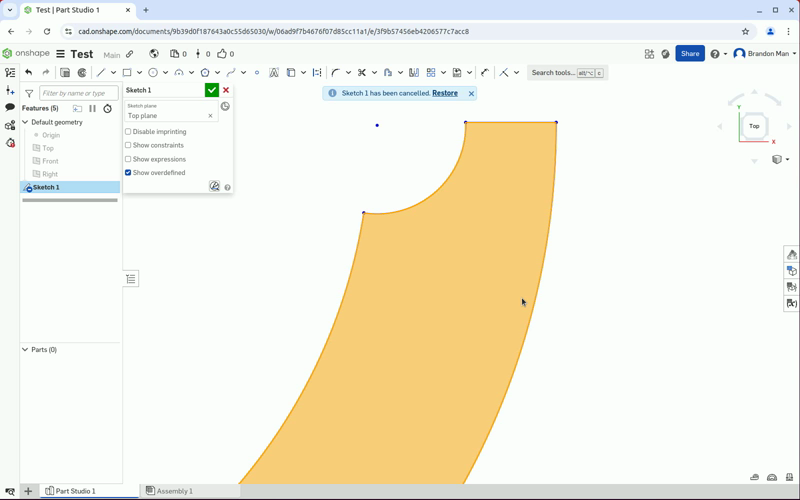
scroll(-6)
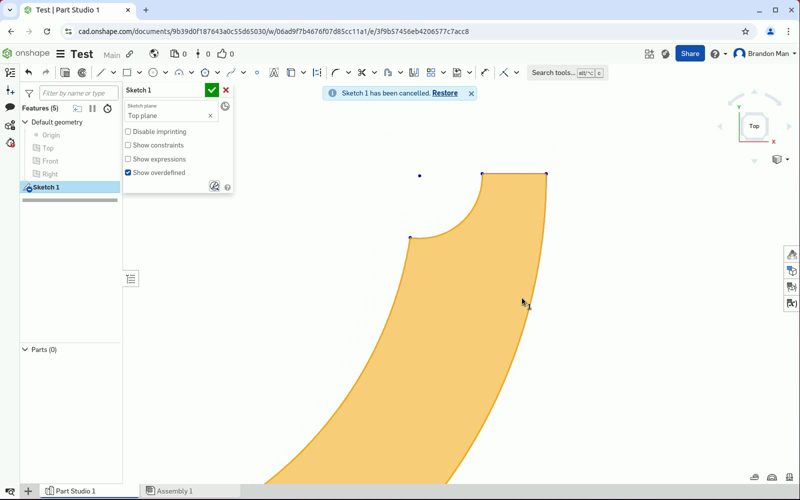
scroll(-6)
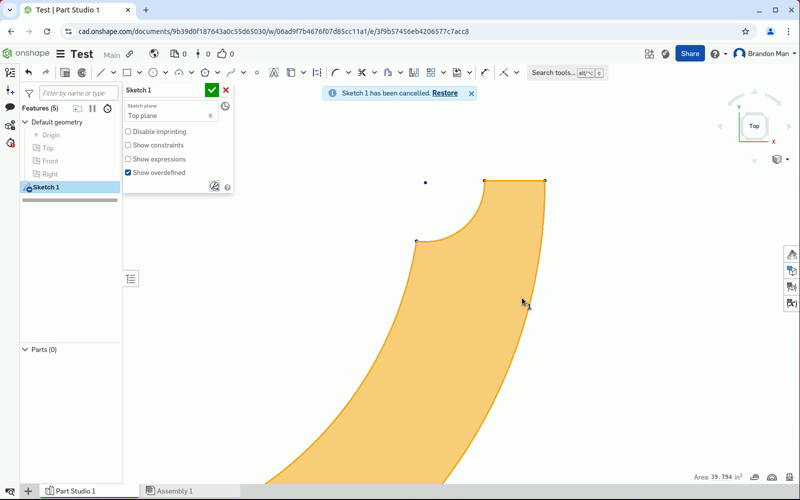
scroll(-6)
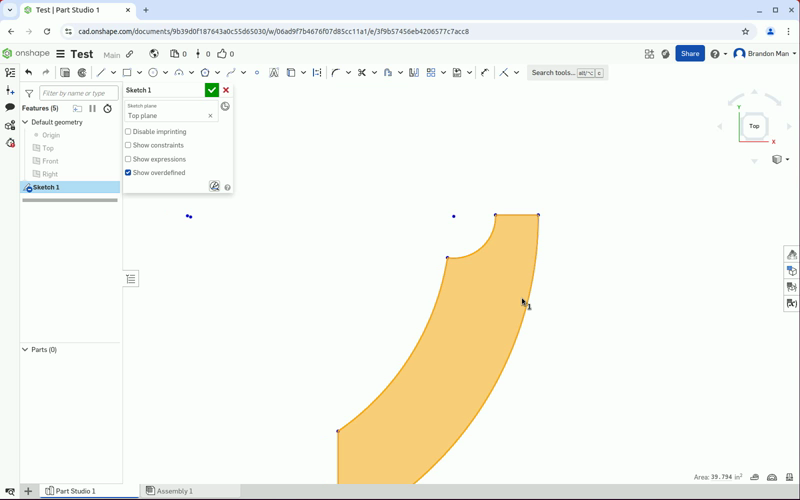
scroll(-6)
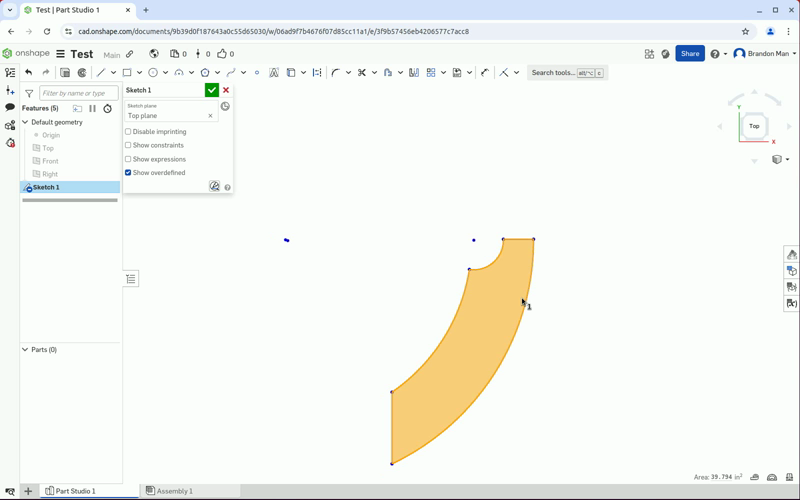
scroll(-6)
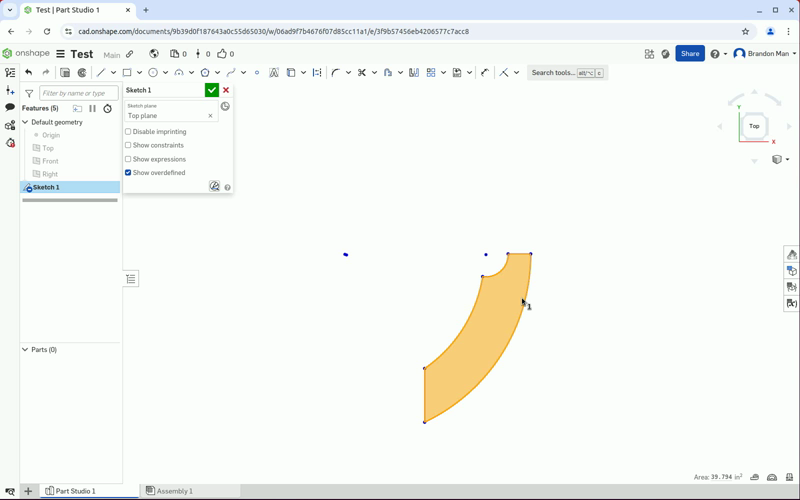
scroll(-6)
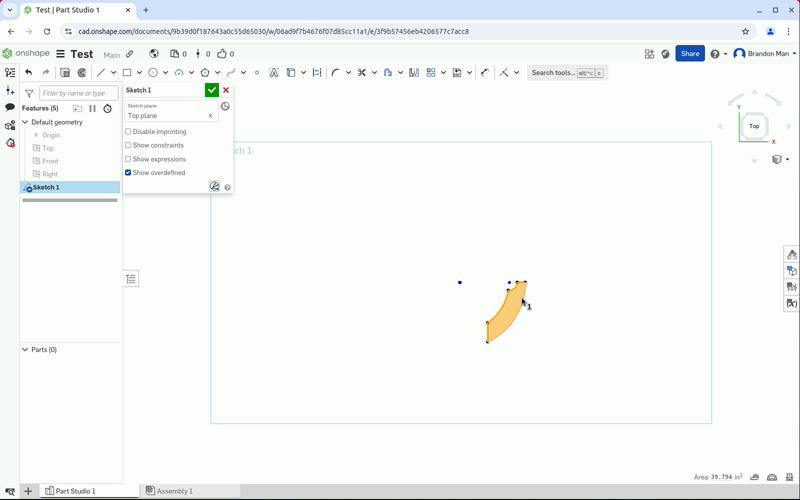
mouse_move(73, 352)
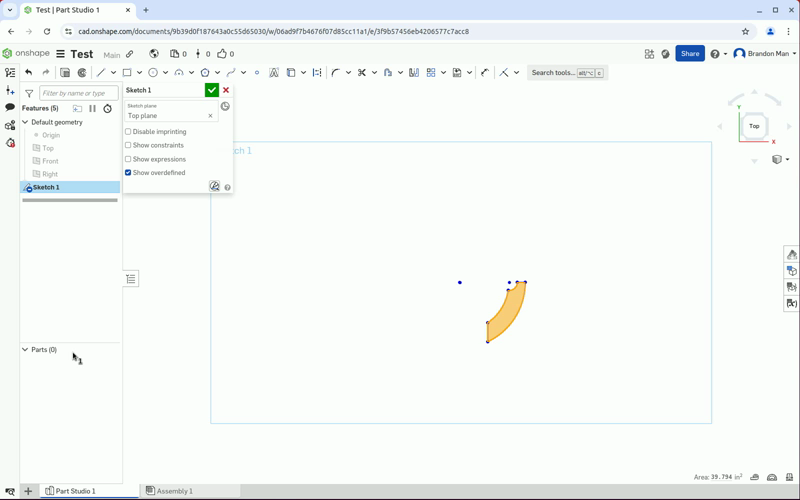
key(shift+y)
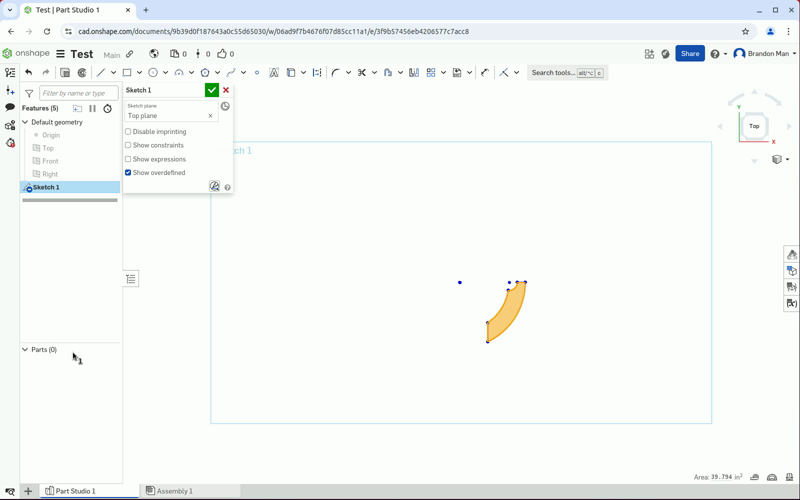
key(shift+e)
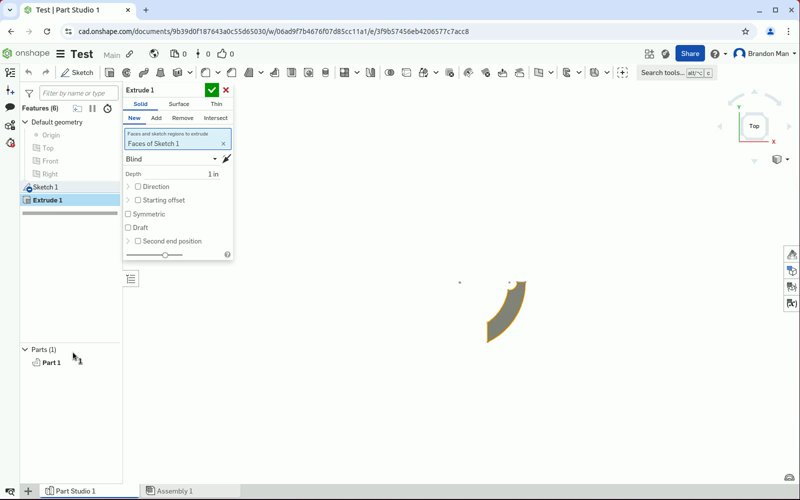
mouse_move(143, 106)
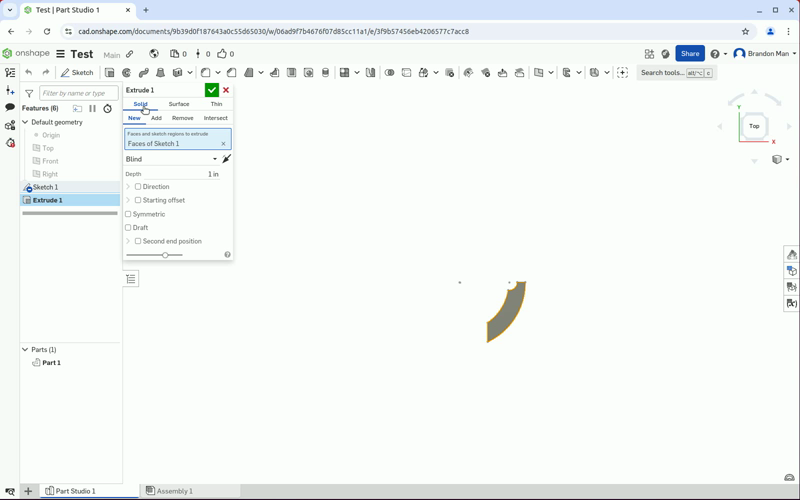
click(143, 106)
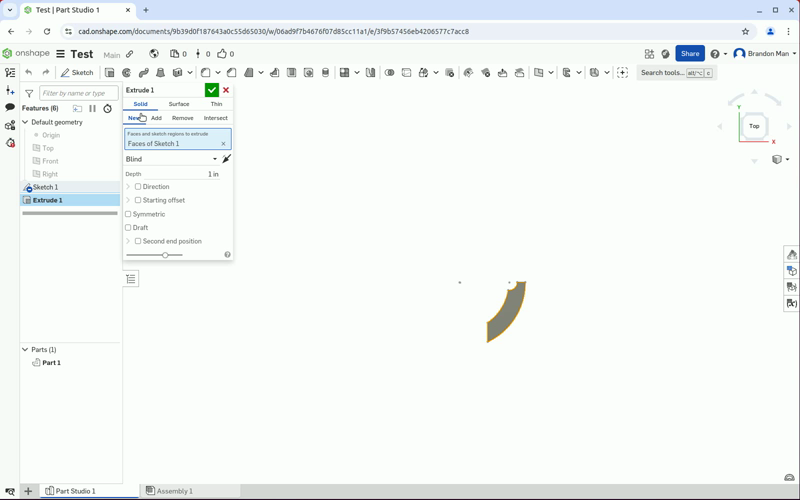
mouse_move(137, 120)
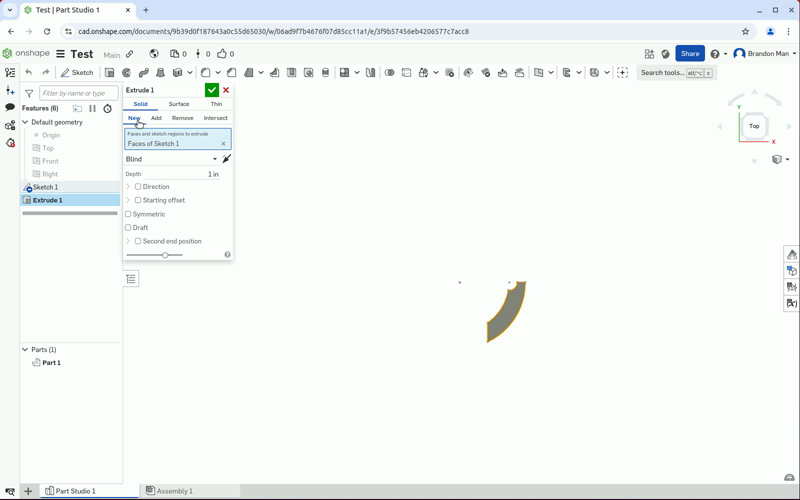
click(137, 120)
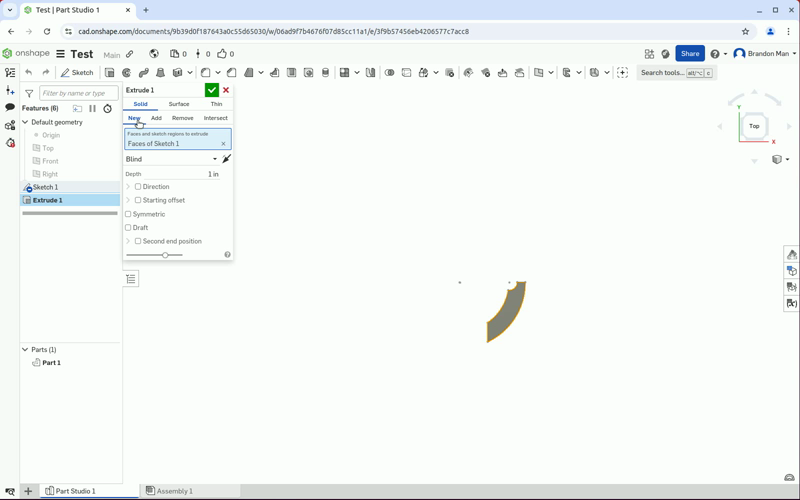
key(tab, 4)
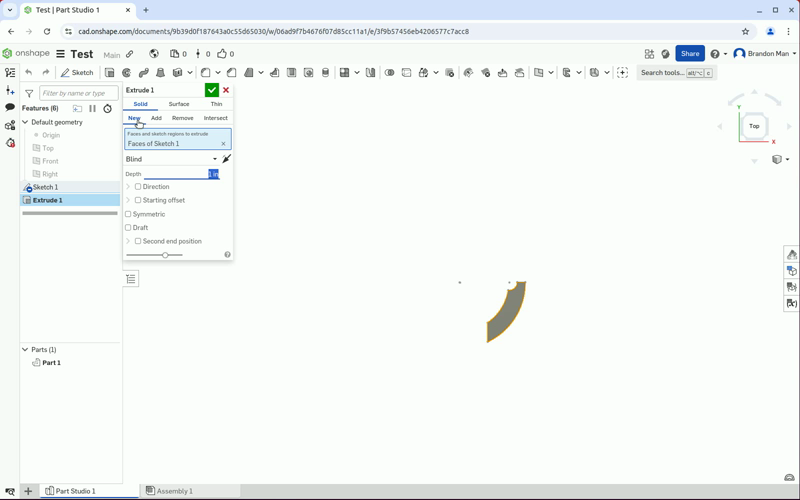
text(16.609)
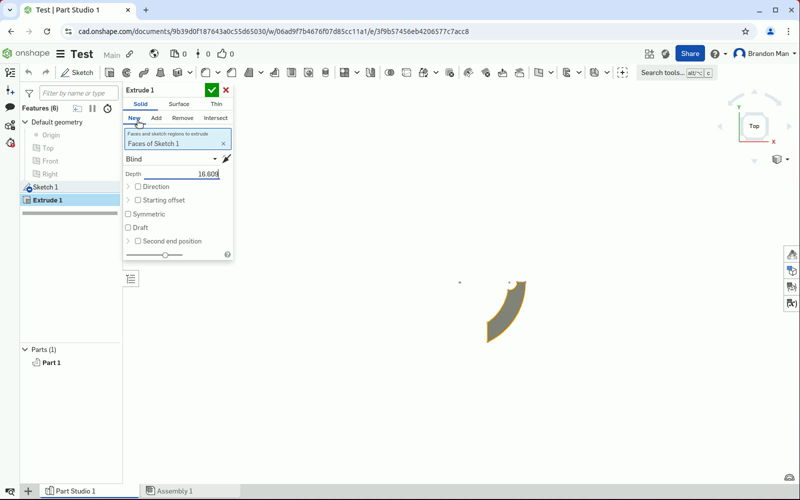
key(enter)
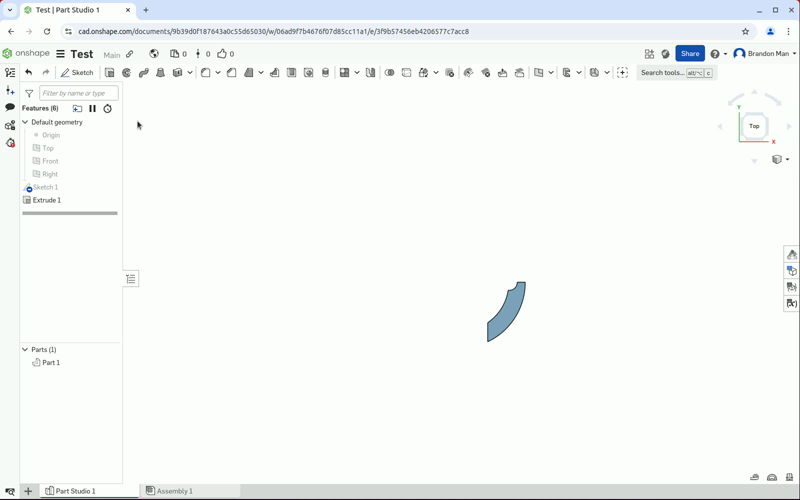
key(shift+h)
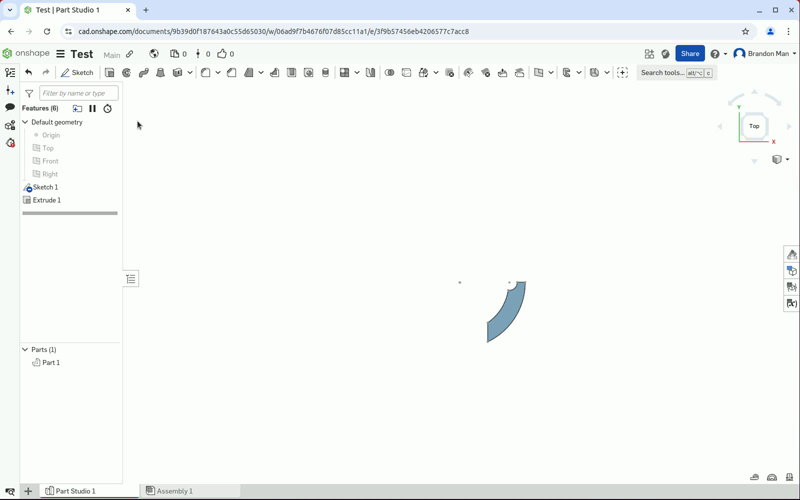
key(shift+h)
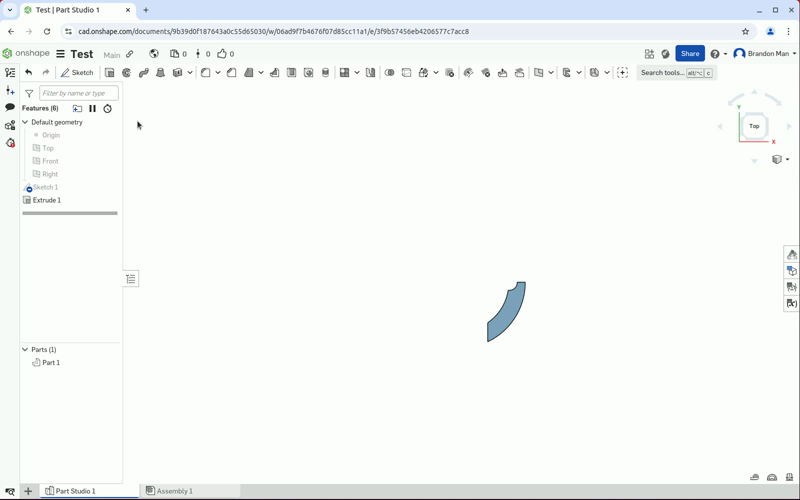
mouse_move(73, 189)
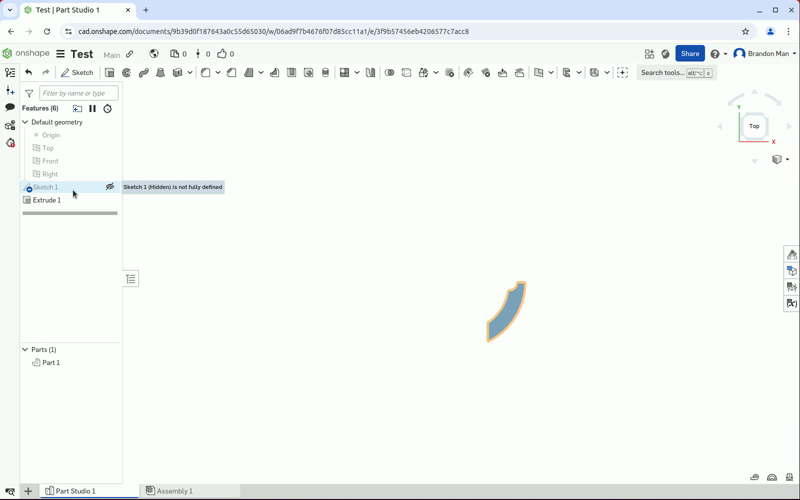
click(73, 189)
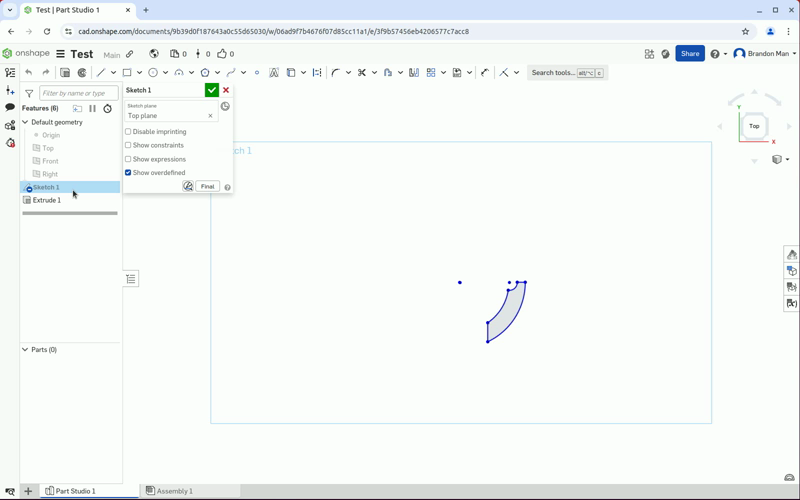
mouse_move(229, 92)
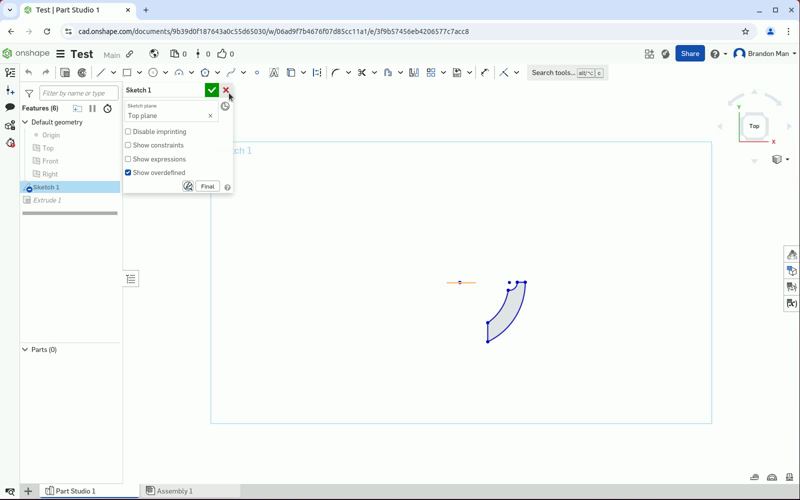
click(229, 92)
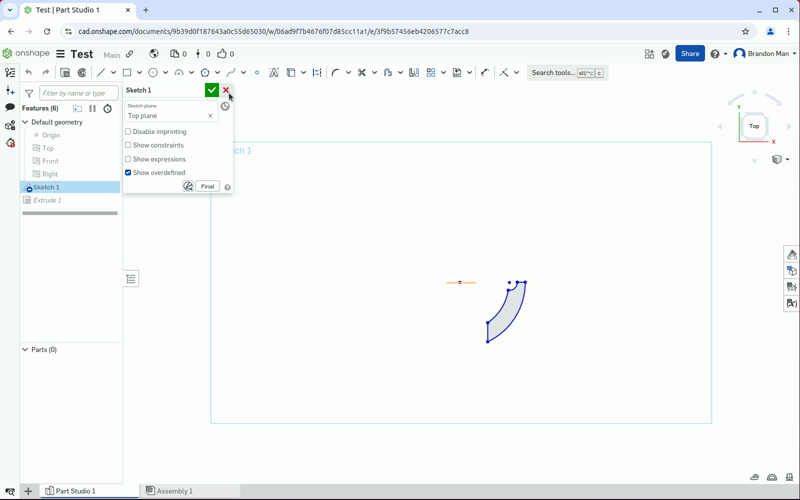
key(shift+s)
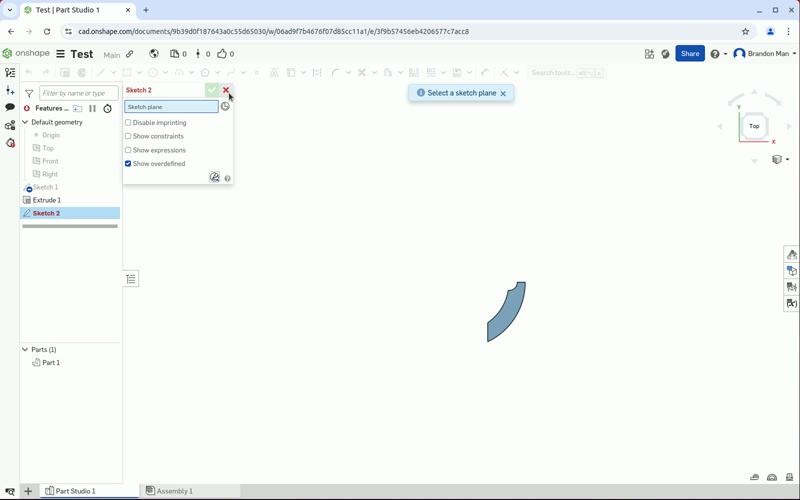
mouse_move(73, 150)
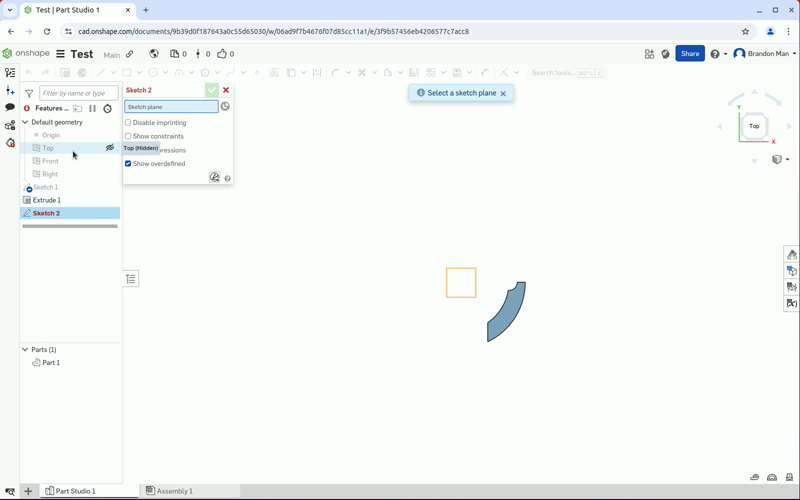
click(73, 150)
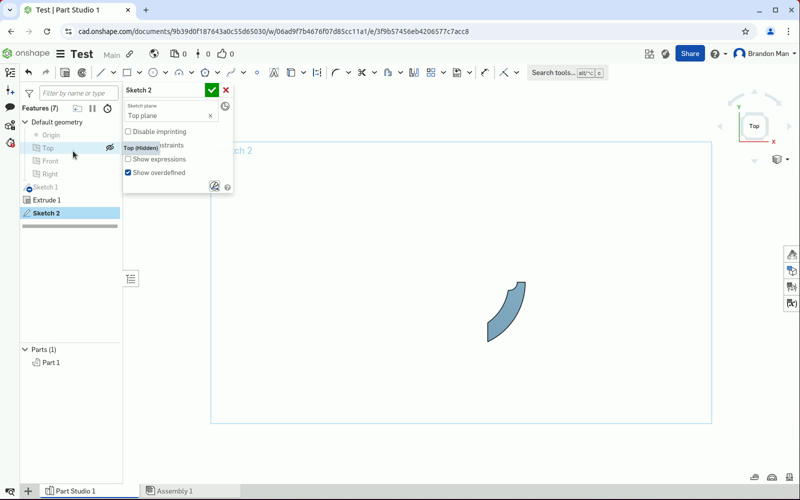
mouse_move(73, 352)
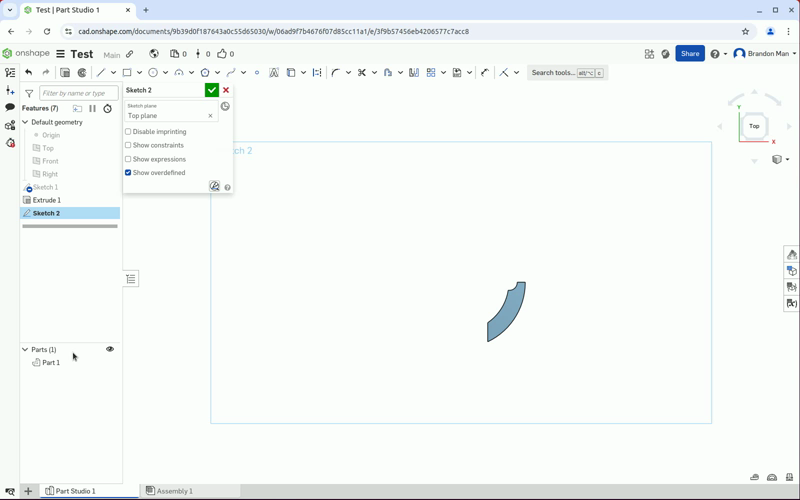
key(y)
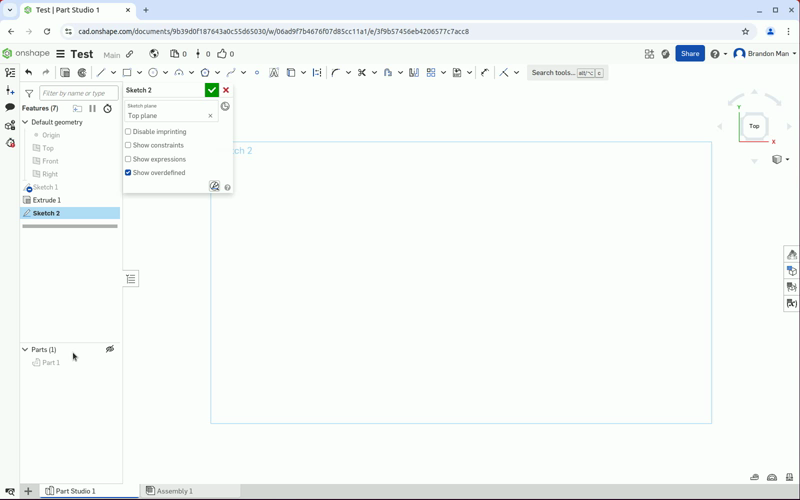
key(a)
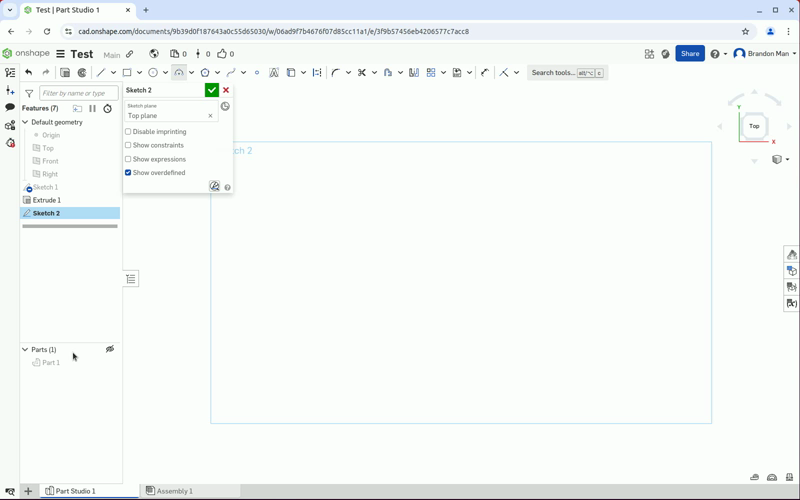
key_down(shift)
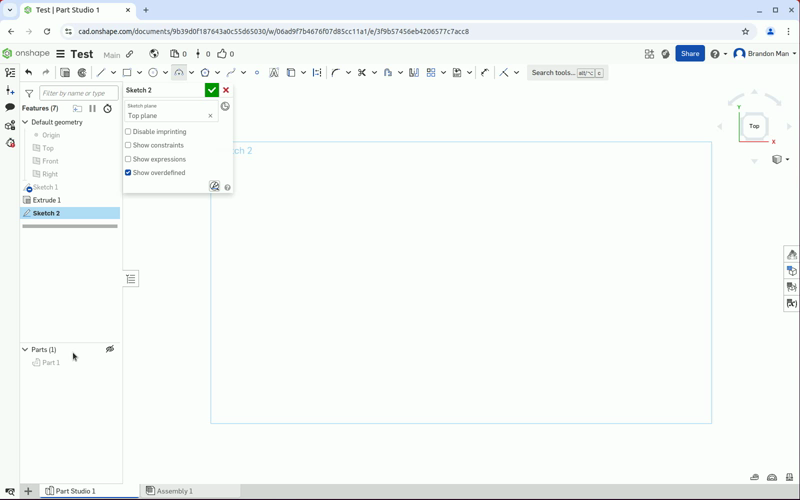
mouse_move(417, 387)
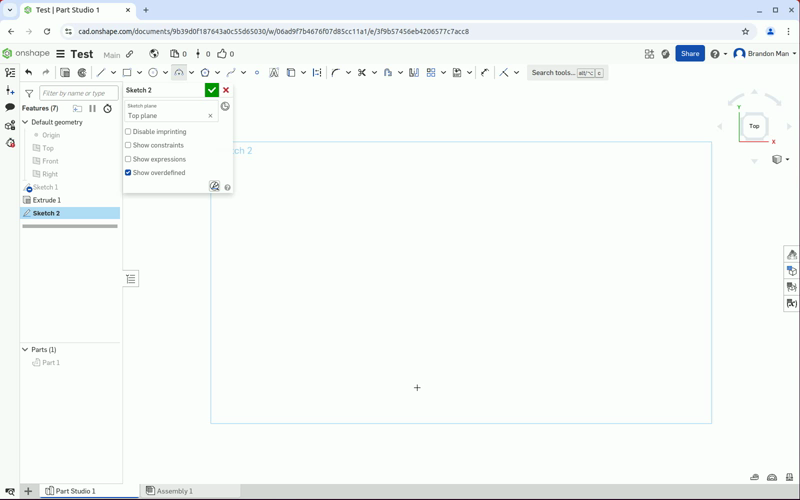
click(417, 387)
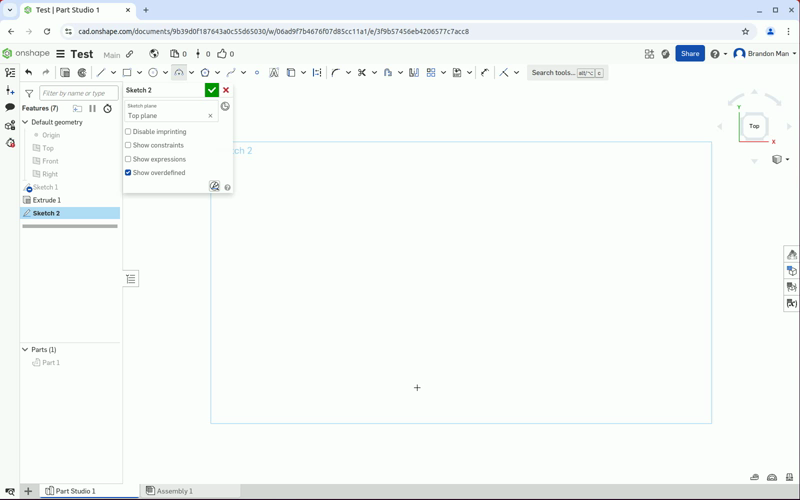
key_up(shift)
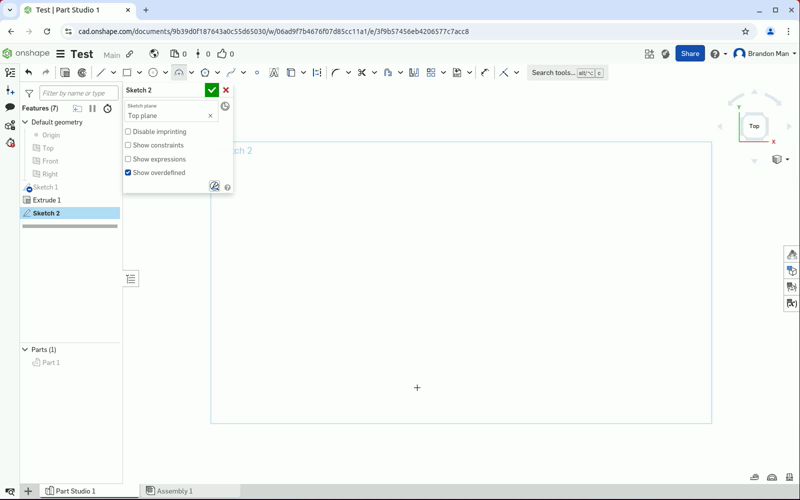
key_down(shift)
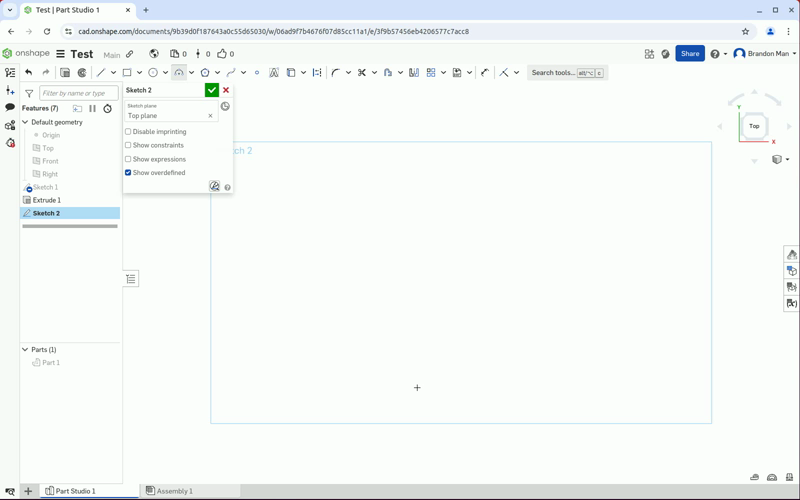
mouse_move(504, 387)
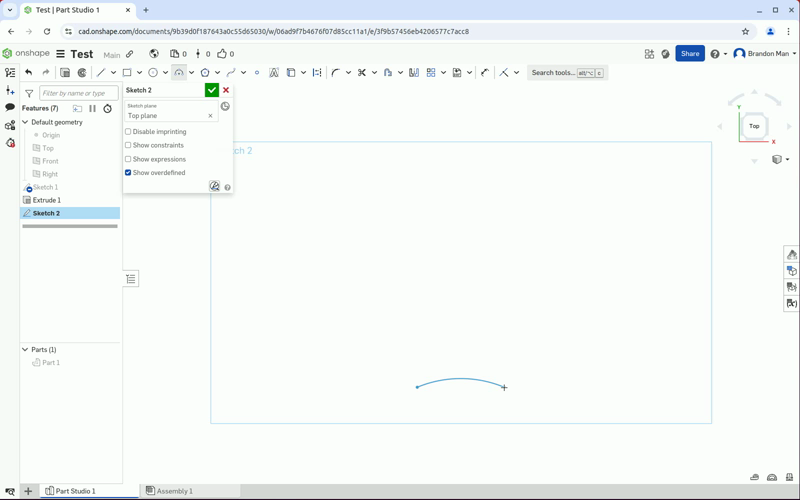
click(504, 387)
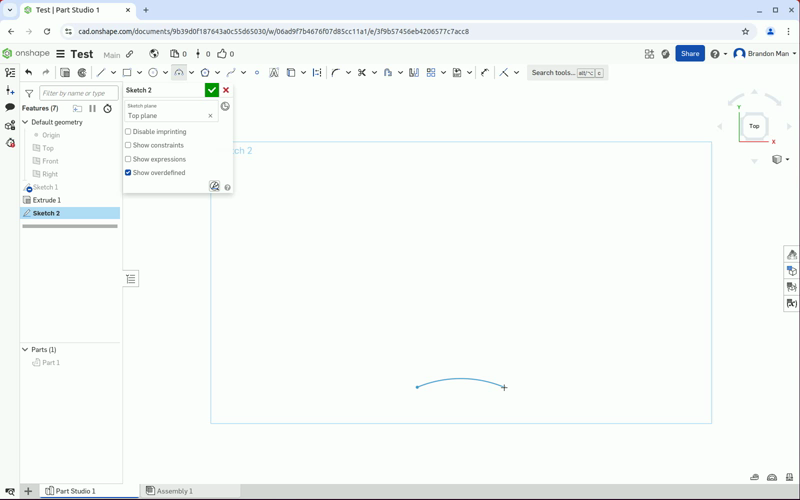
mouse_move(460, 395)
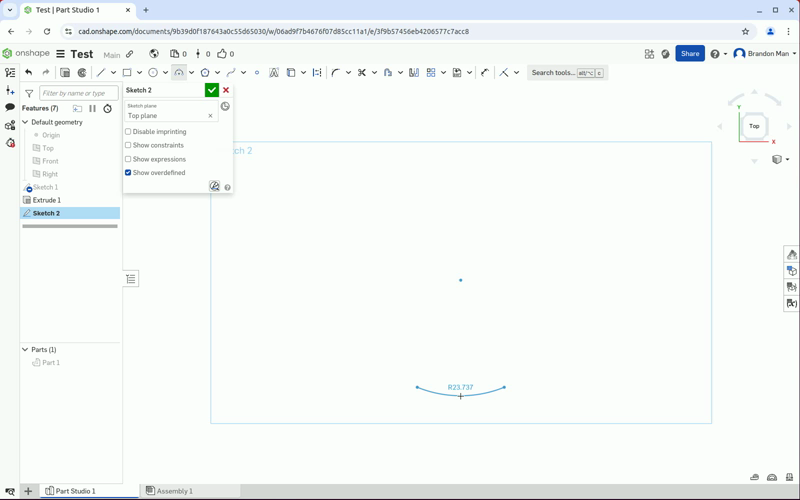
click(460, 395)
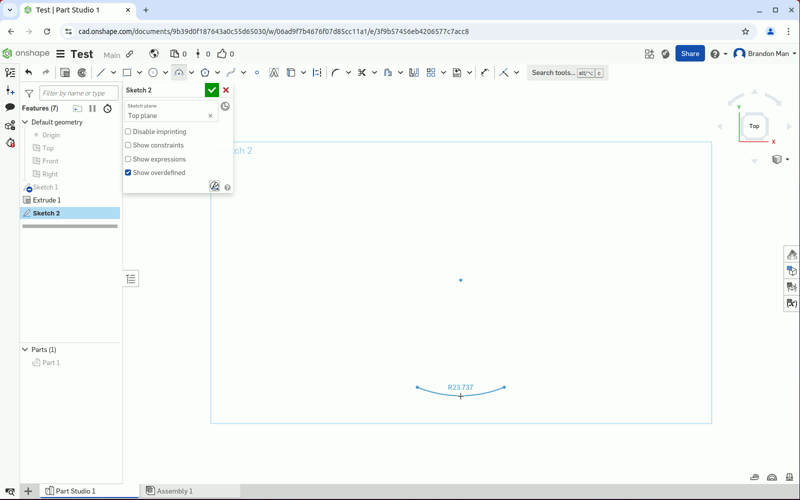
key_up(shift)
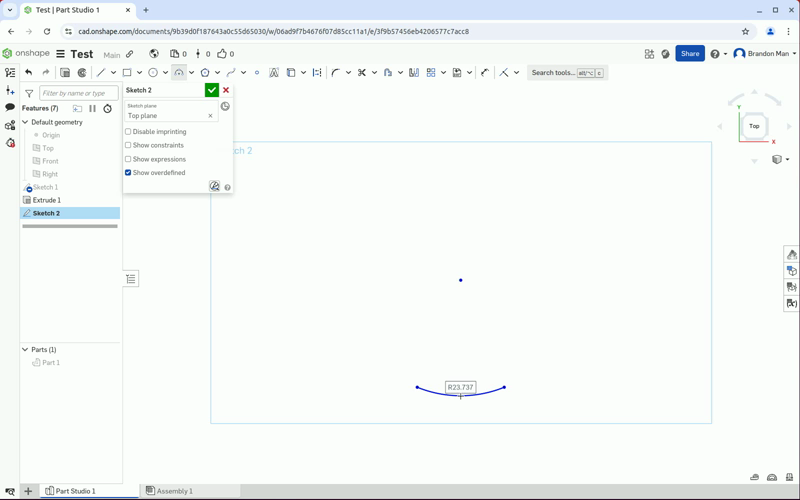
key(esc)
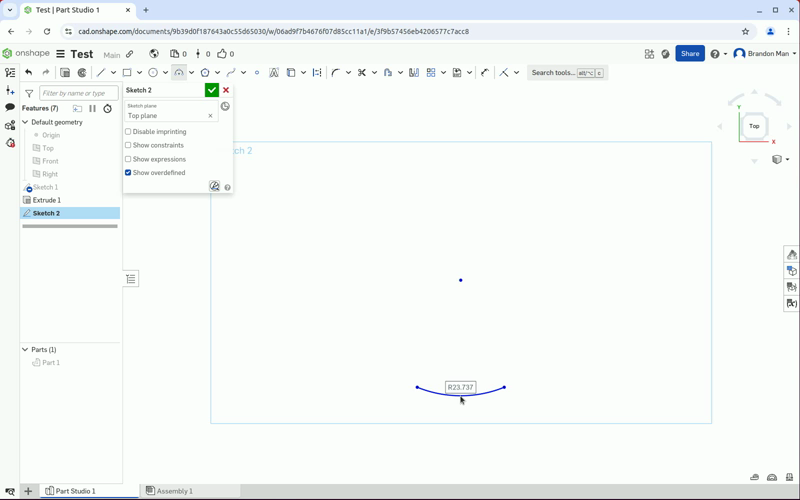
key(l)
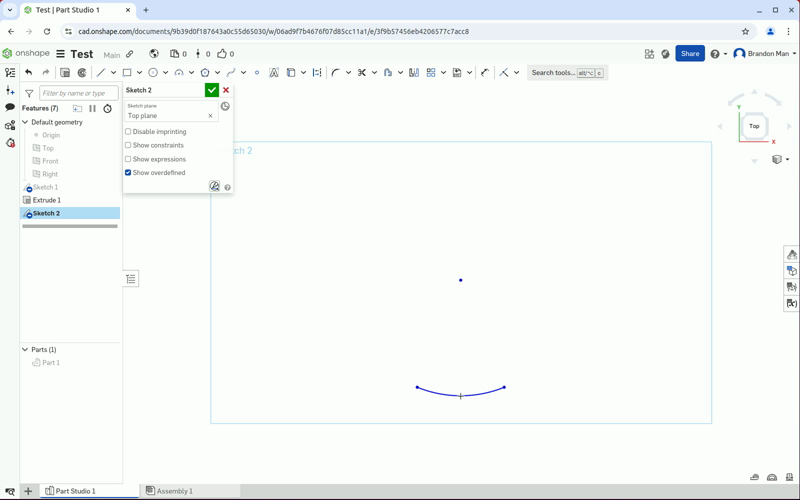
mouse_move(504, 387)
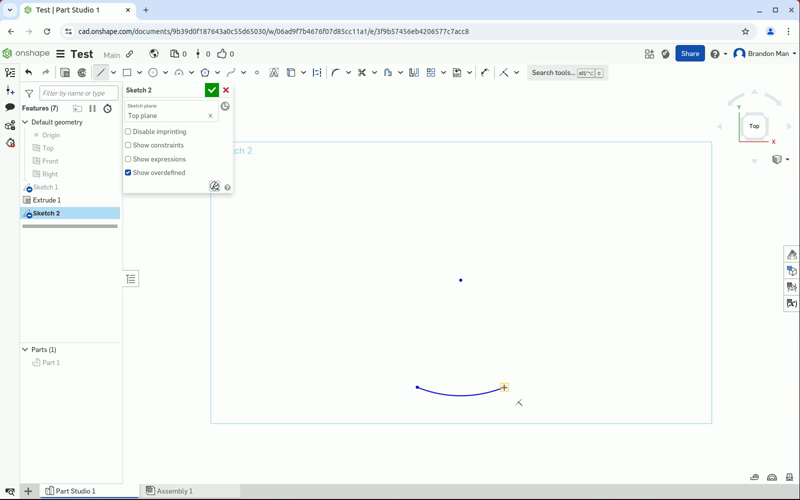
click(504, 387)
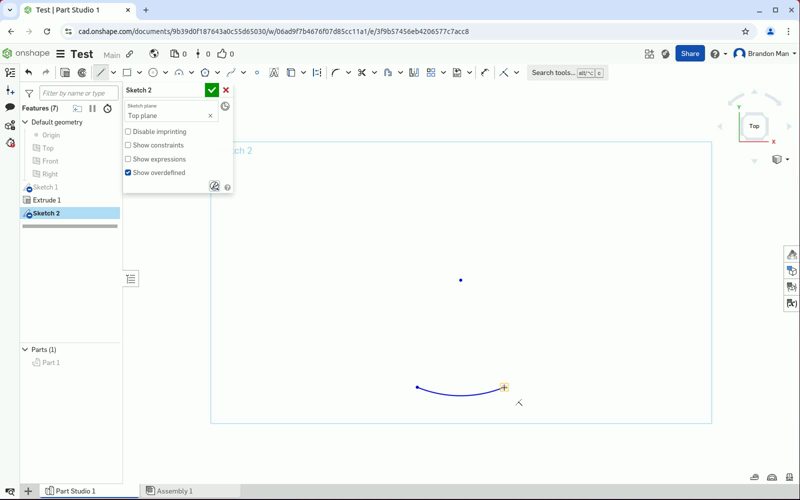
key_down(shift)
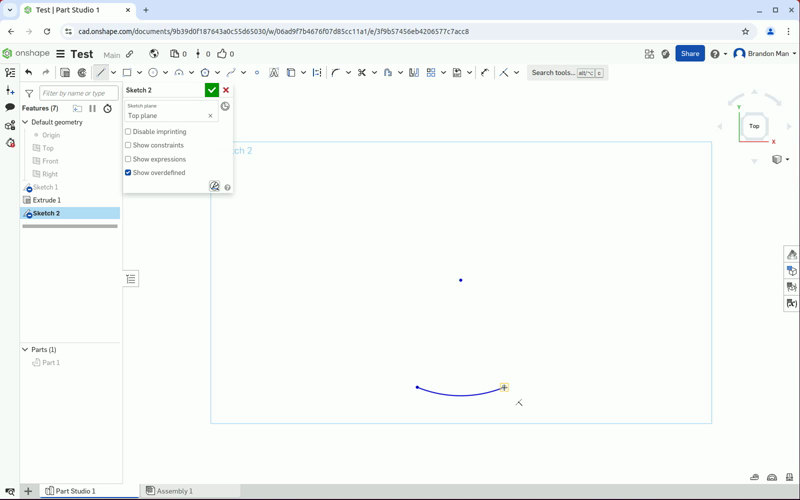
mouse_move(534, 387)
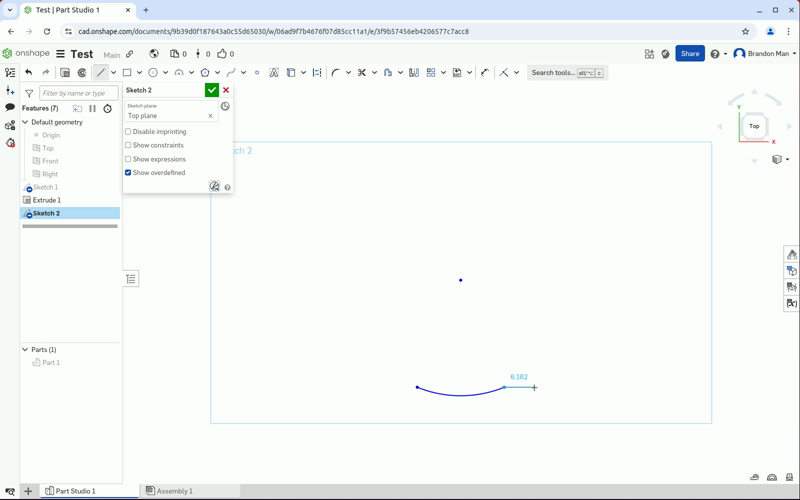
mouse_move(504, 330)
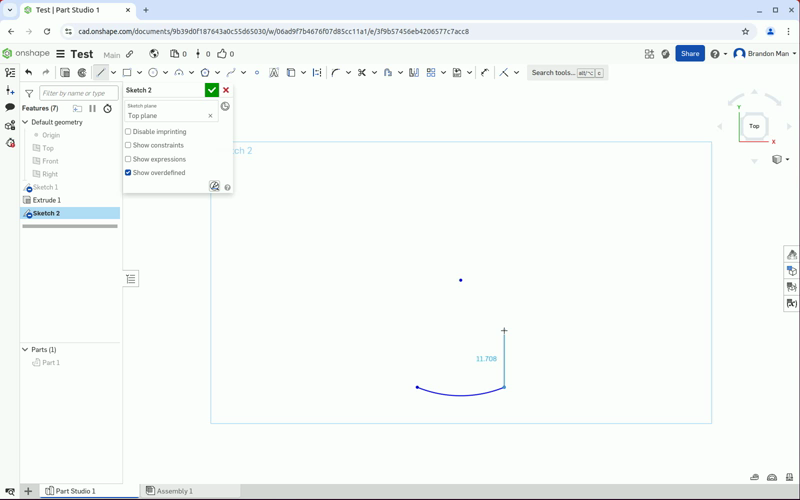
click(504, 330)
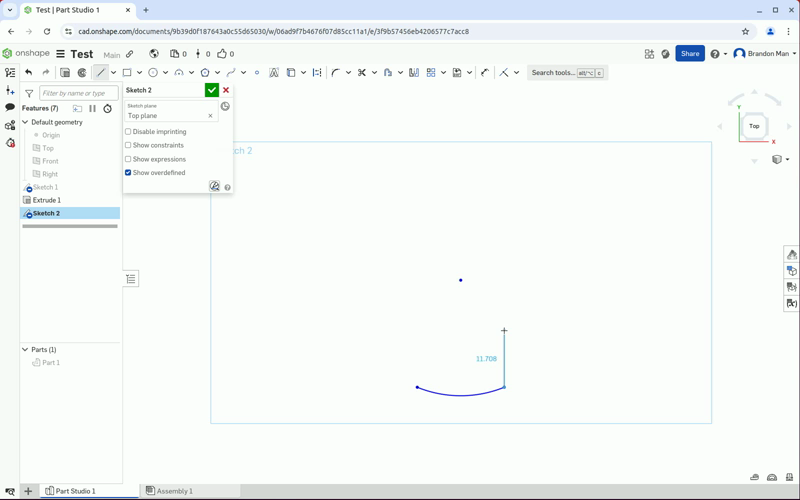
key_up(shift)
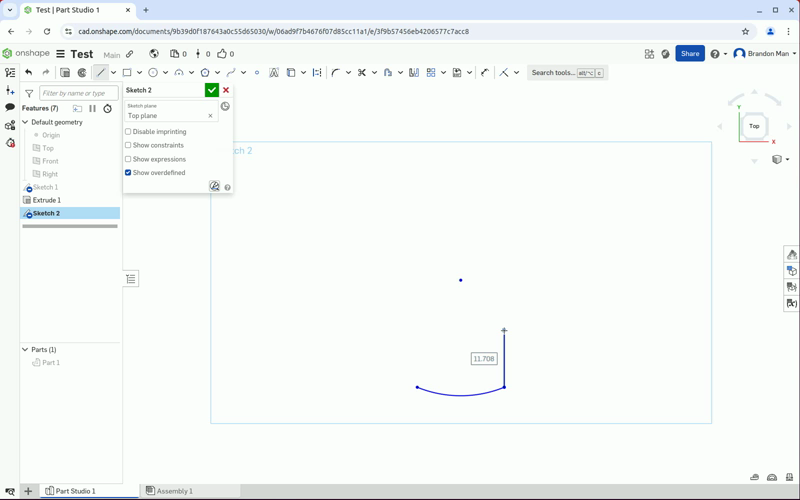
key(esc)
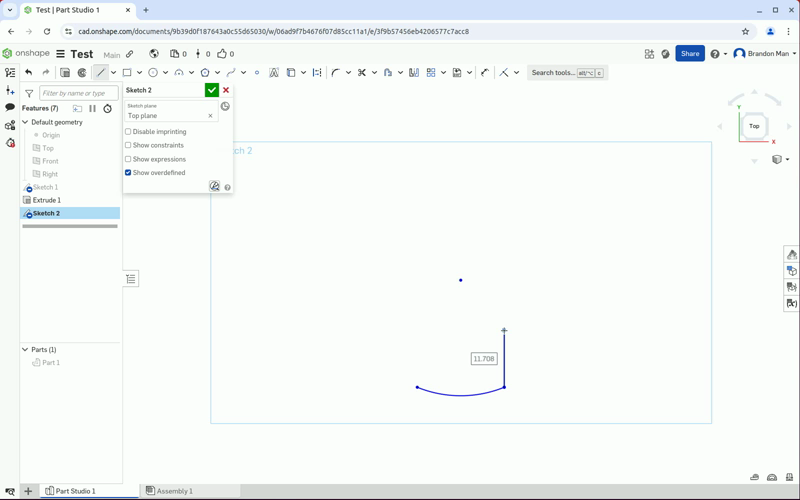
key(a)
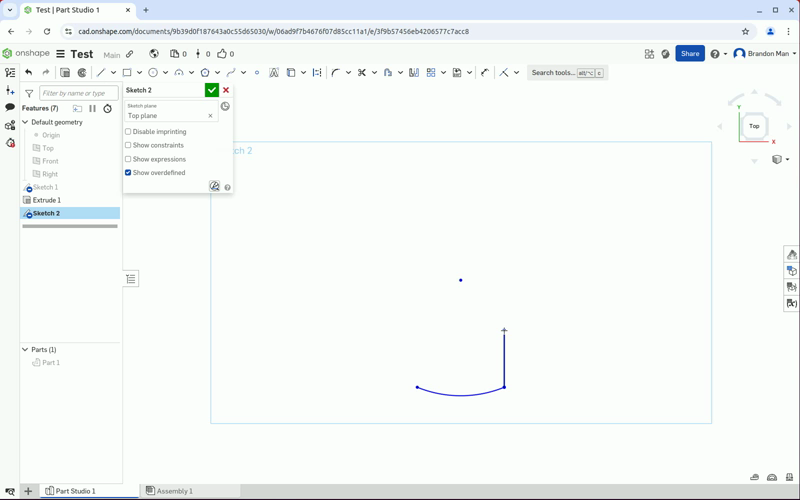
mouse_move(504, 330)
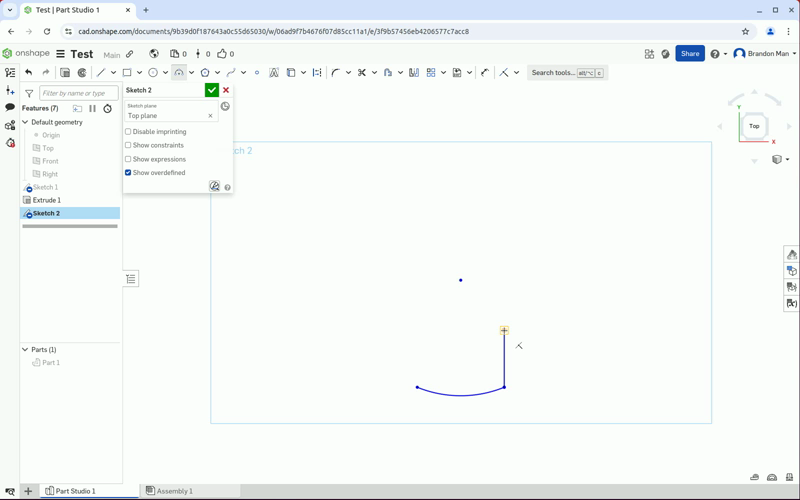
click(504, 330)
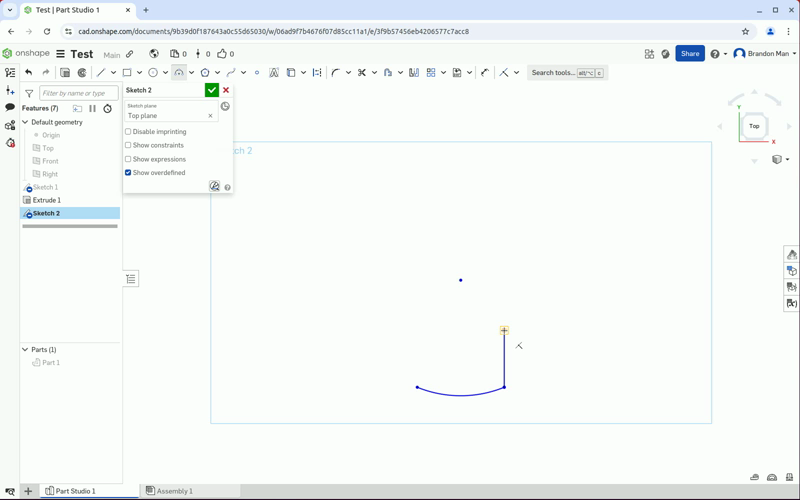
key_down(shift)
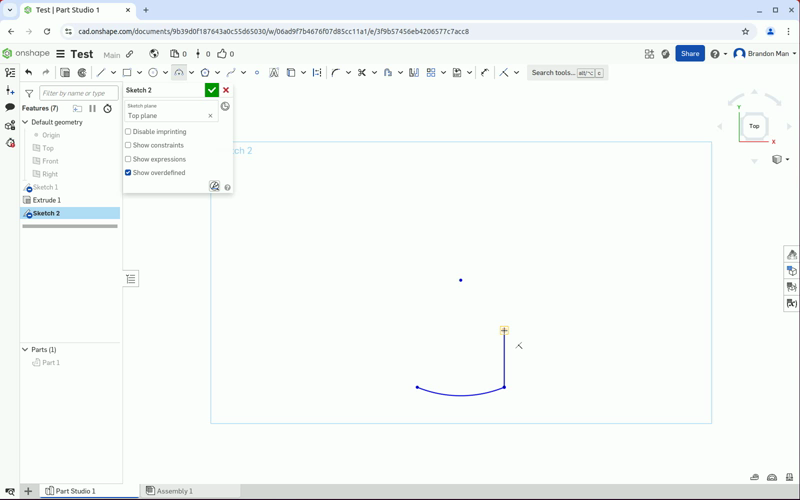
mouse_move(487, 341)
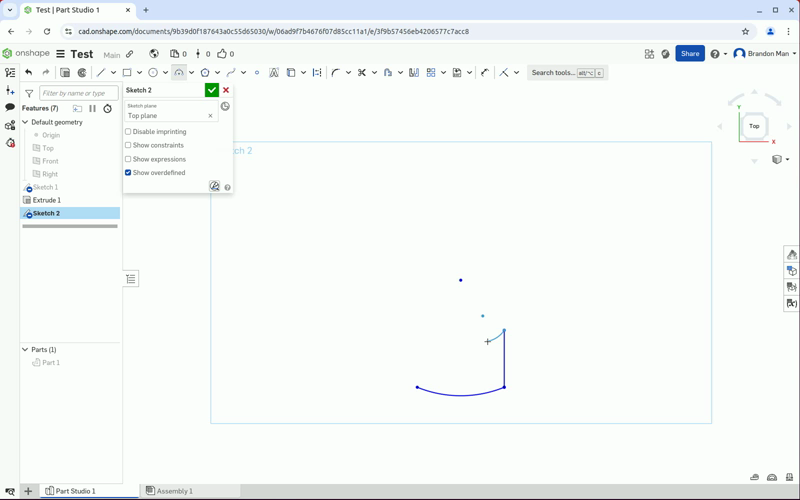
click(487, 341)
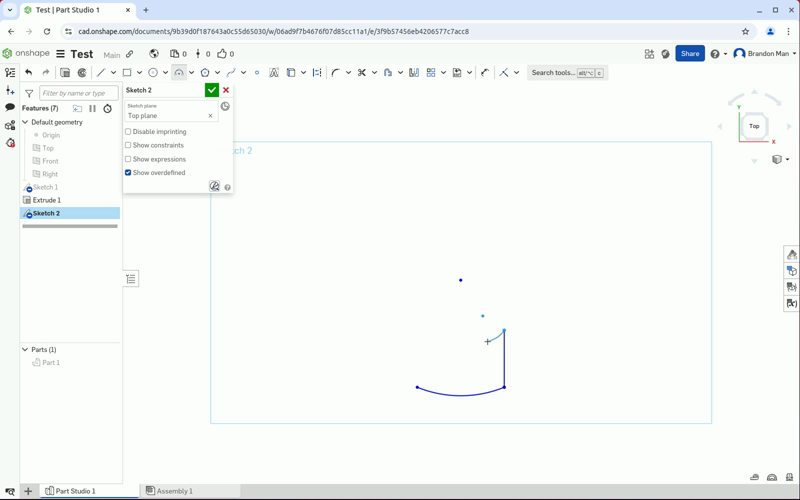
mouse_move(496, 336)
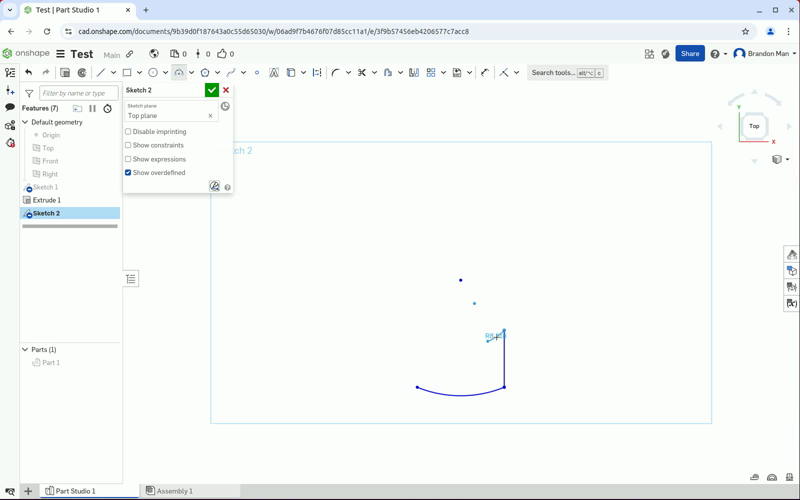
click(496, 336)
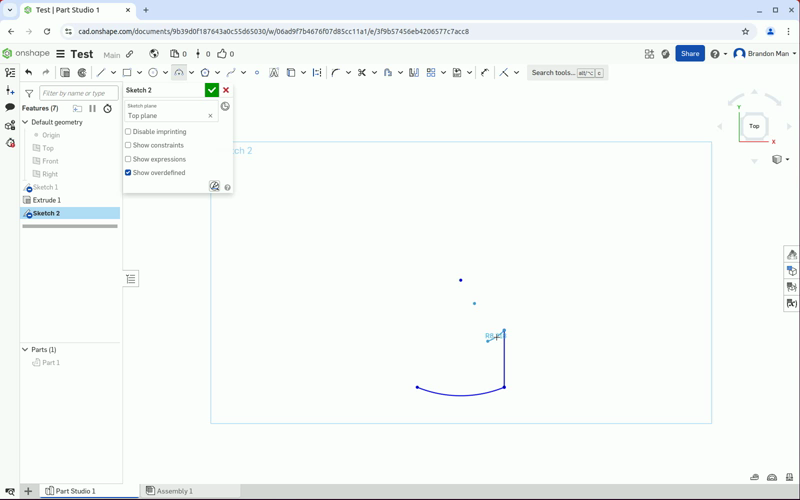
key_up(shift)
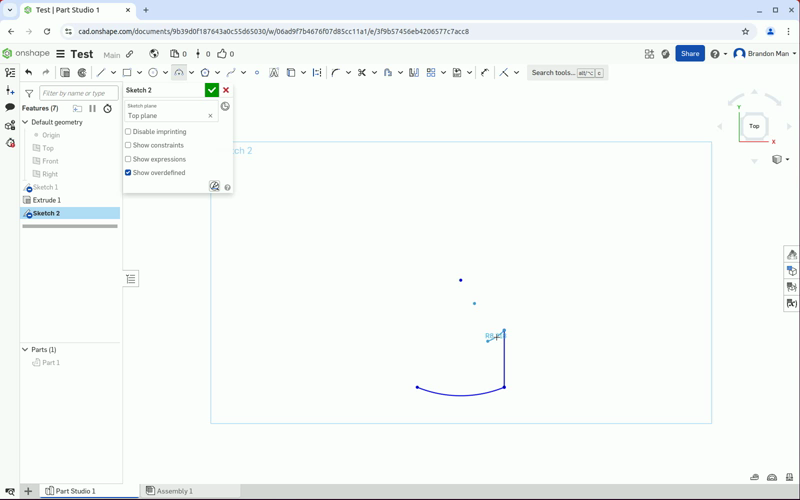
key(esc)
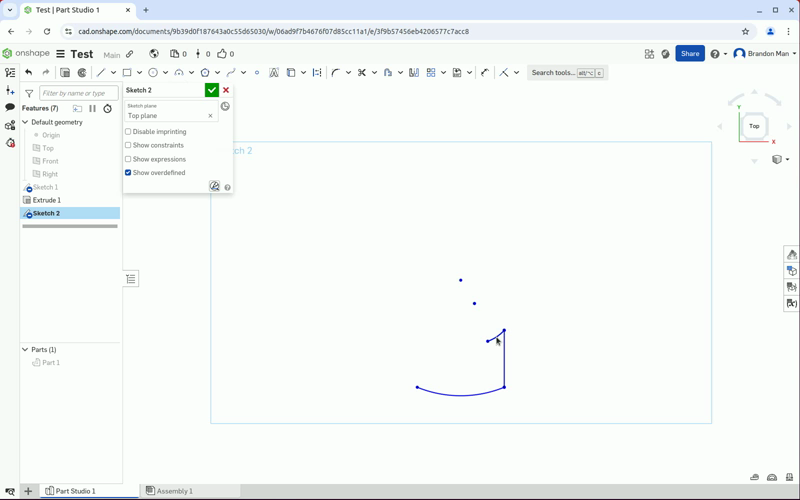
key(l)
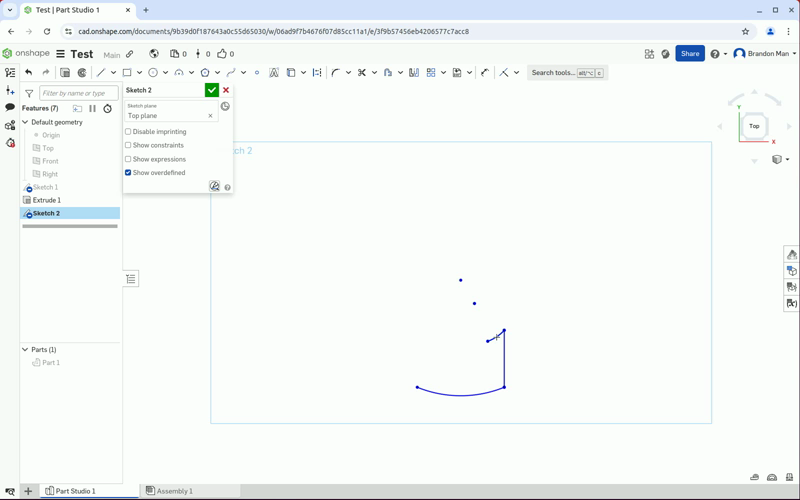
mouse_move(487, 341)
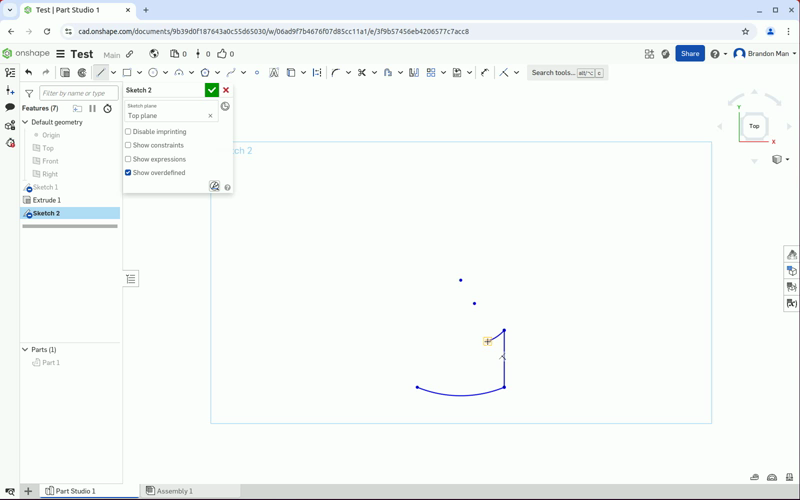
click(487, 341)
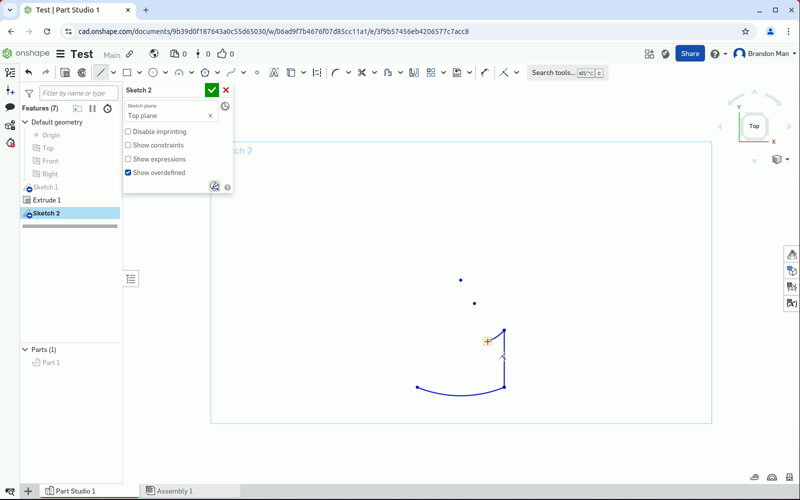
key_down(shift)
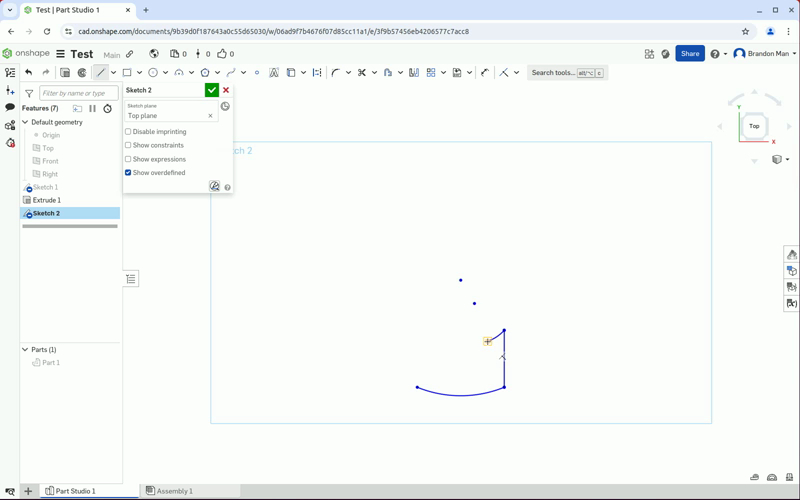
mouse_move(517, 341)
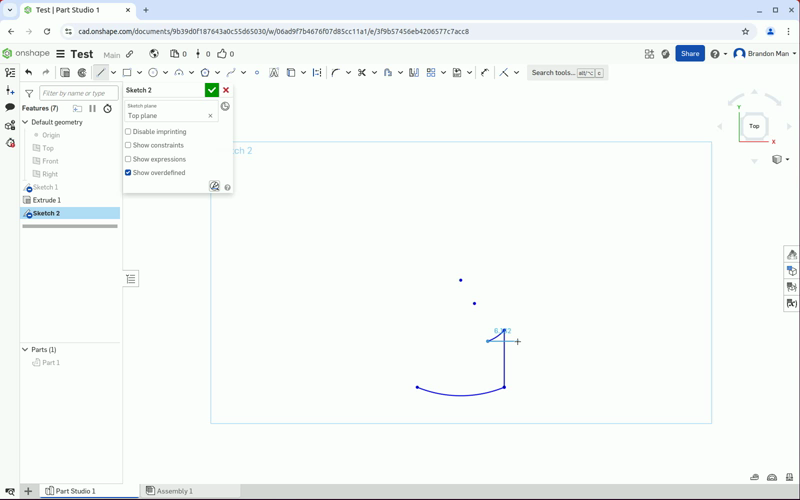
mouse_move(487, 356)
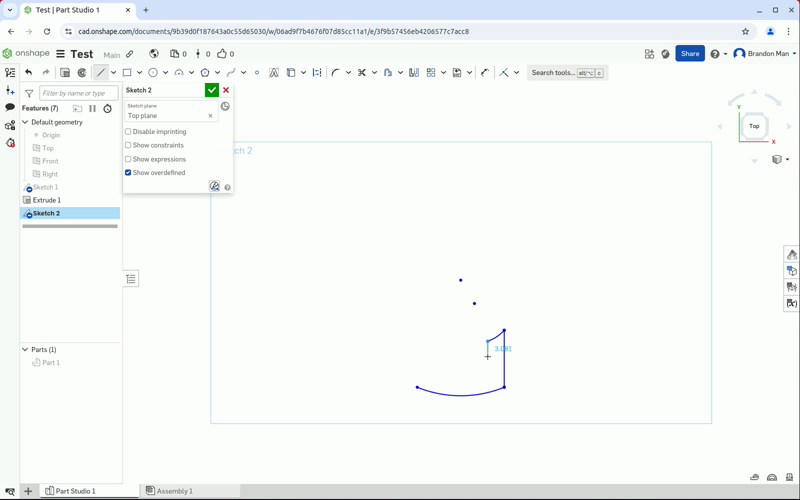
click(487, 356)
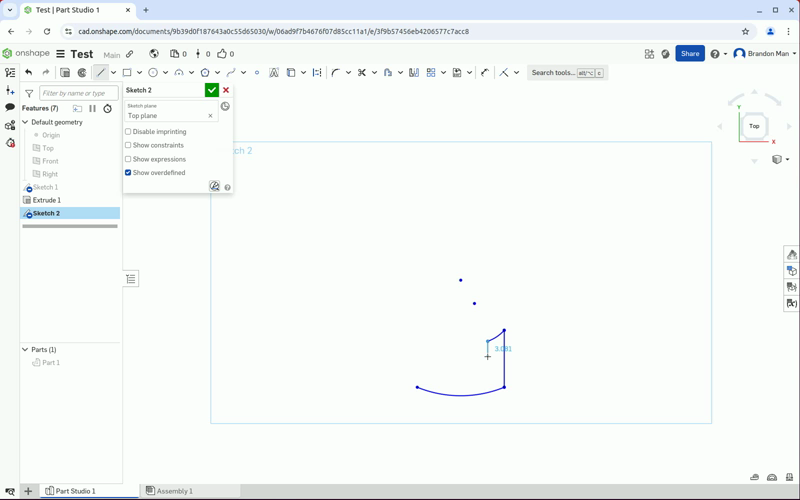
key_up(shift)
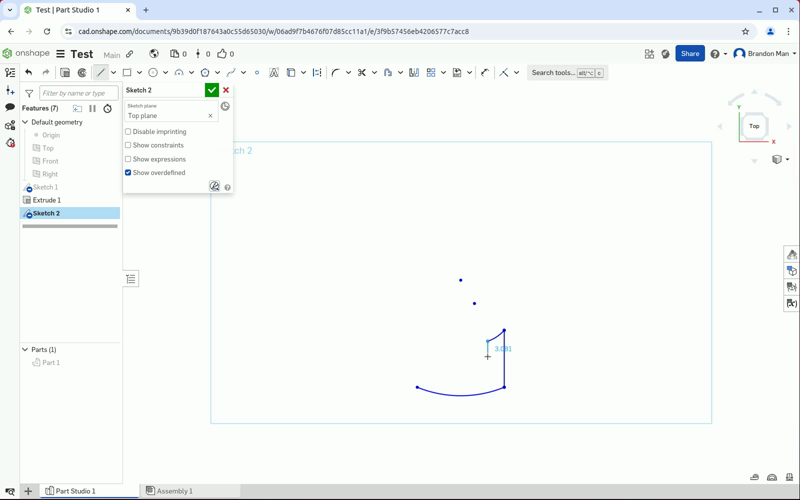
key_down(shift)
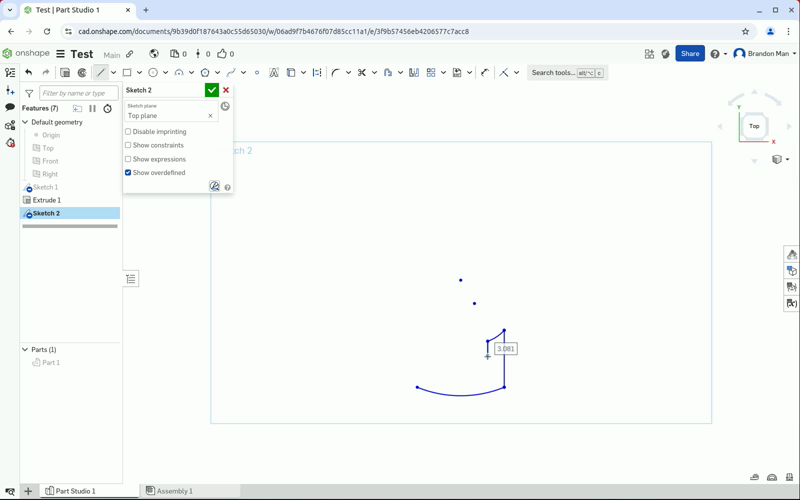
mouse_move(517, 356)
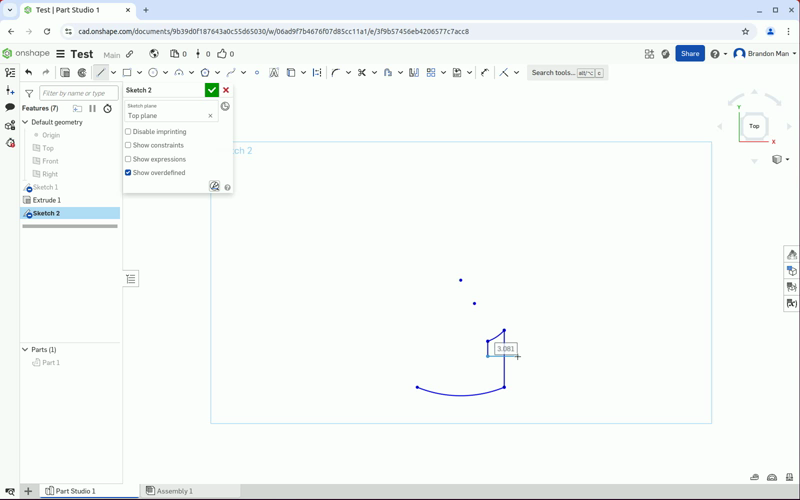
mouse_move(433, 356)
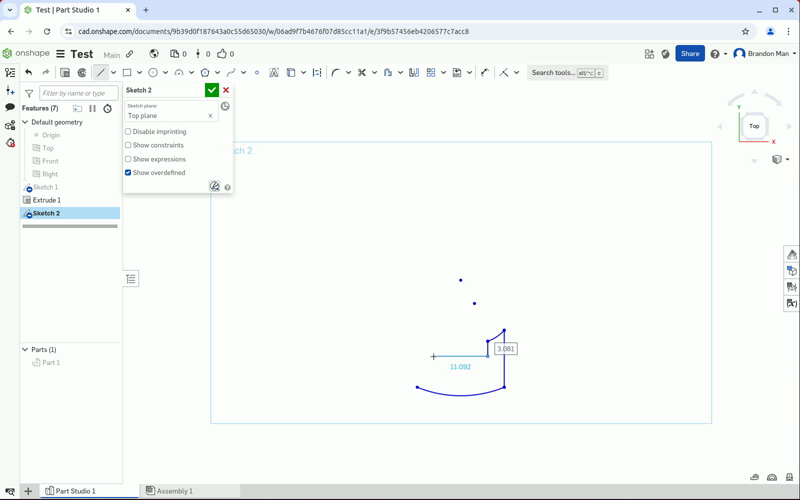
click(433, 356)
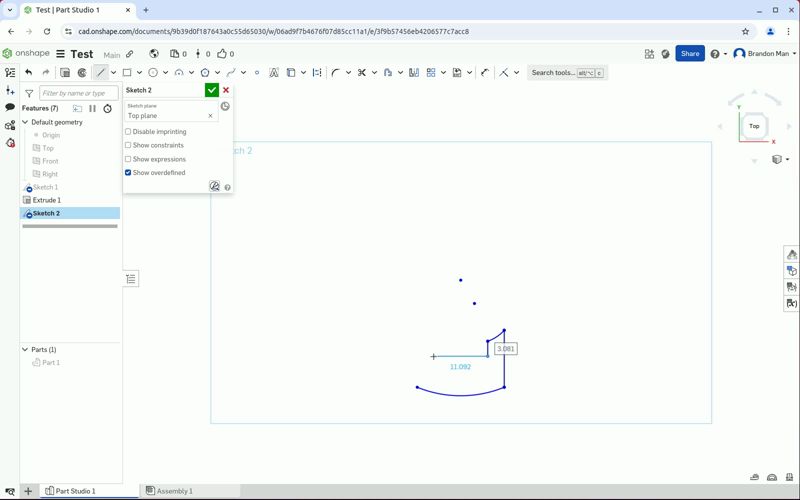
key_up(shift)
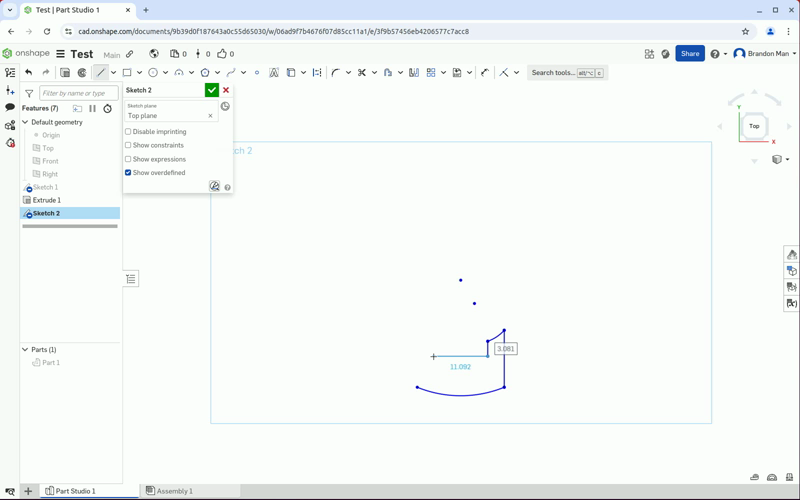
key_down(shift)
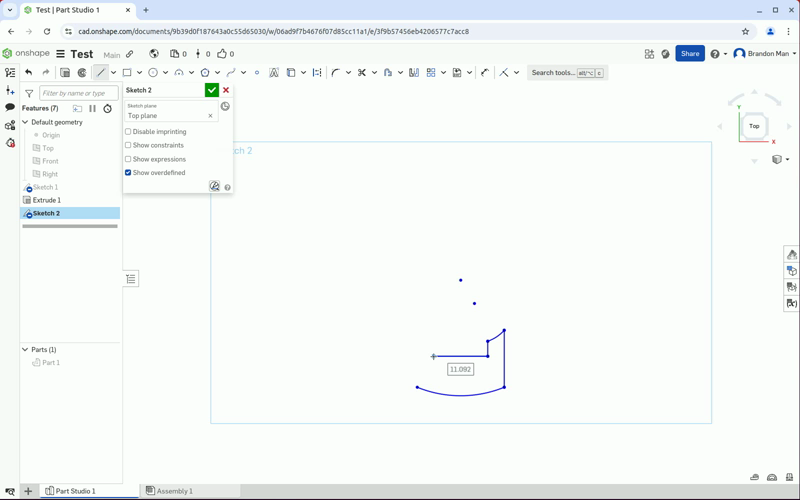
mouse_move(463, 356)
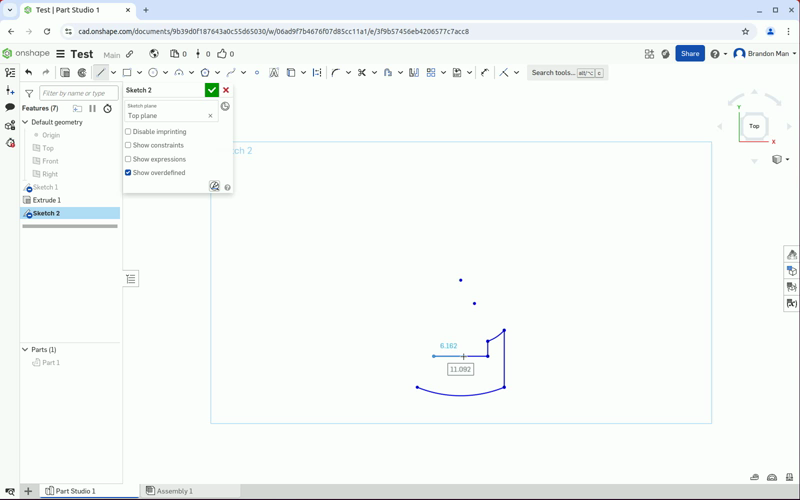
mouse_move(433, 341)
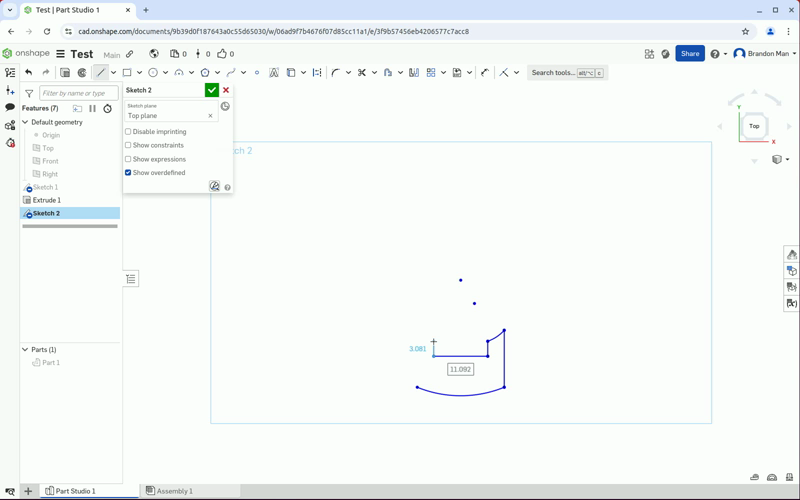
click(433, 341)
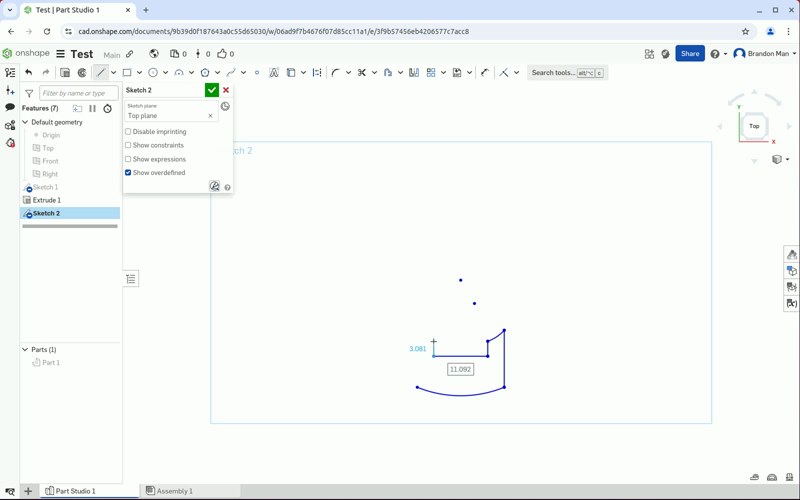
key_up(shift)
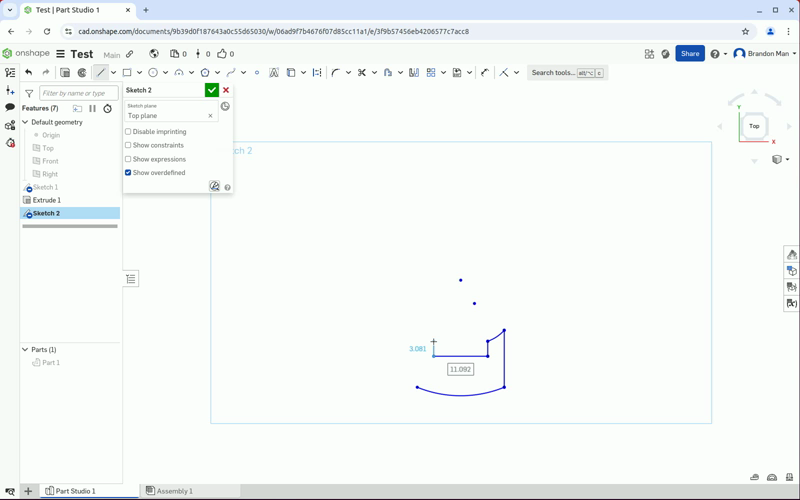
key(esc)
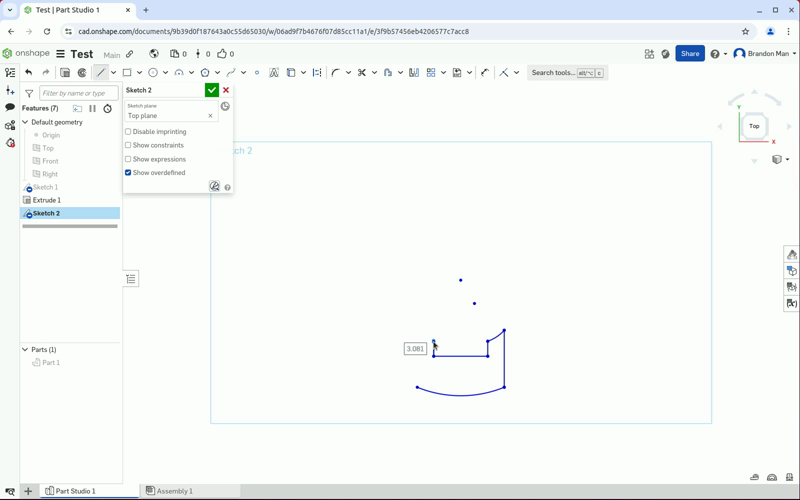
key(a)
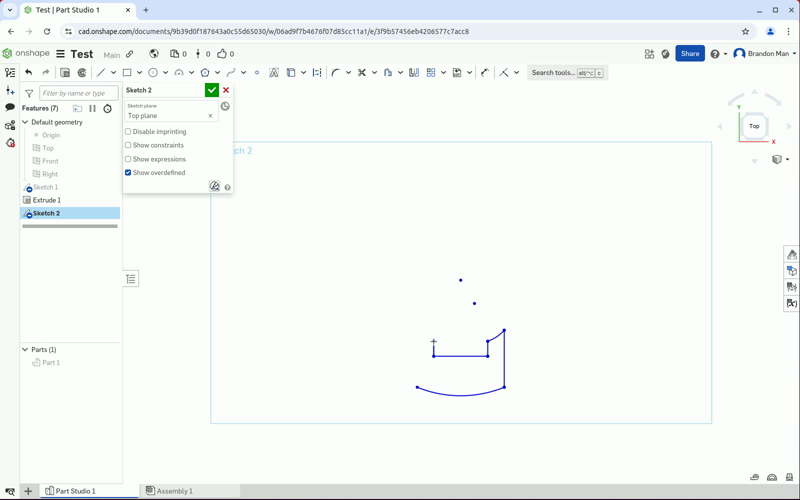
mouse_move(433, 341)
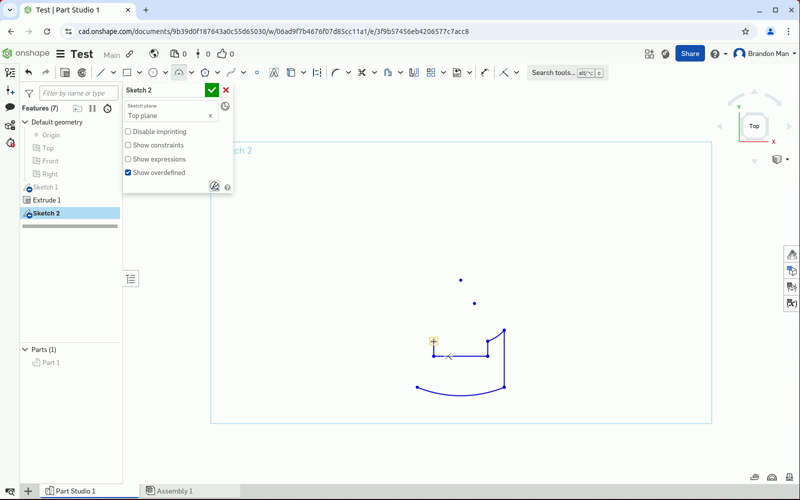
click(433, 341)
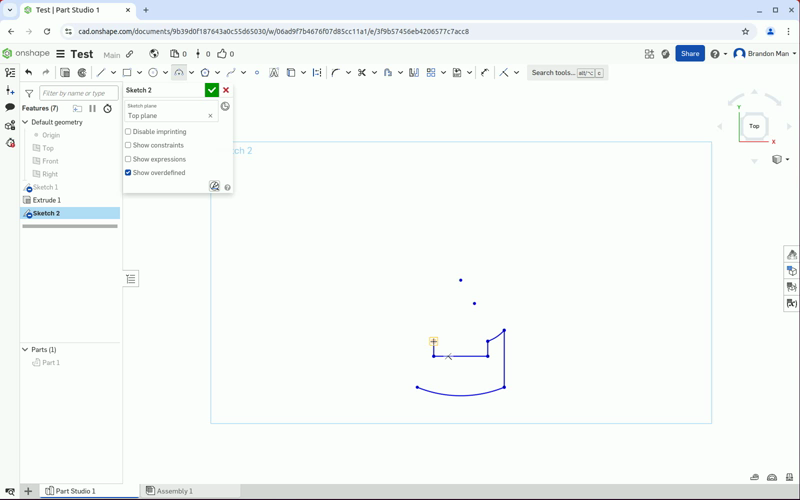
key_down(shift)
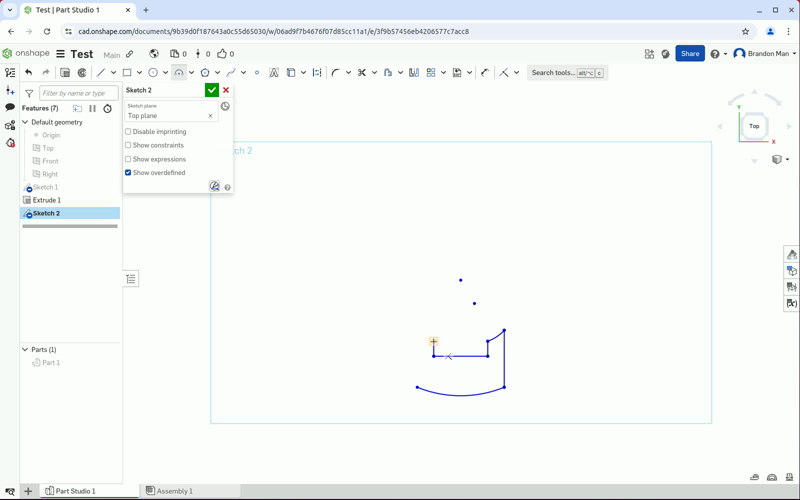
mouse_move(417, 330)
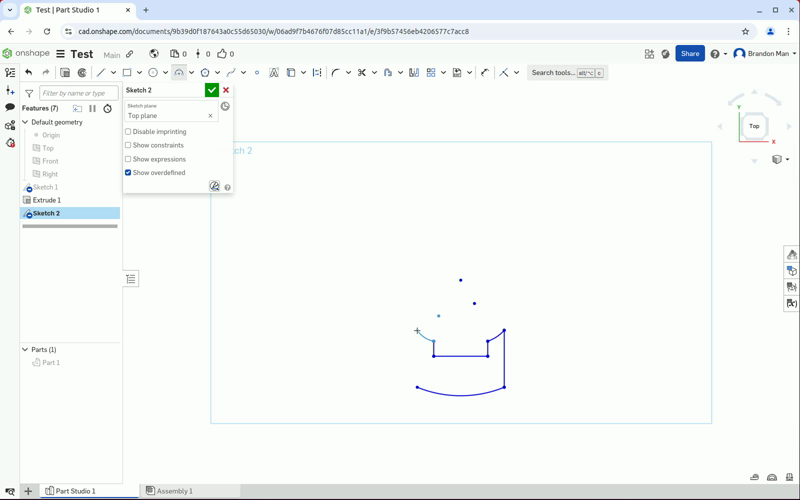
click(417, 330)
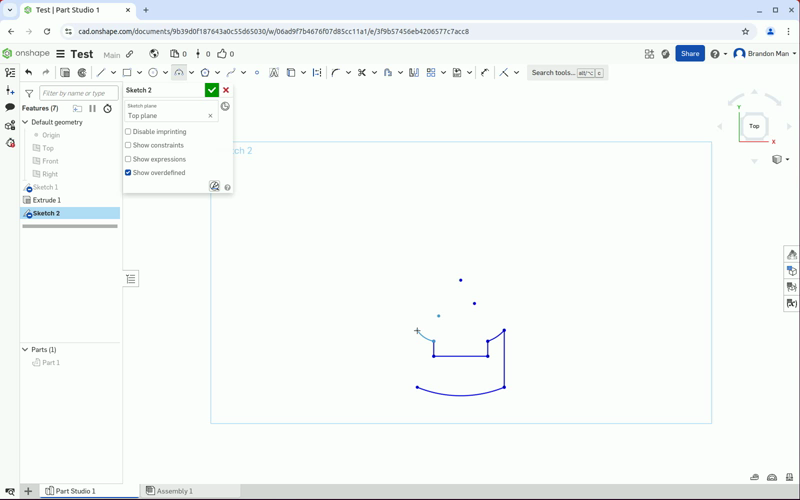
mouse_move(425, 336)
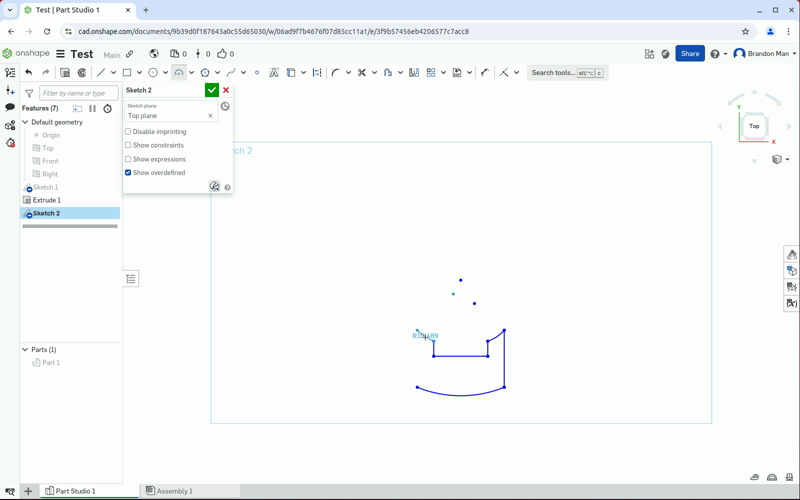
click(425, 336)
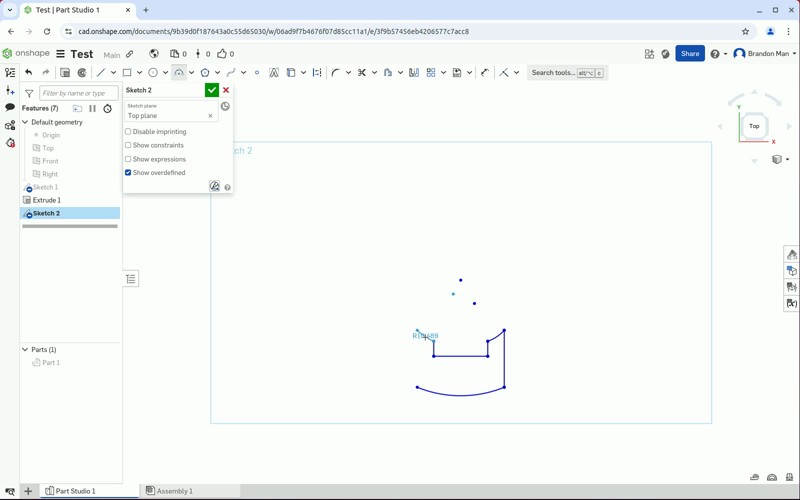
key_up(shift)
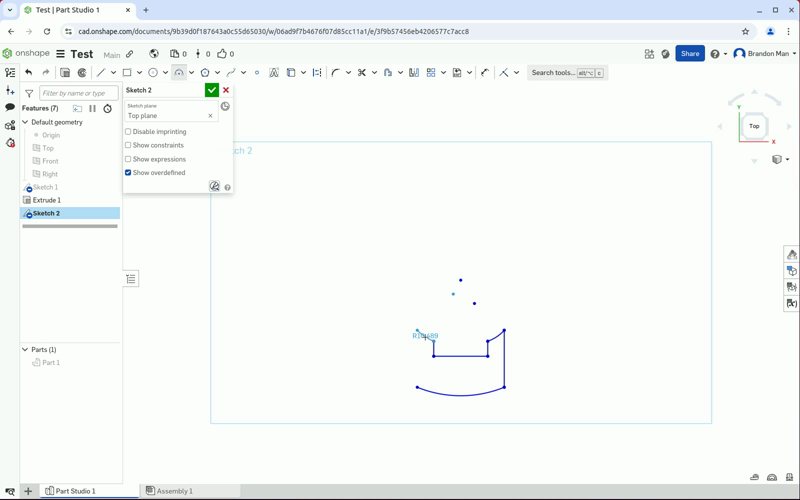
key(esc)
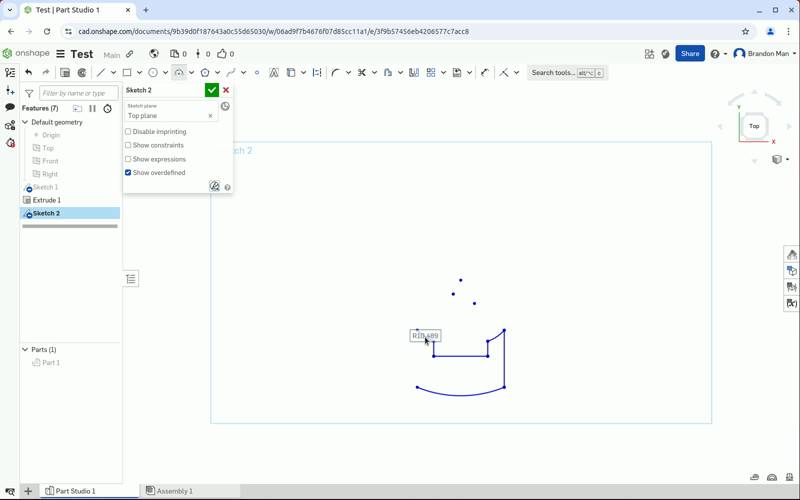
key(l)
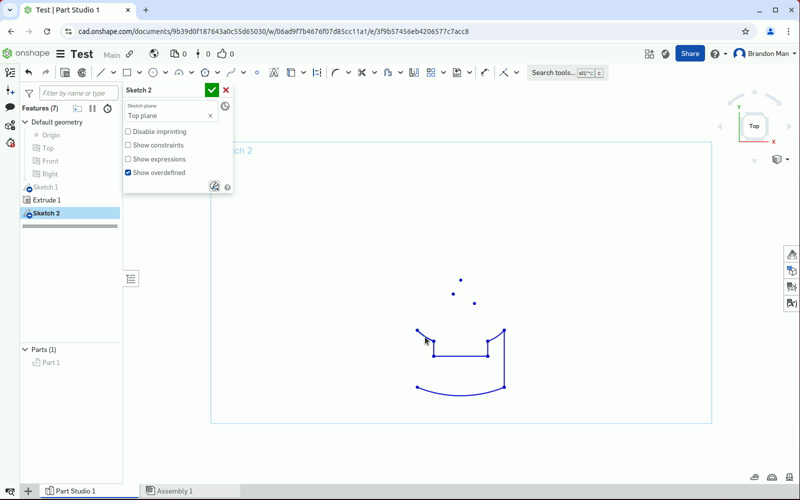
mouse_move(417, 330)
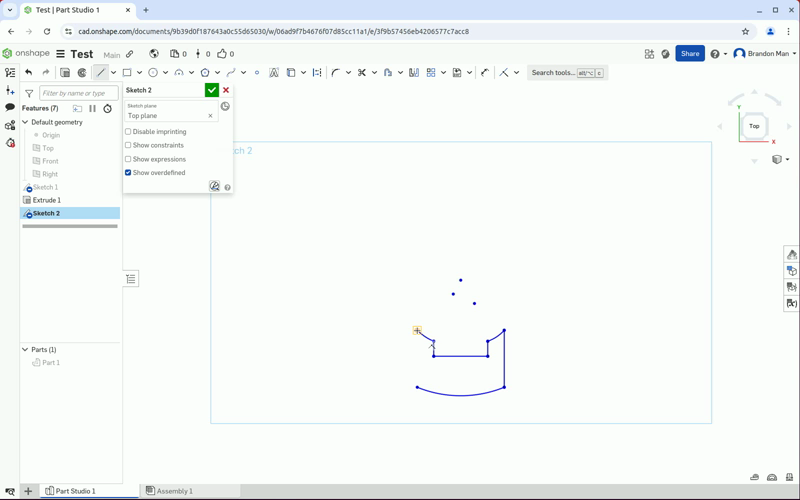
click(417, 330)
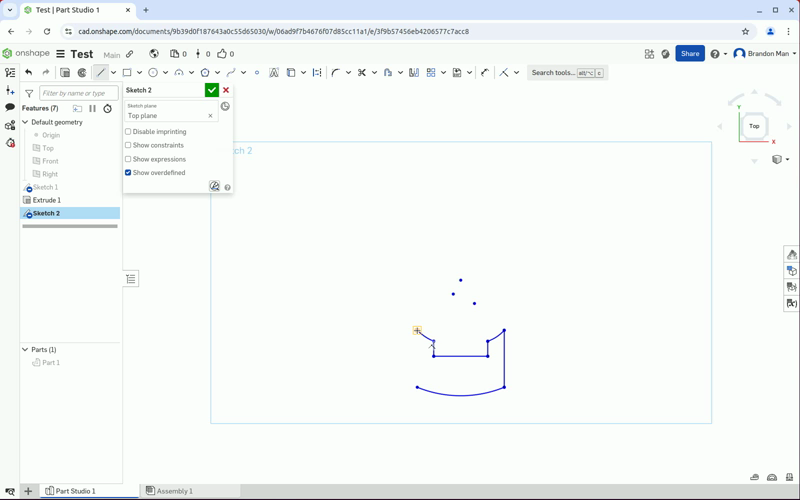
mouse_move(447, 330)
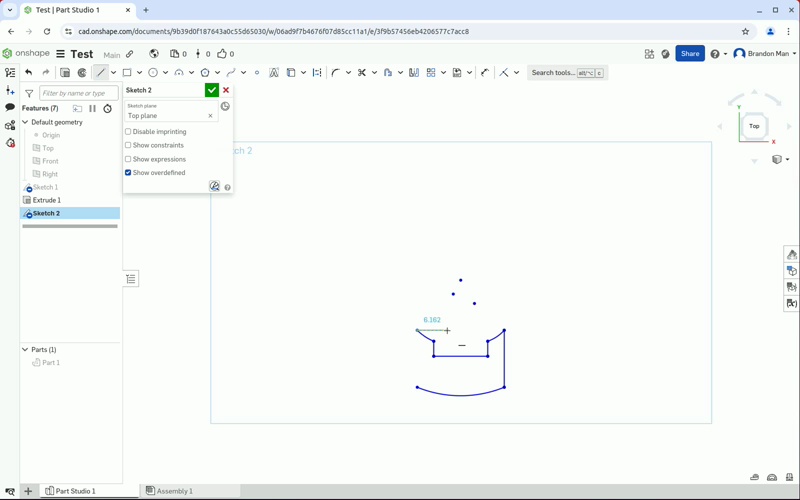
key_down(shift)
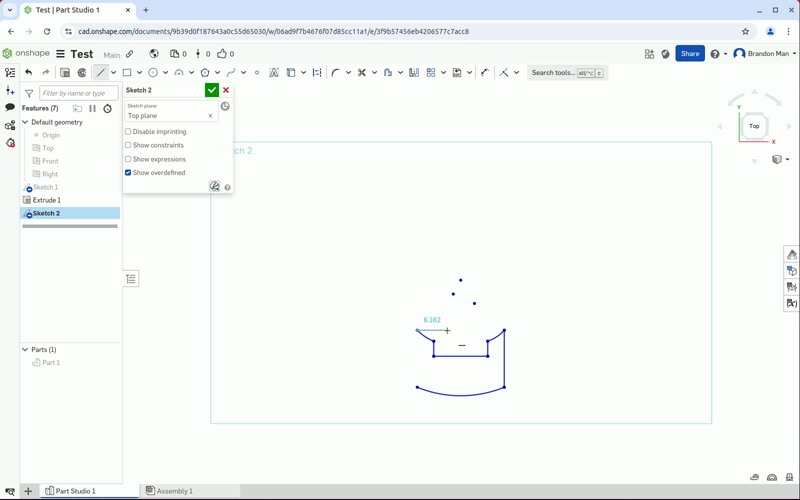
mouse_move(417, 387)
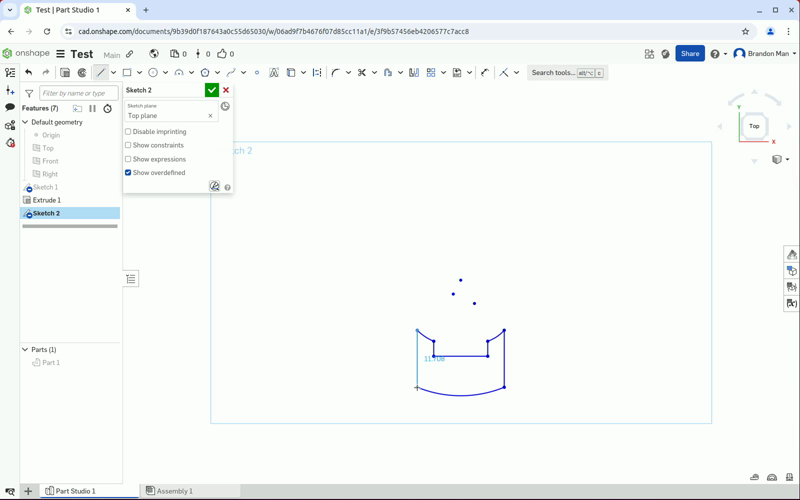
key_up(shift)
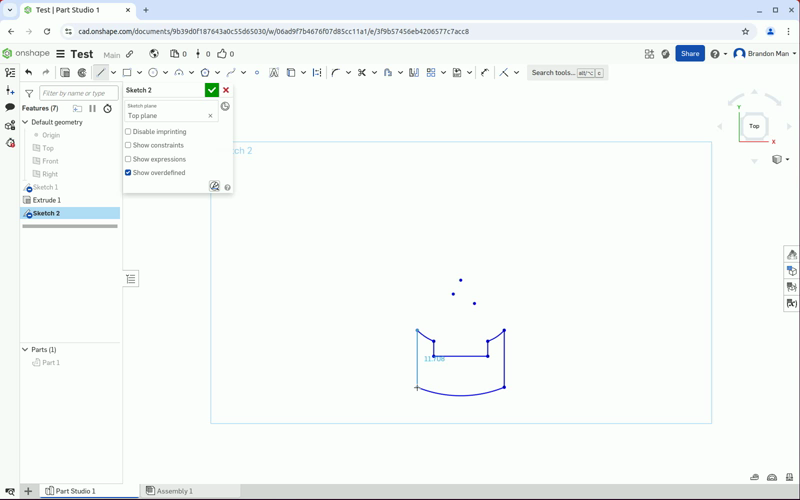
click(417, 387)
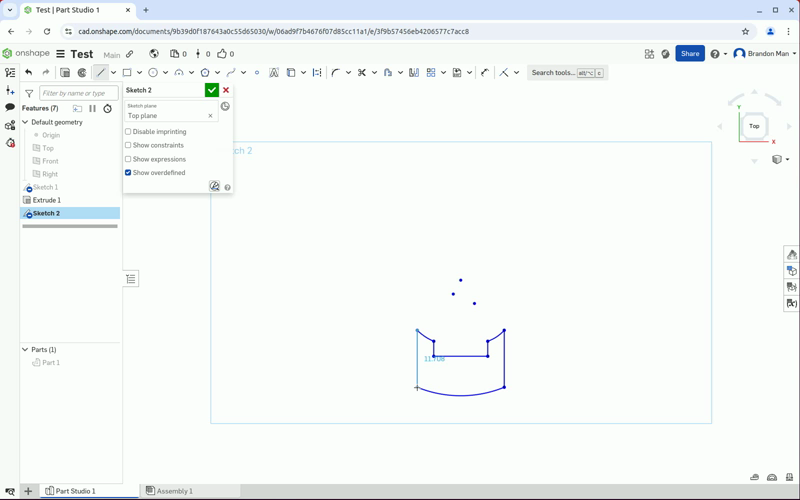
key(esc)
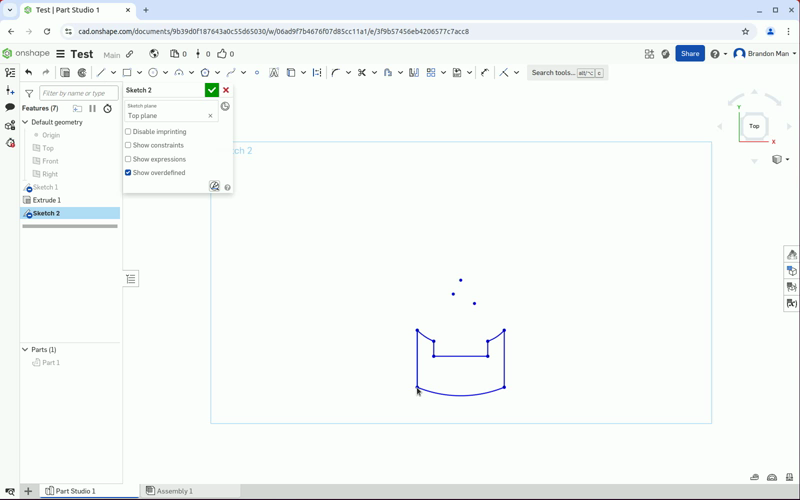
mouse_move(494, 371)
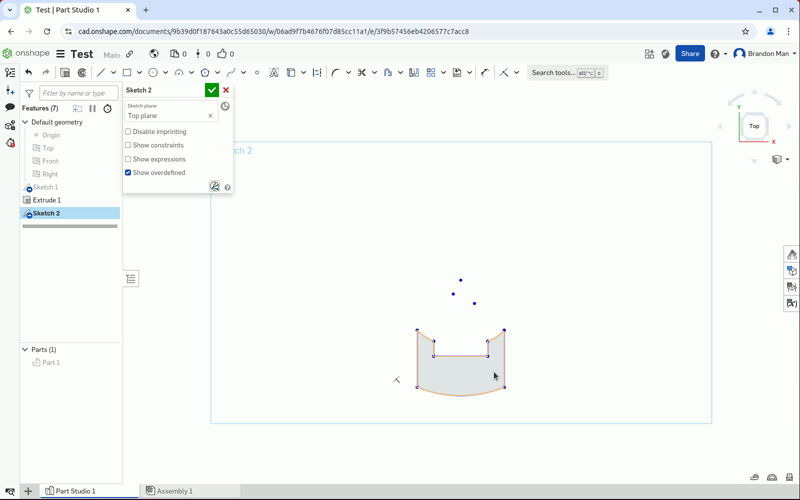
click(494, 371)
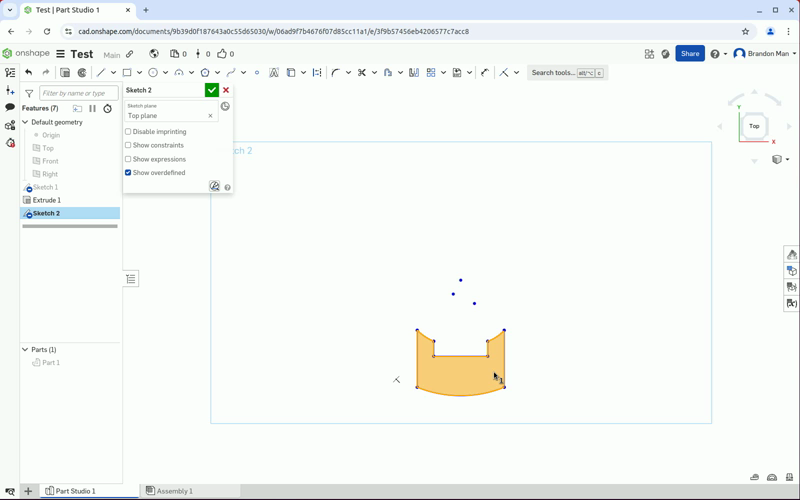
mouse_move(73, 352)
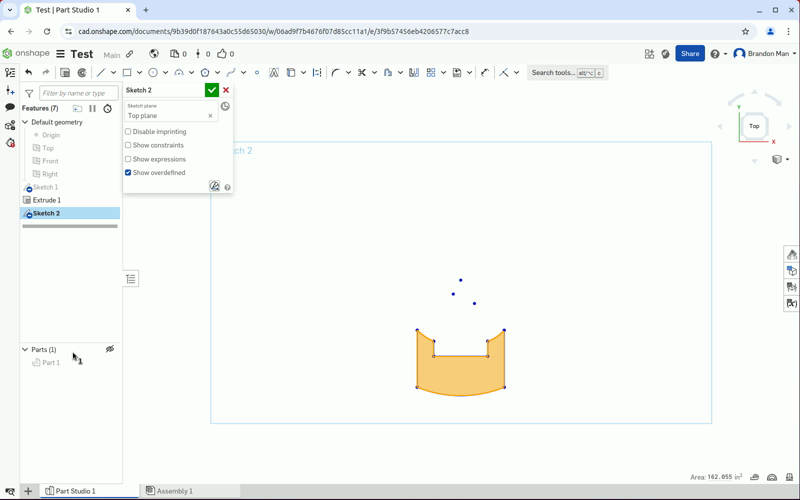
key(shift+y)
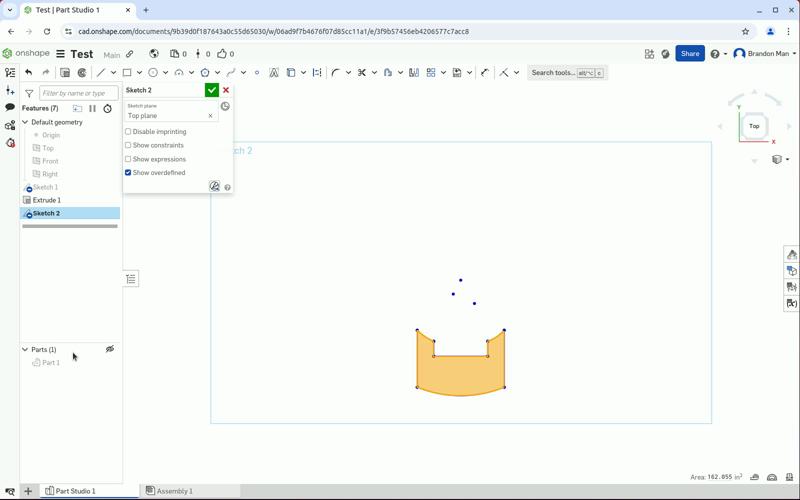
key(shift+e)
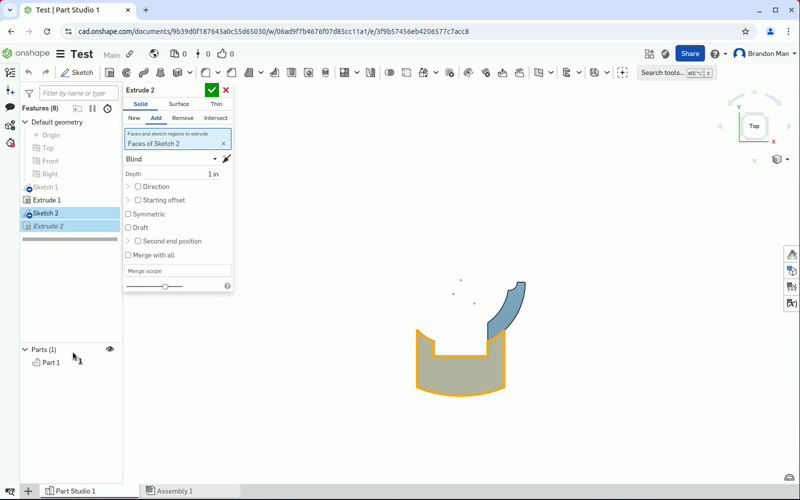
mouse_move(143, 106)
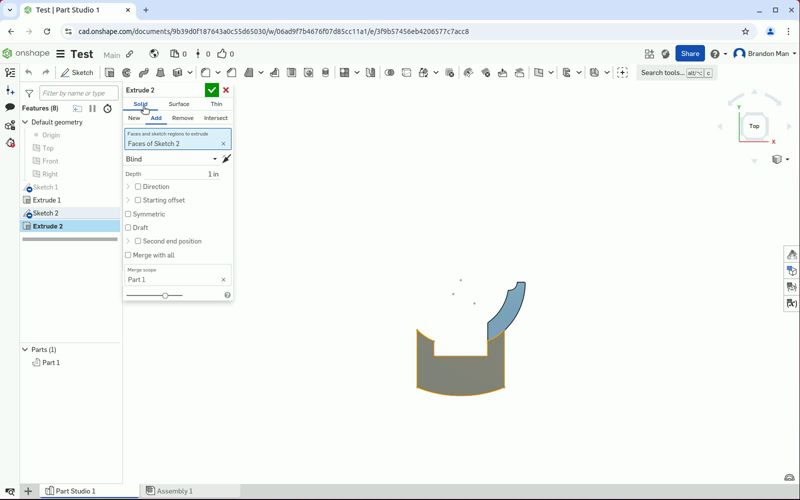
click(143, 106)
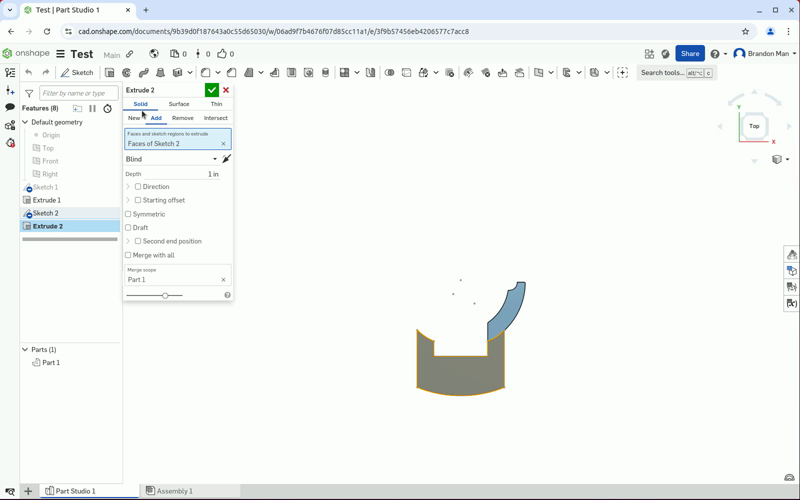
mouse_move(137, 120)
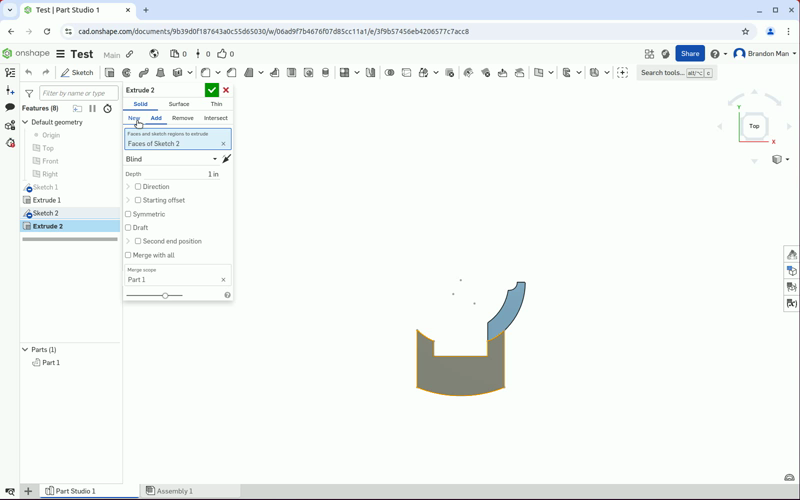
click(137, 120)
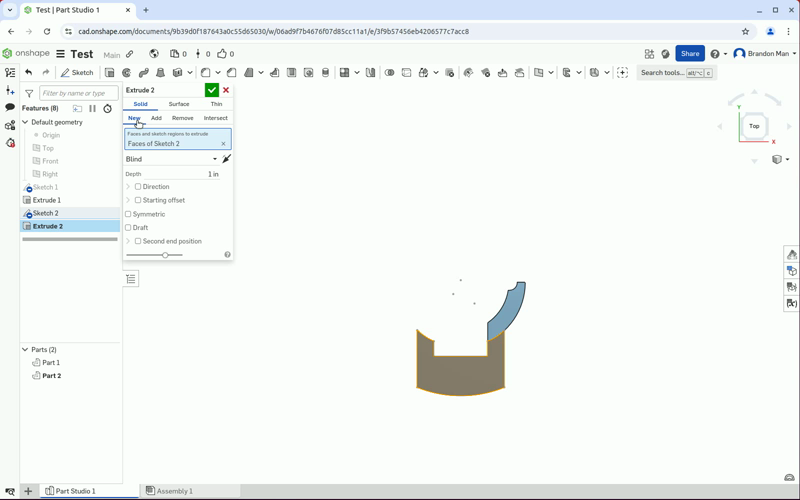
key(tab, 4)
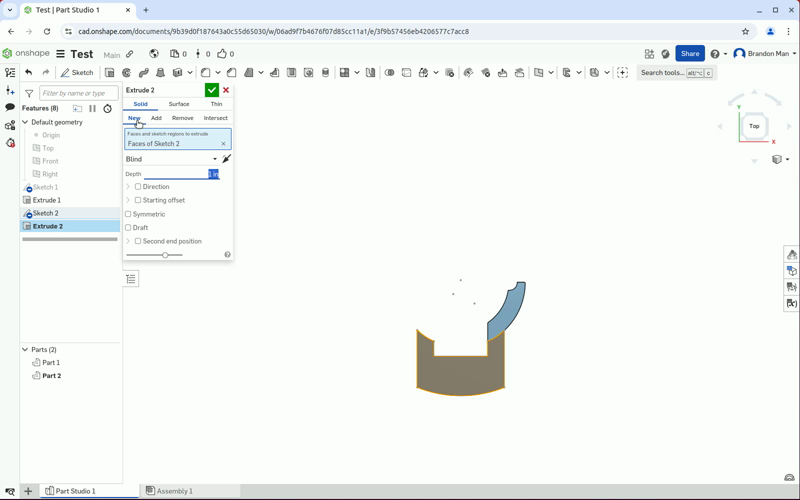
text(16.609)
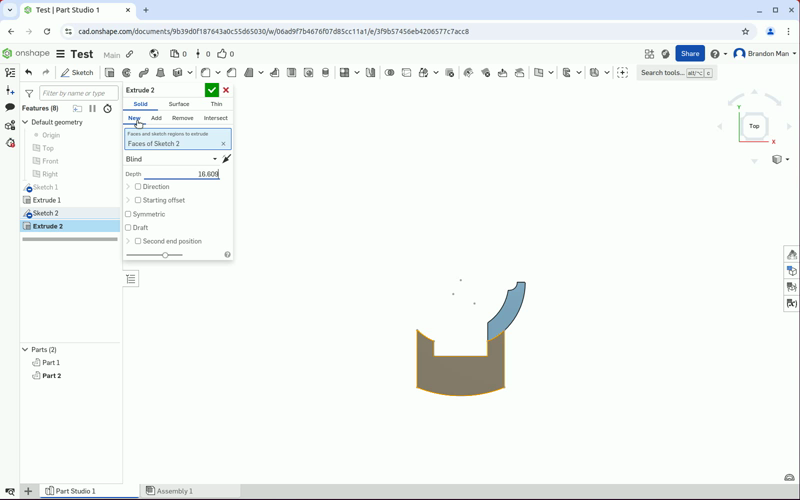
key(enter)
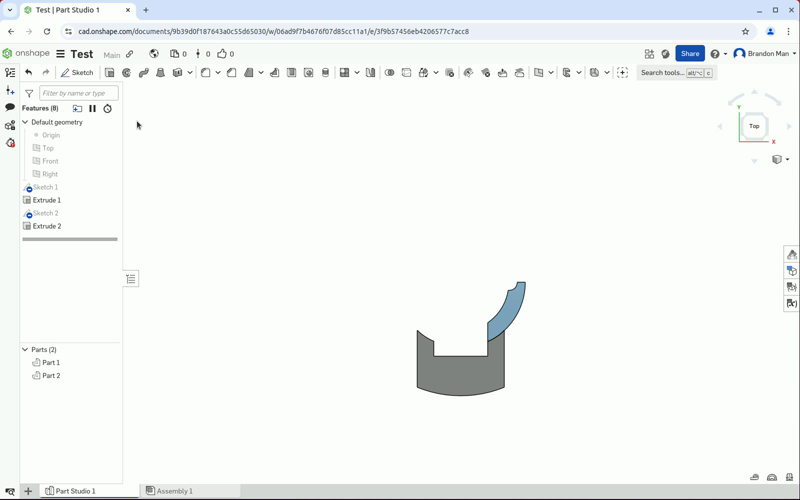
key(shift+h)
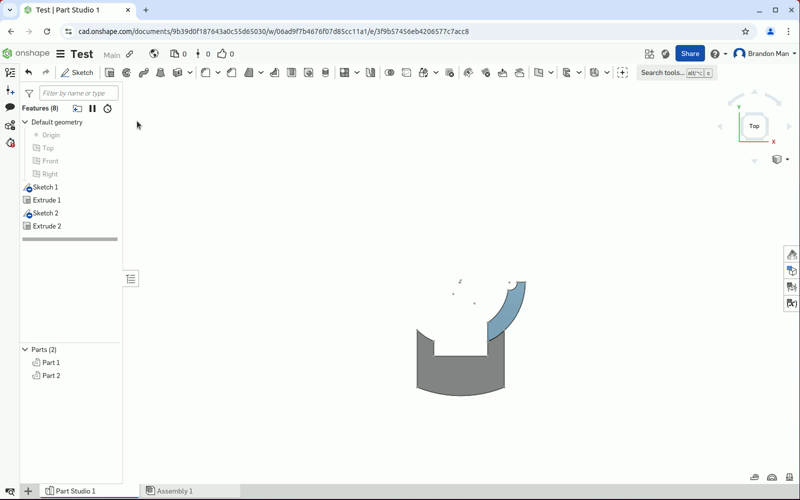
key(shift+h)
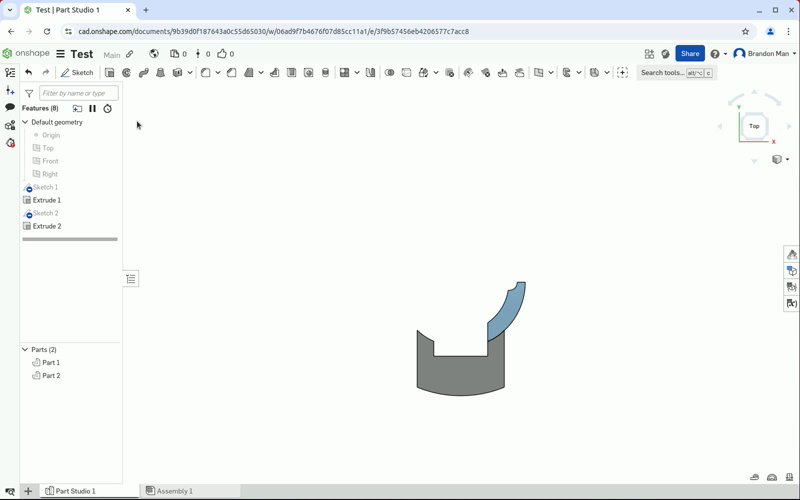
mouse_move(73, 189)
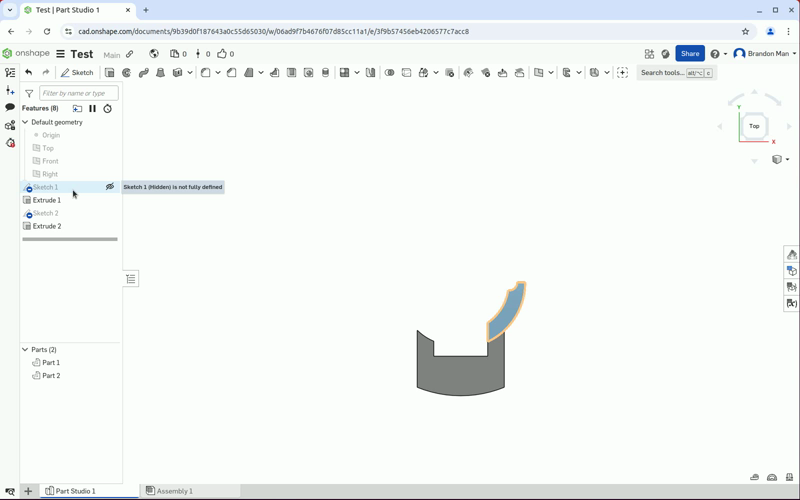
click(73, 189)
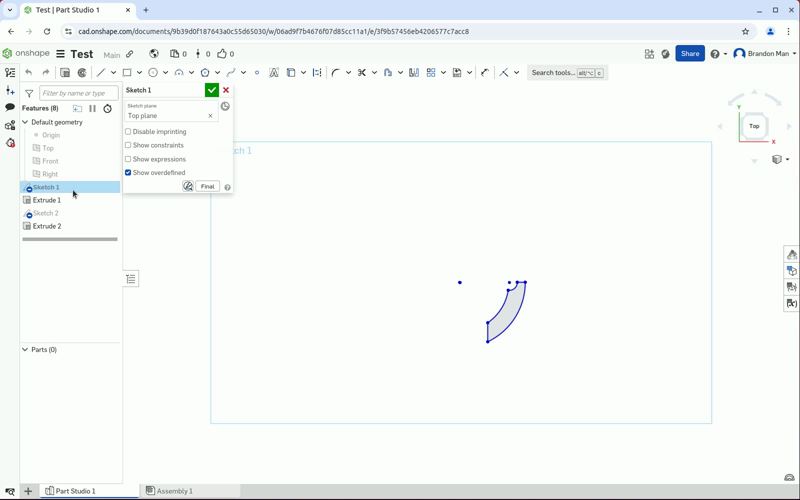
mouse_move(229, 92)
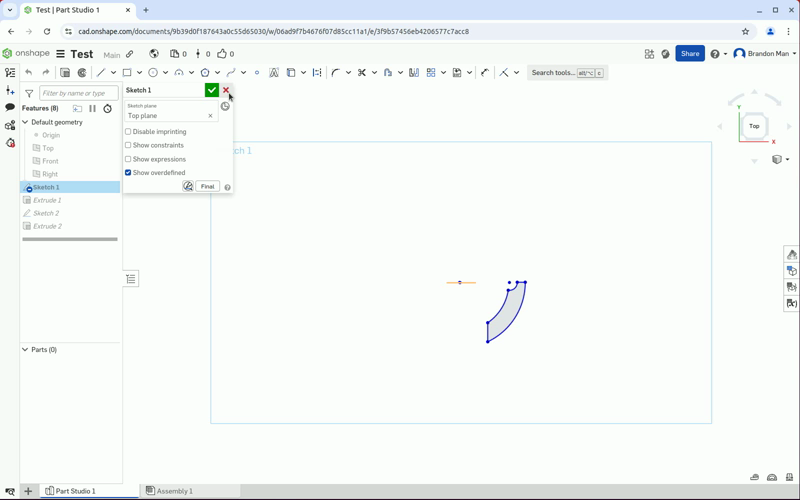
click(229, 92)
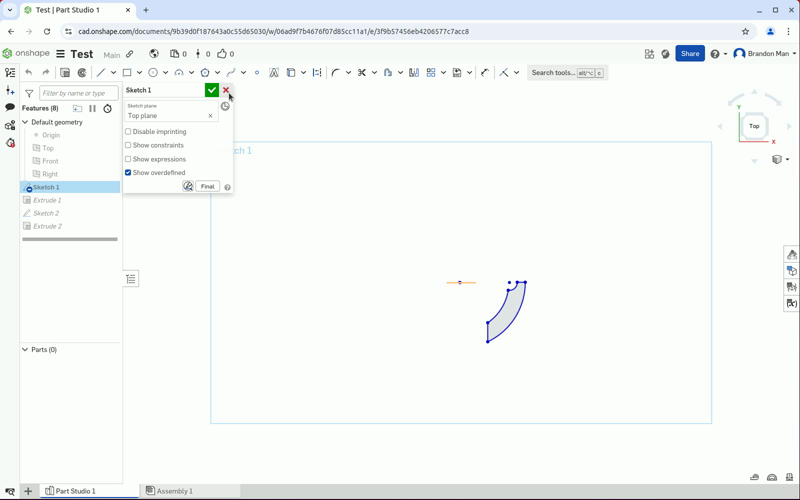
key(shift+s)
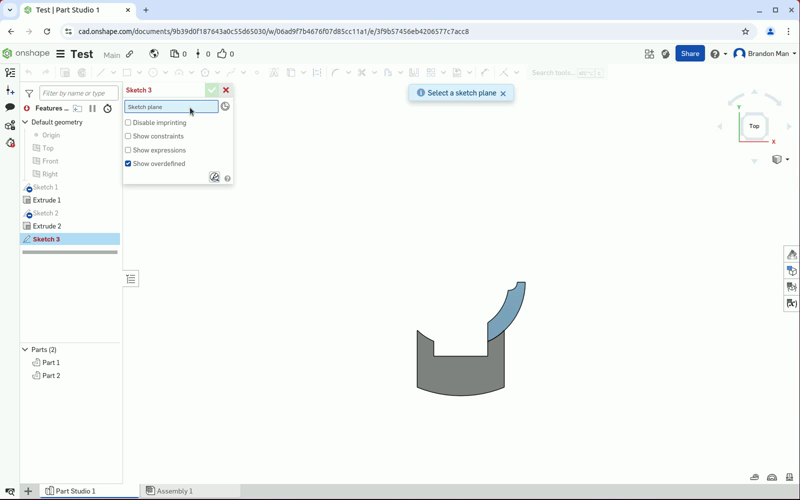
mouse_move(73, 150)
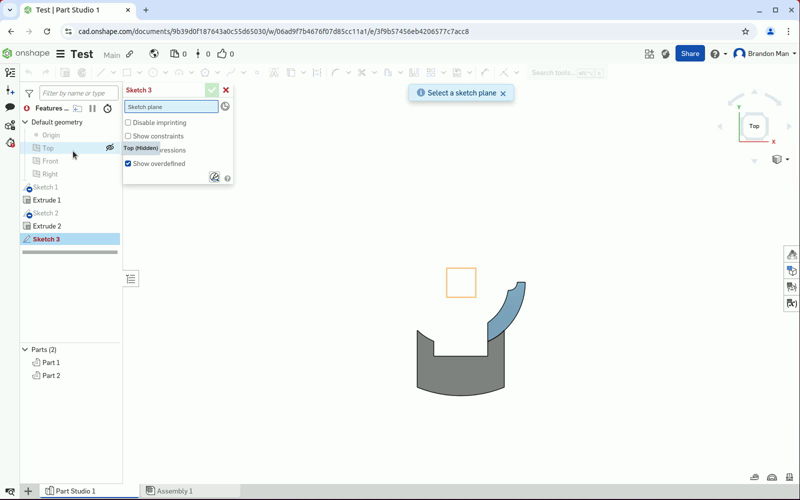
click(73, 150)
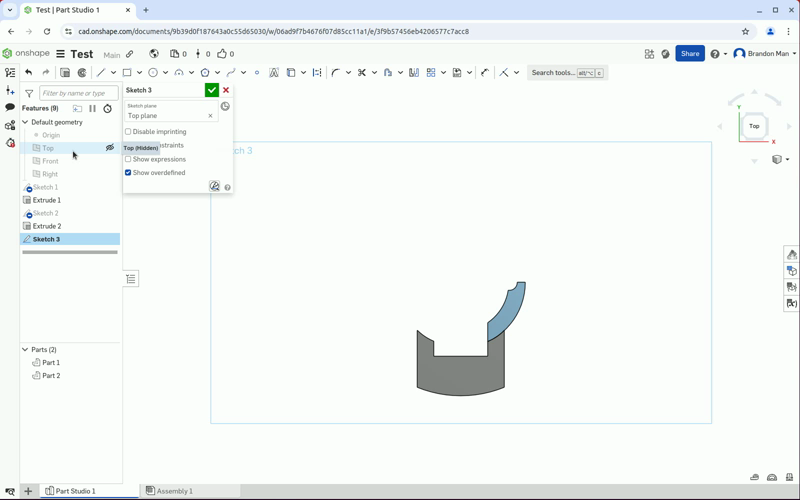
mouse_move(73, 352)
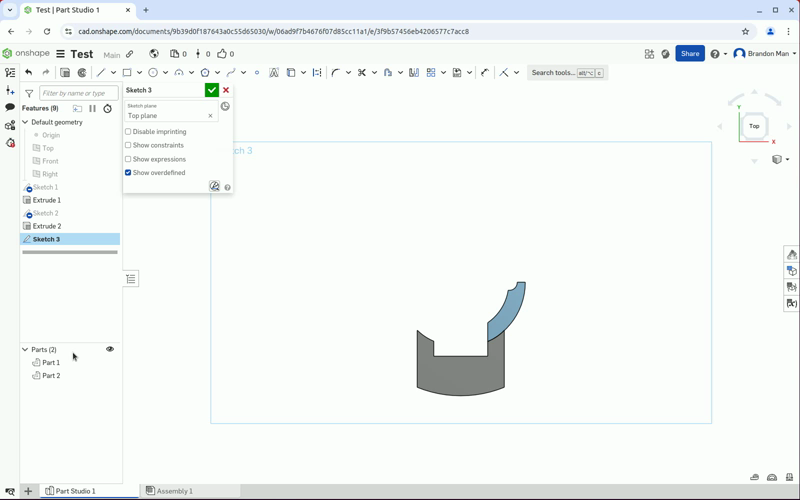
key(y)
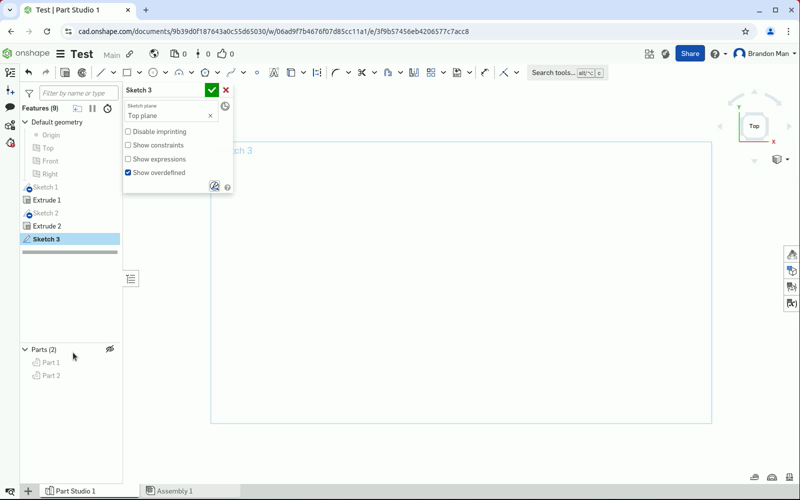
key(a)
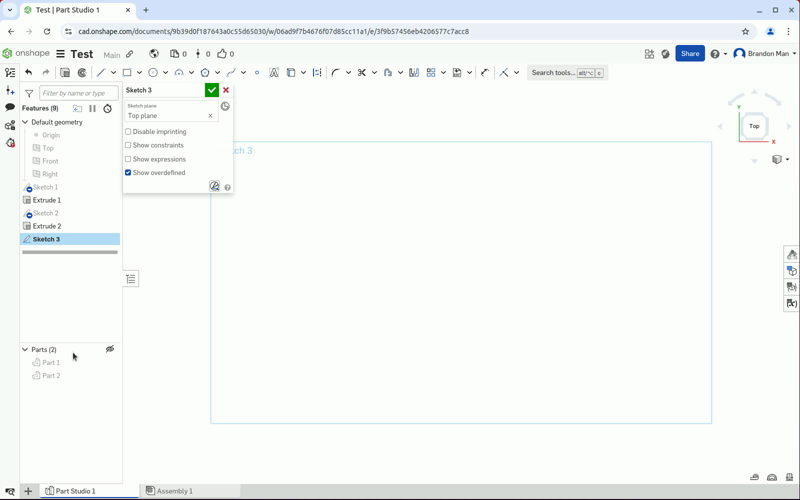
key_down(shift)
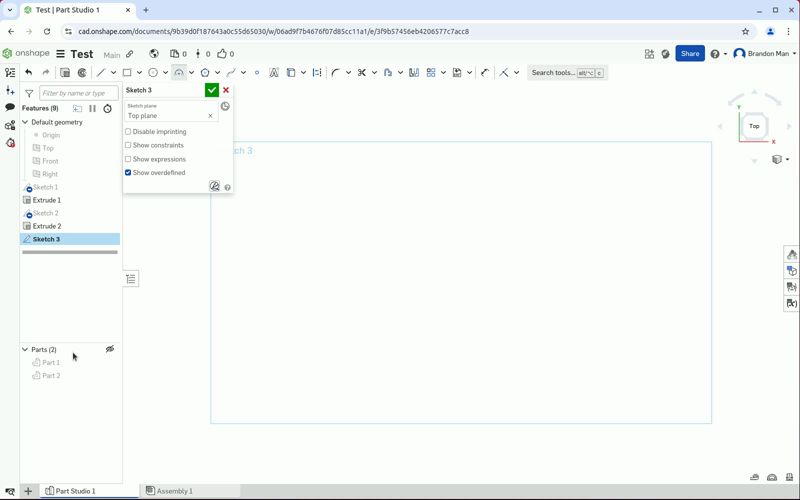
mouse_move(397, 292)
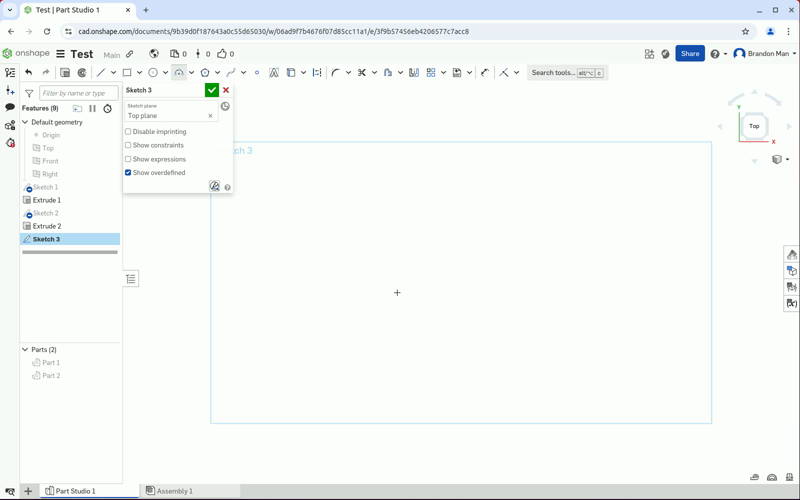
click(397, 292)
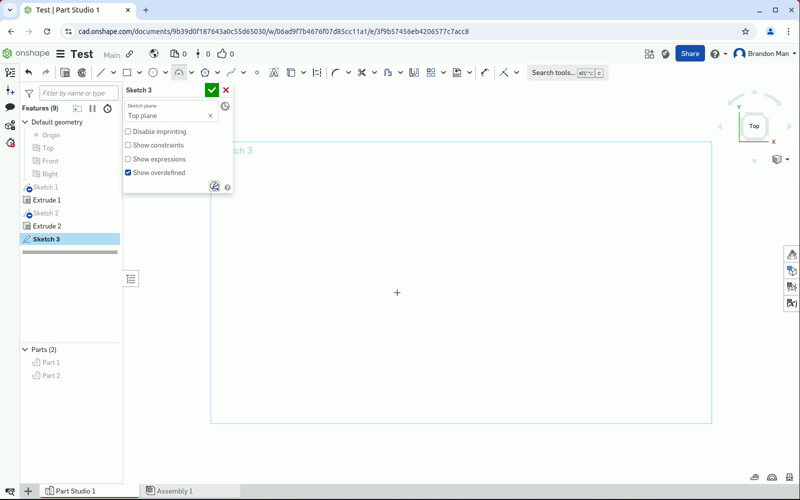
key_up(shift)
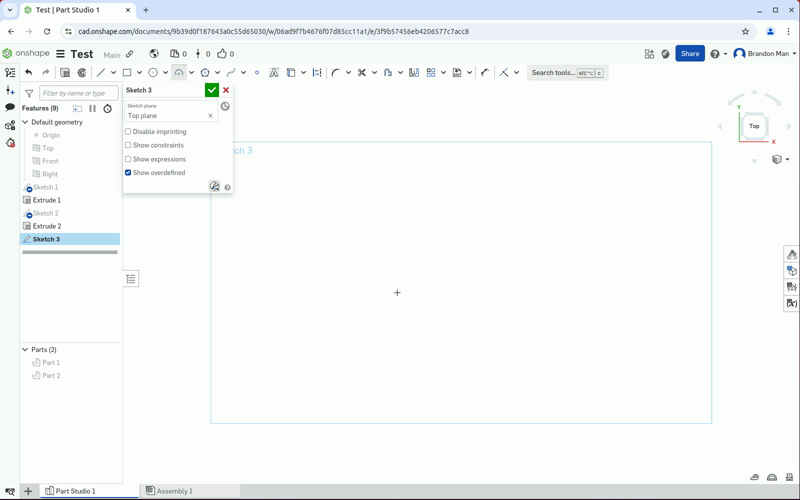
key_down(shift)
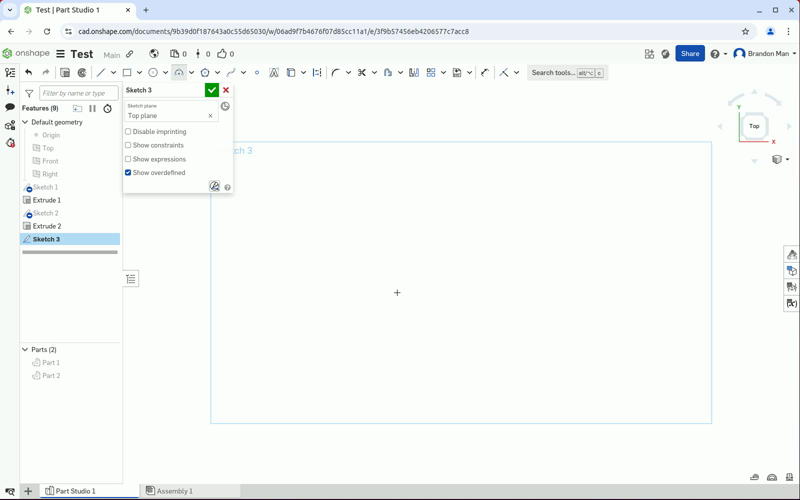
mouse_move(433, 340)
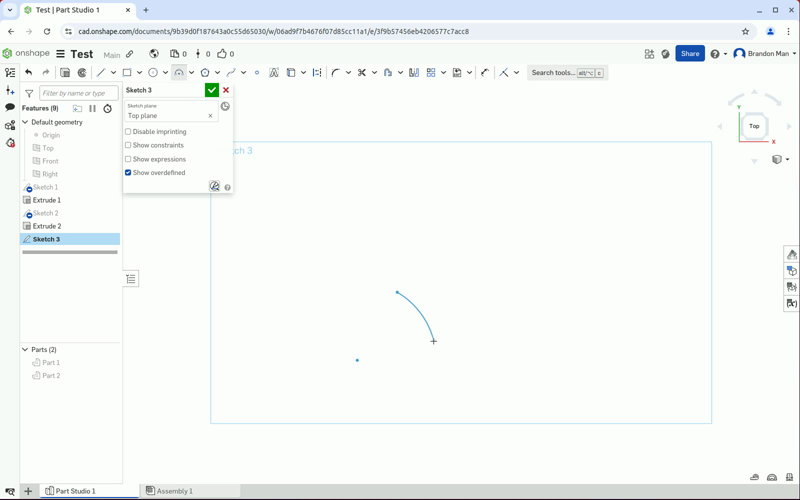
click(433, 340)
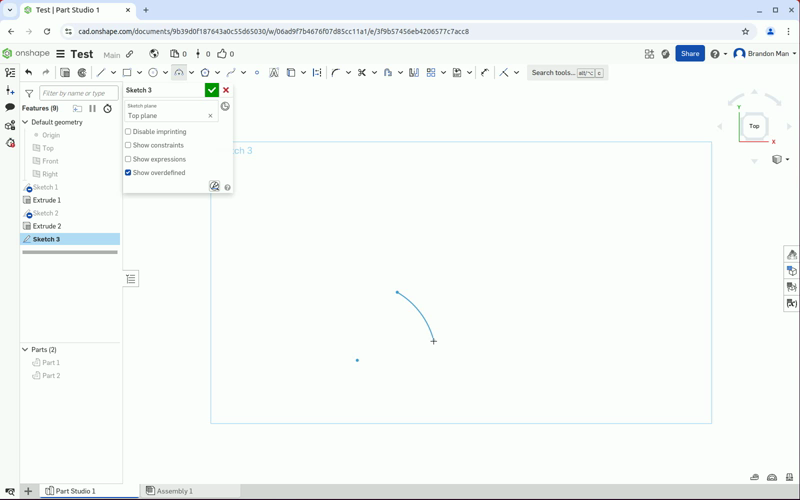
mouse_move(409, 321)
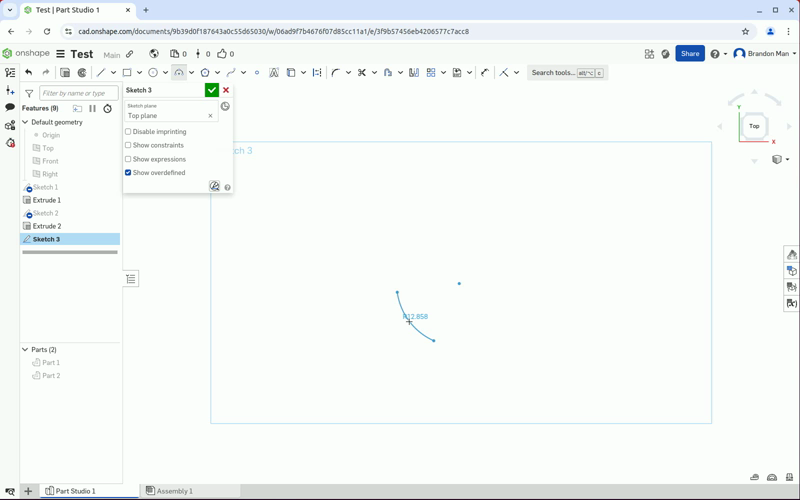
click(409, 321)
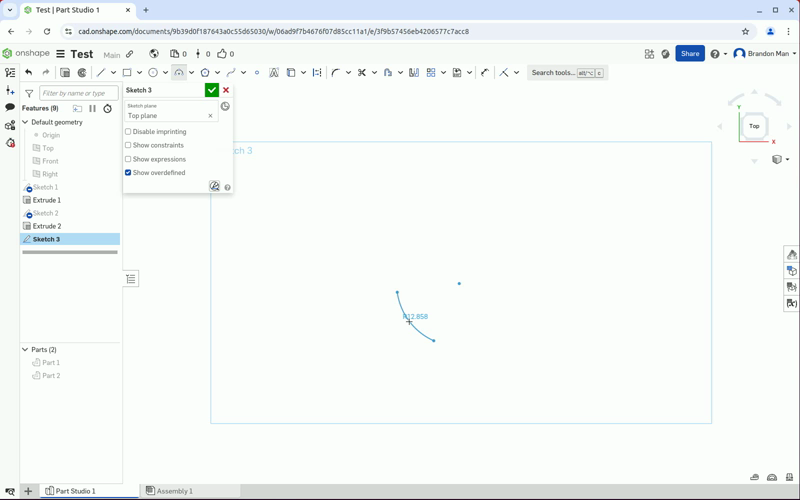
key_up(shift)
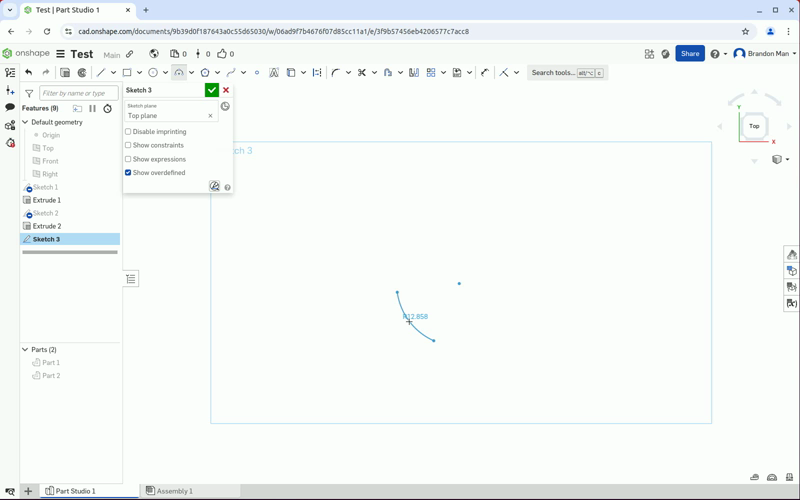
key(esc)
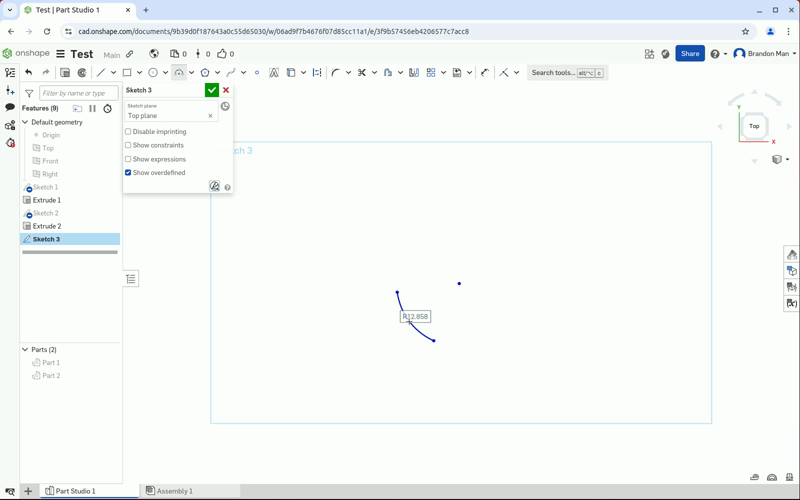
key(l)
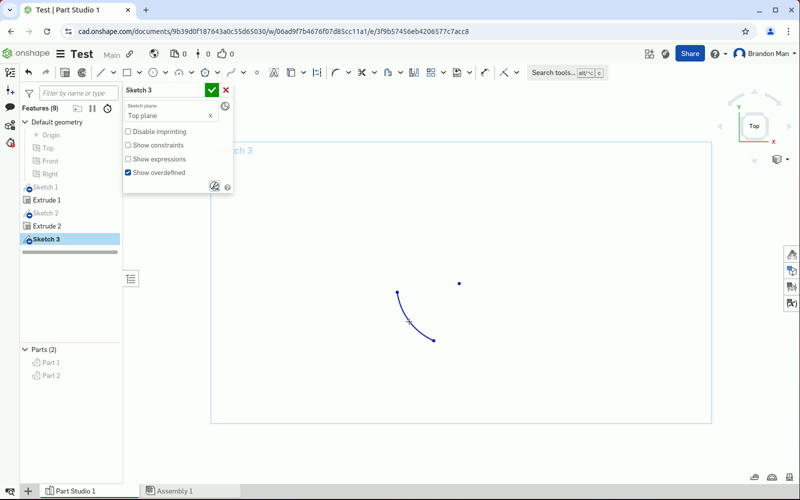
mouse_move(433, 340)
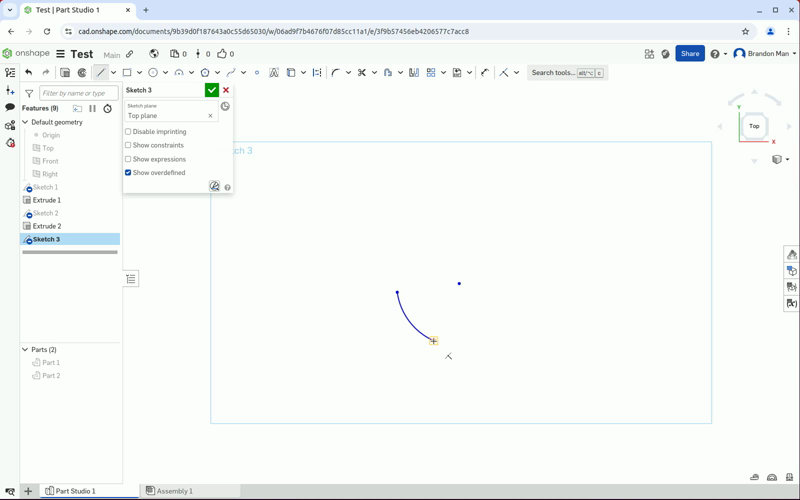
click(433, 340)
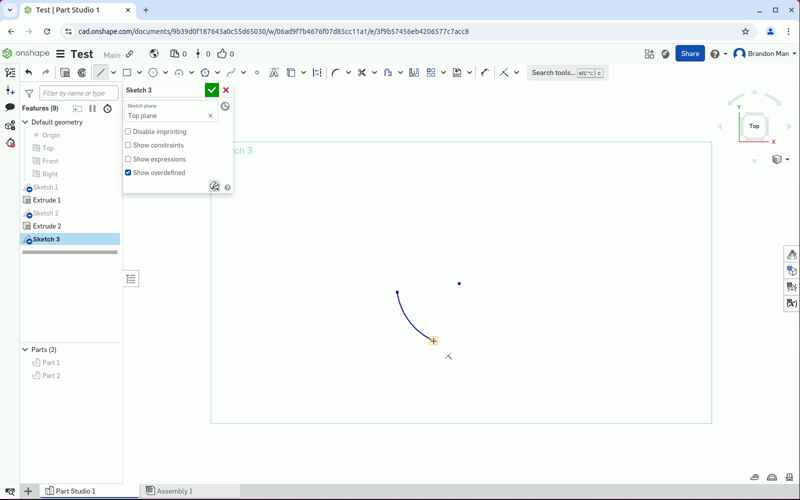
key_down(shift)
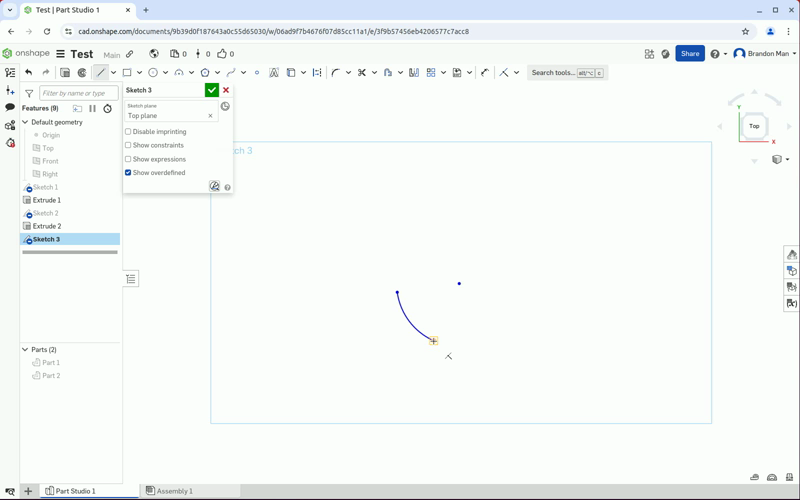
mouse_move(463, 340)
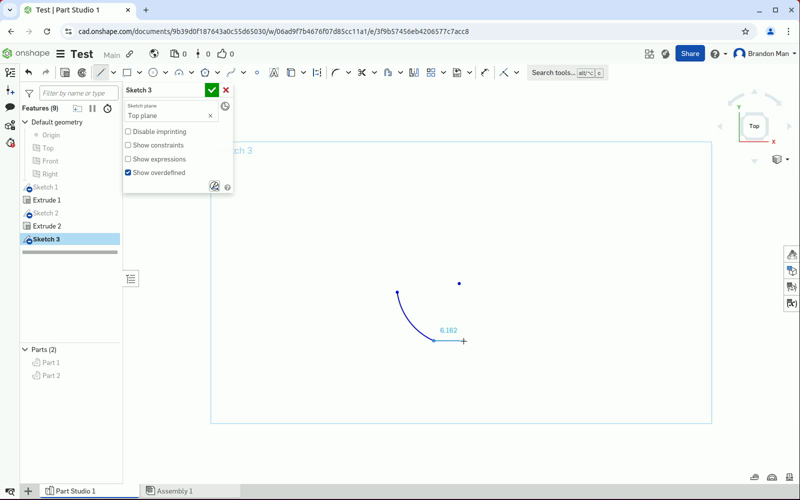
mouse_move(433, 322)
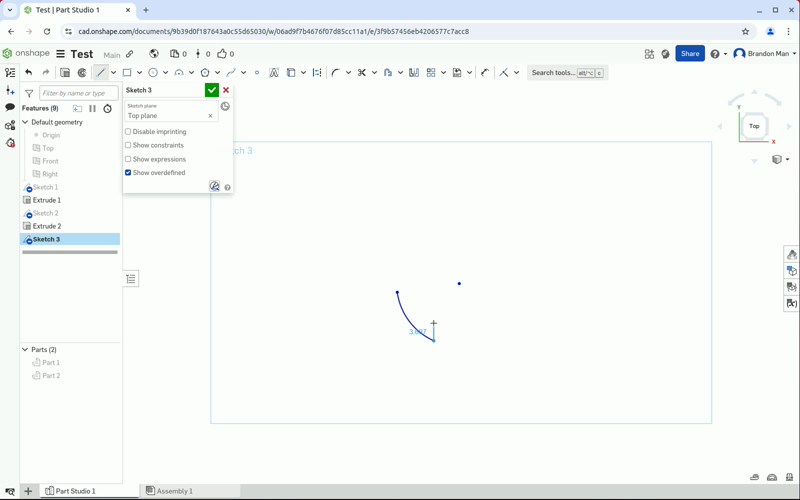
click(433, 322)
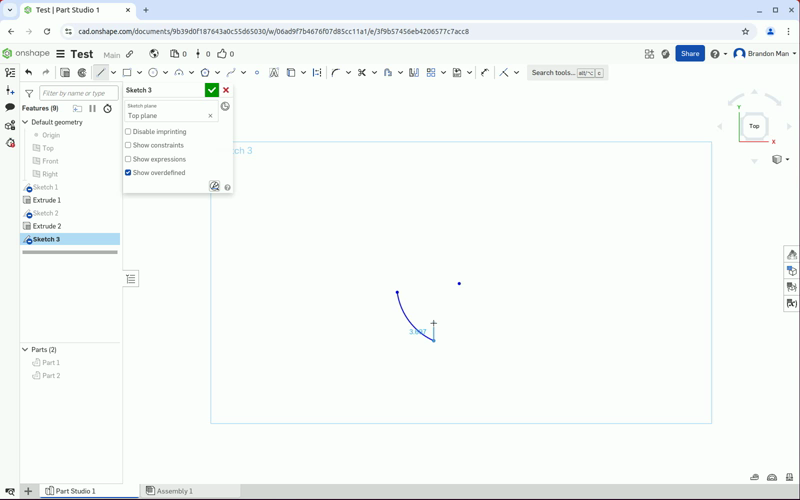
key_up(shift)
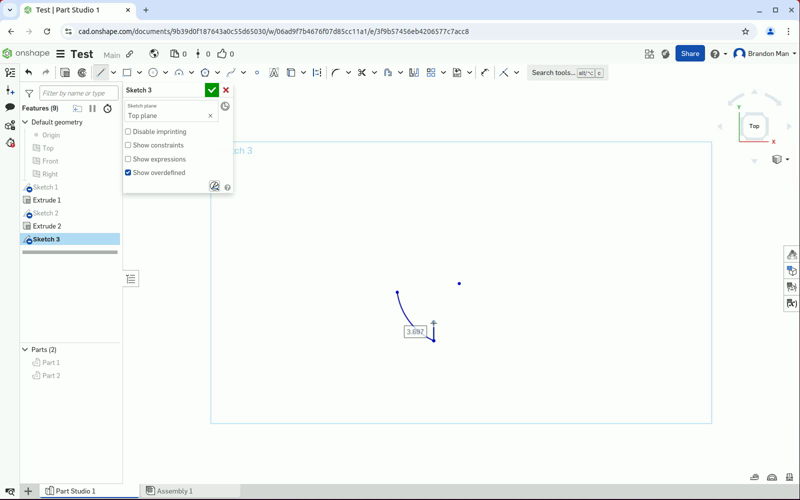
key(esc)
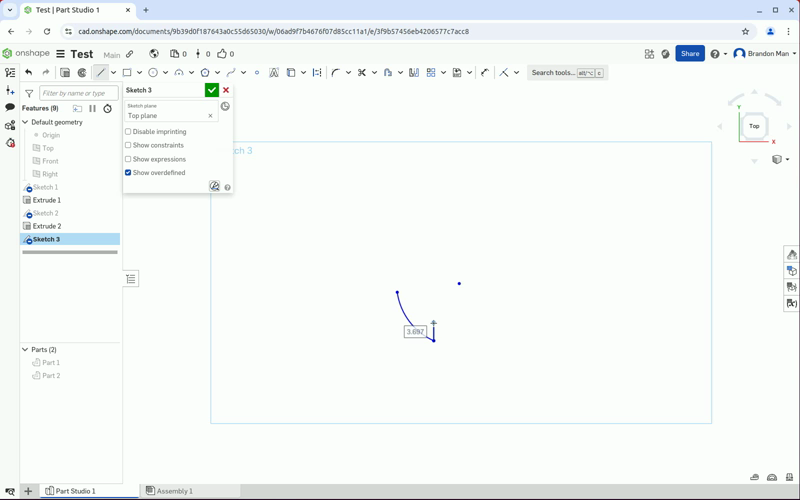
key(a)
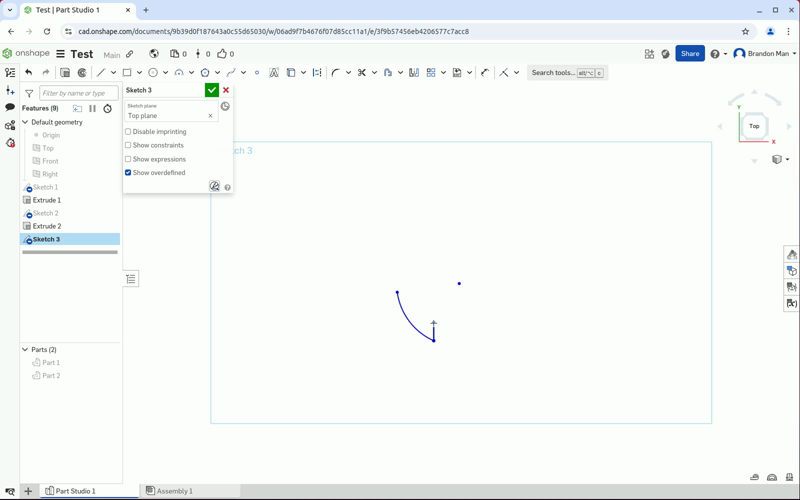
mouse_move(433, 322)
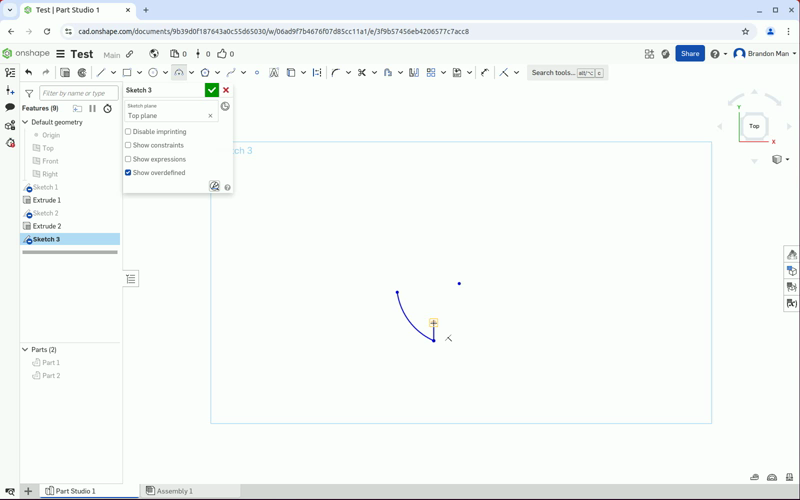
click(433, 322)
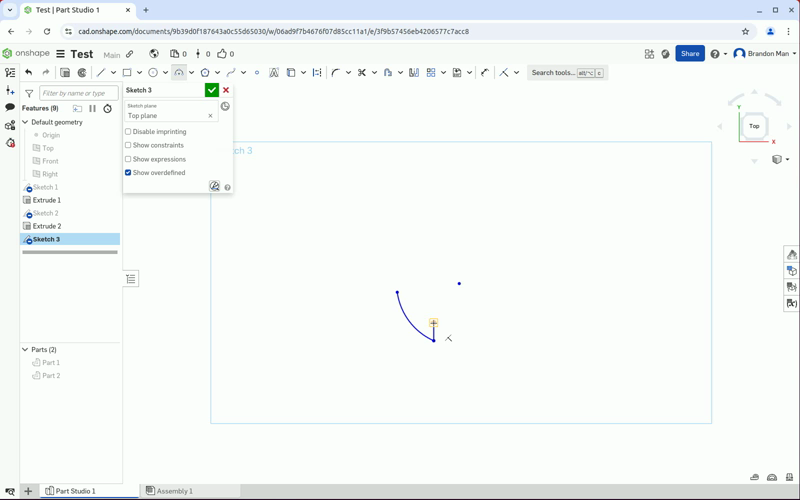
key_down(shift)
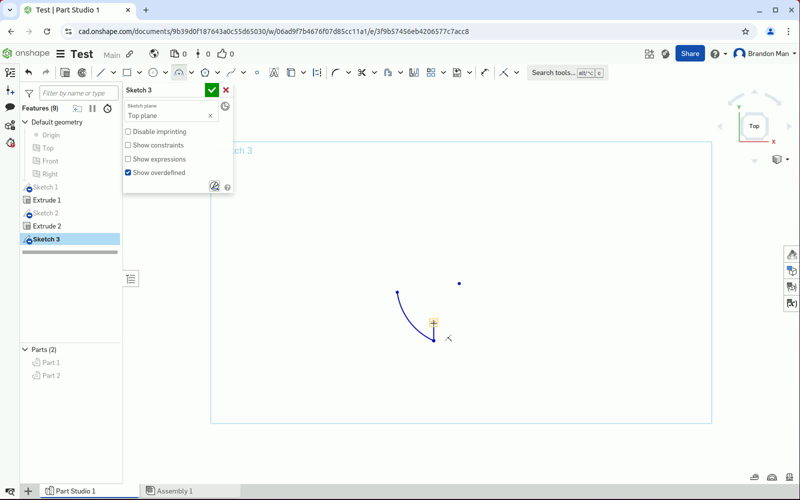
mouse_move(413, 292)
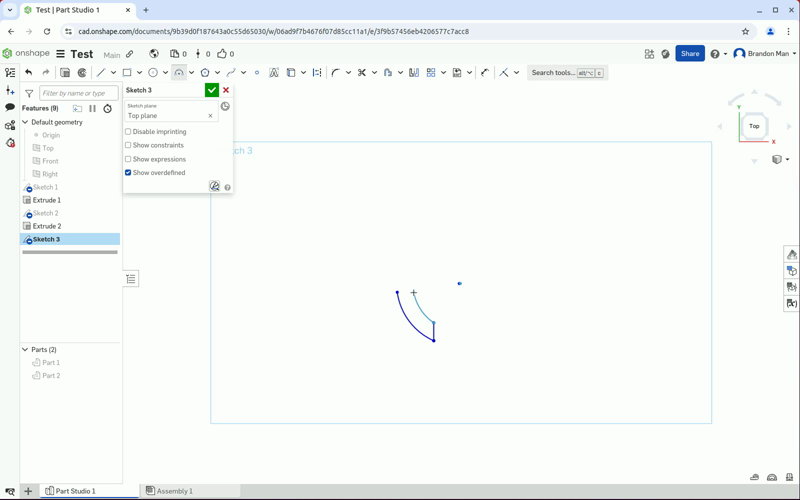
click(413, 292)
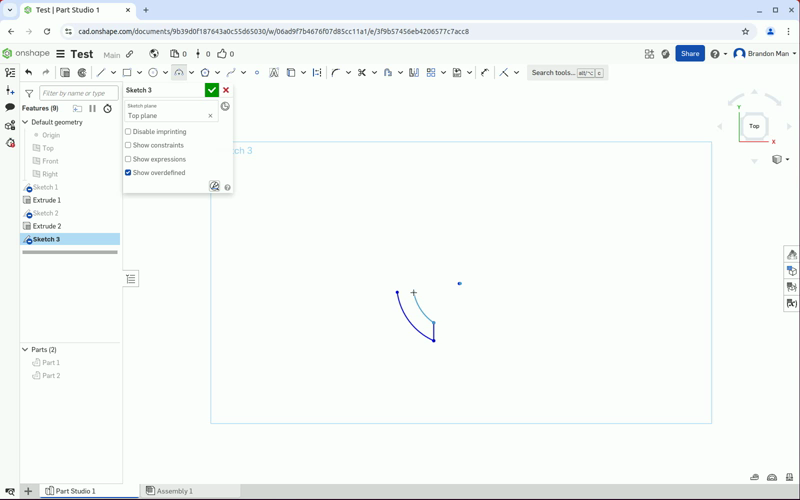
mouse_move(420, 309)
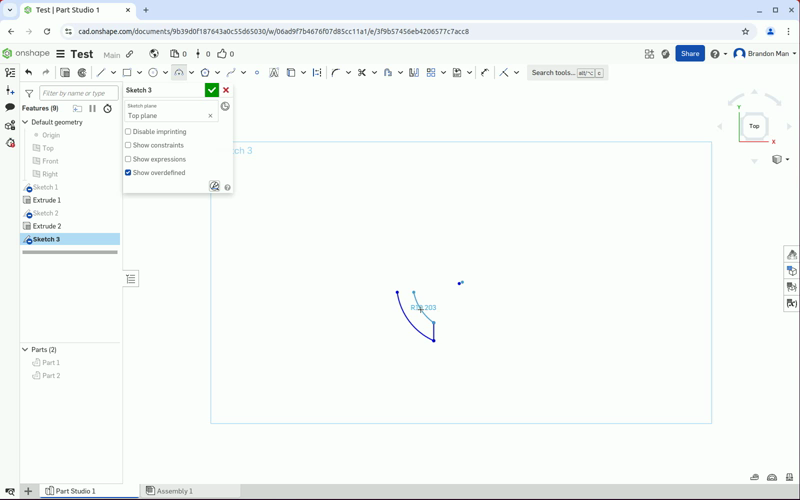
click(420, 309)
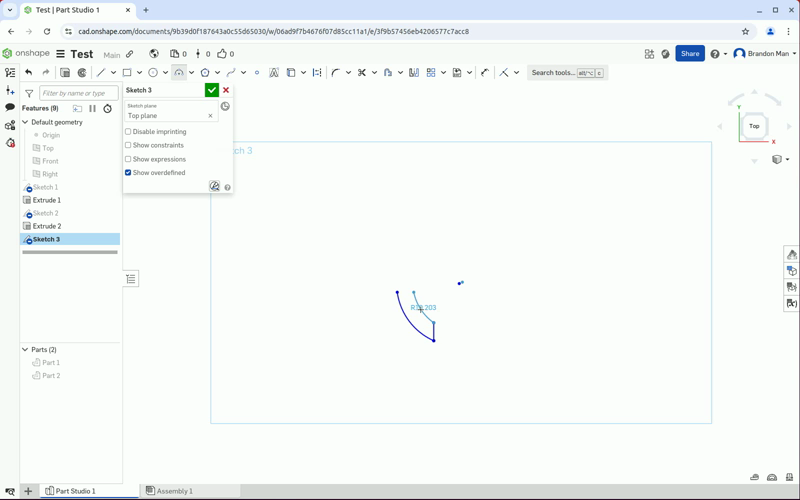
key_up(shift)
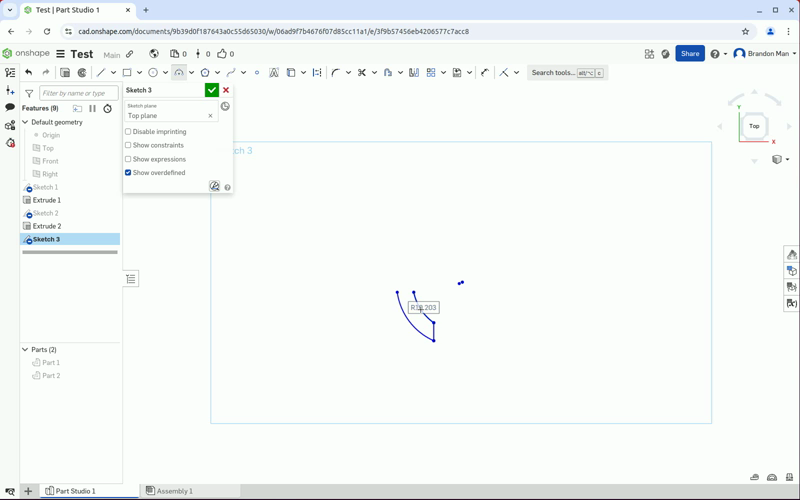
key(esc)
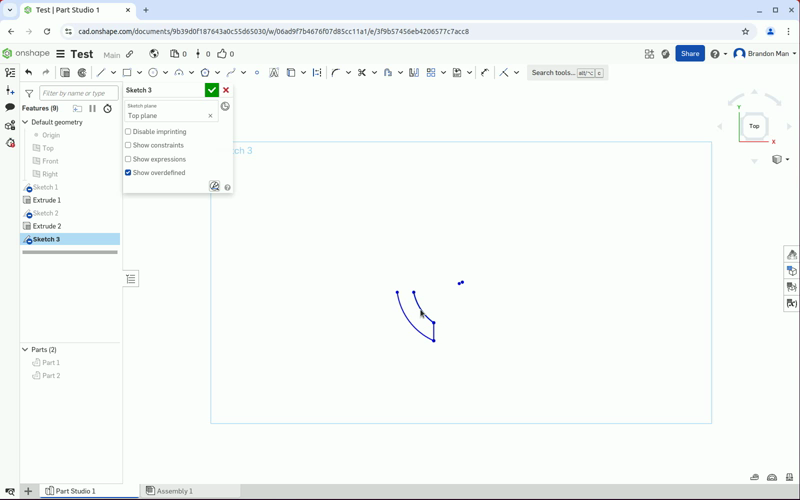
key(l)
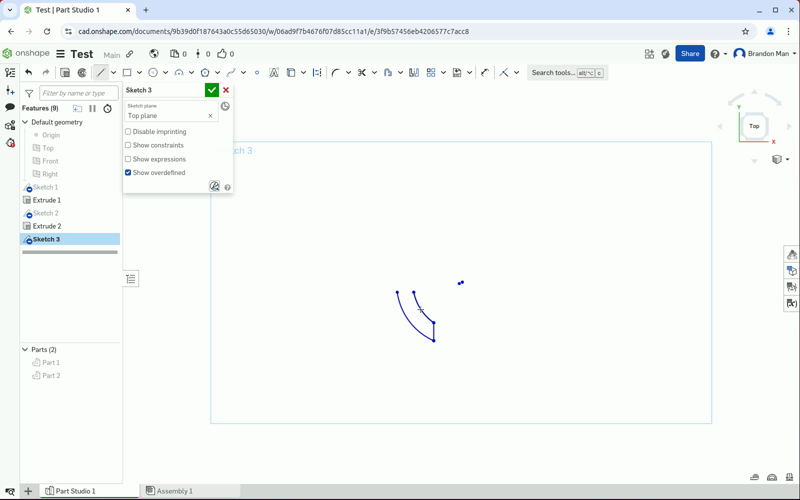
mouse_move(413, 292)
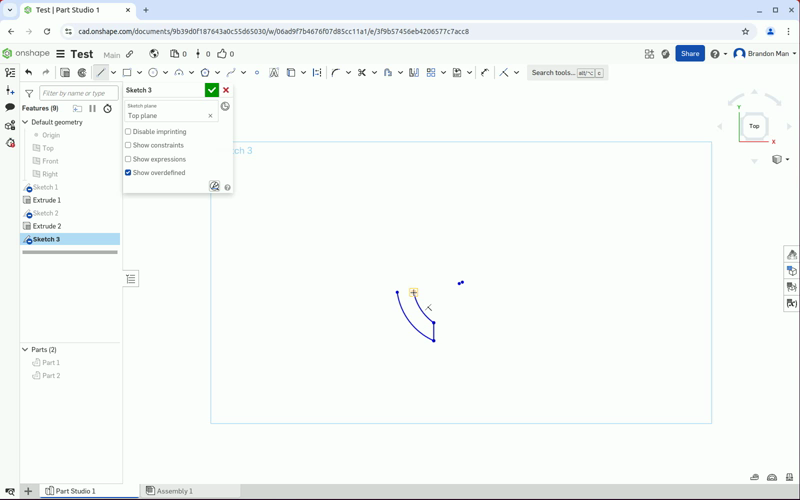
click(413, 292)
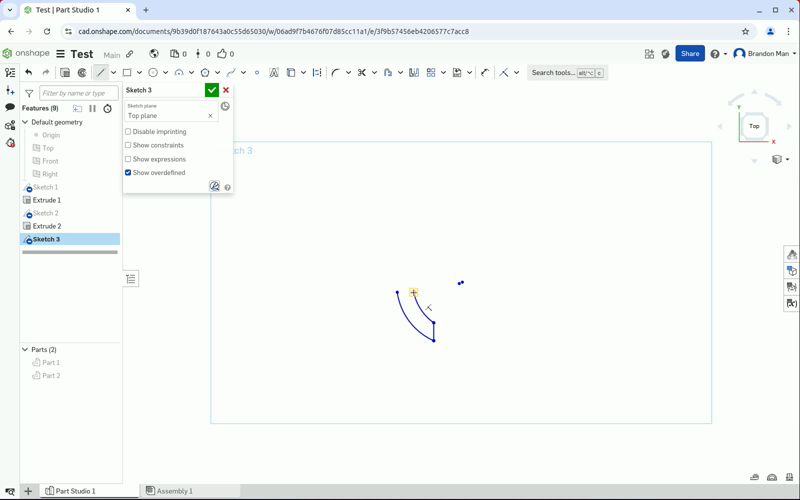
mouse_move(444, 292)
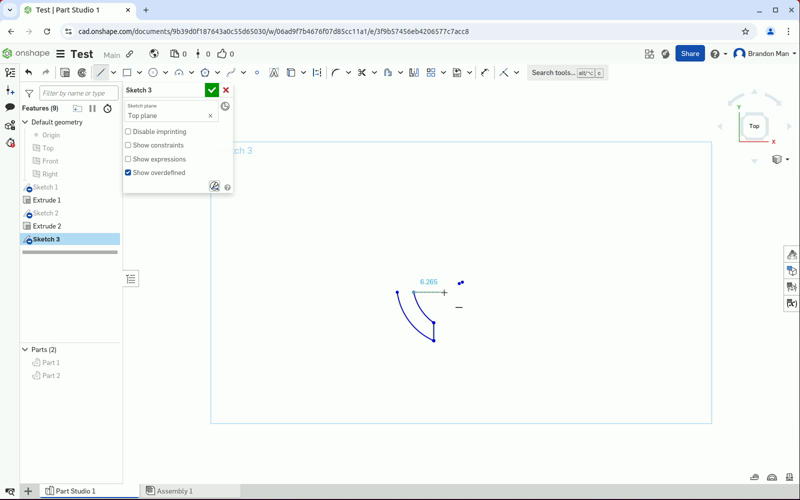
key_down(shift)
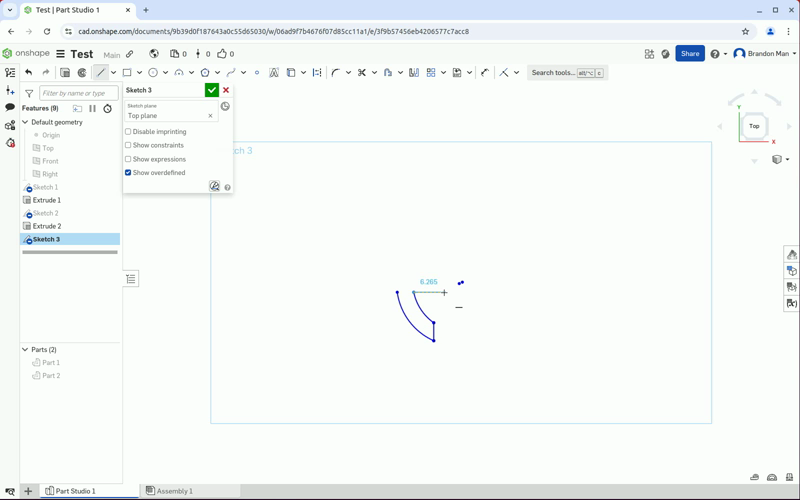
mouse_move(397, 292)
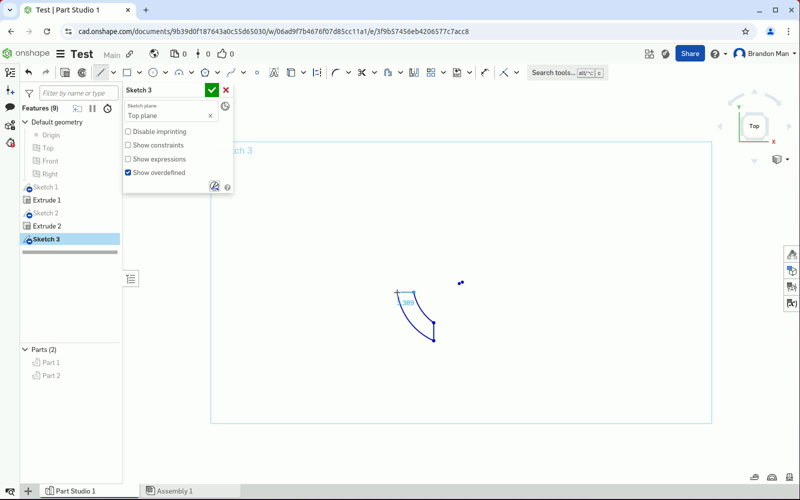
key_up(shift)
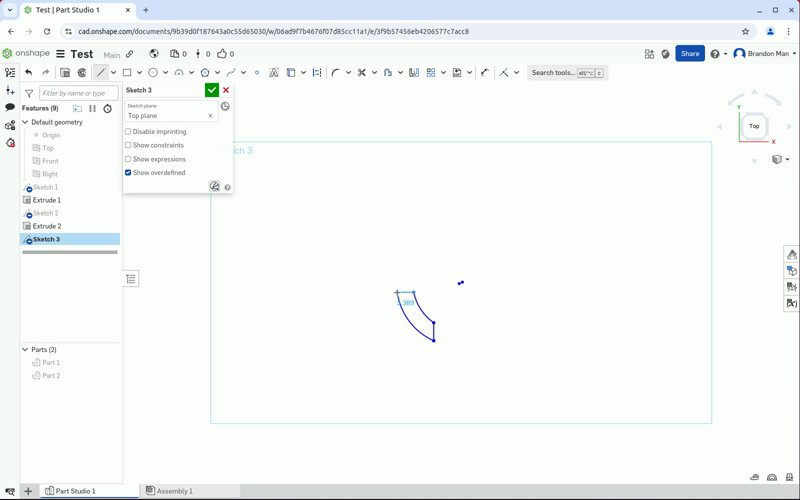
click(397, 292)
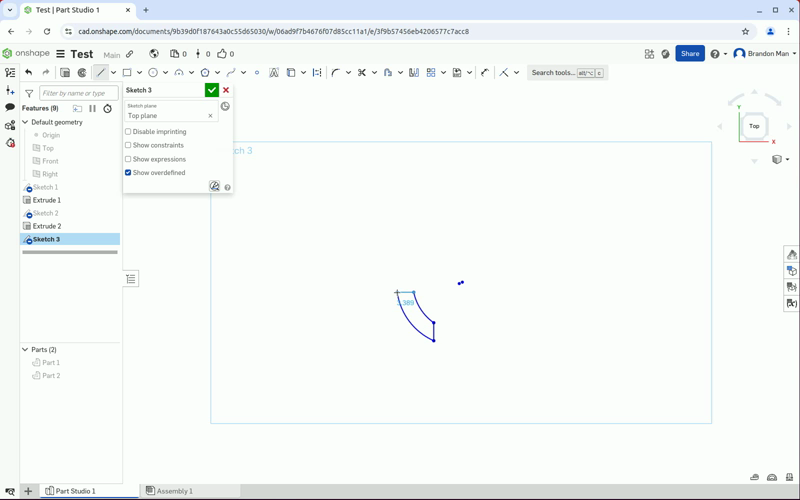
key(esc)
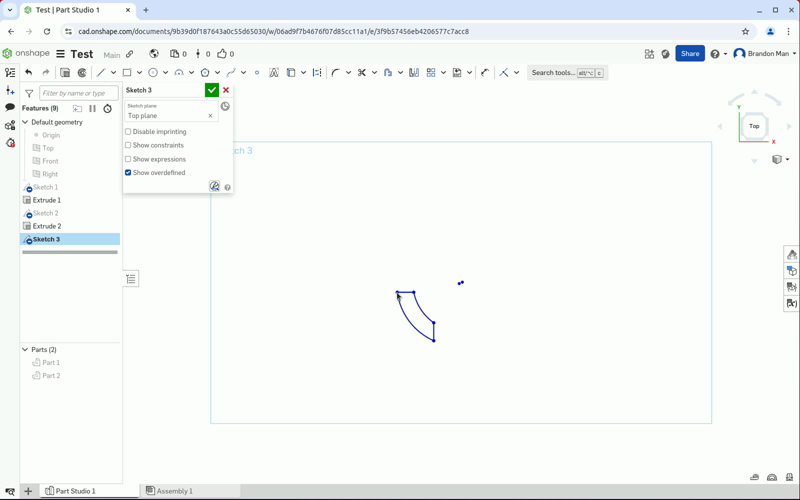
mouse_move(424, 332)
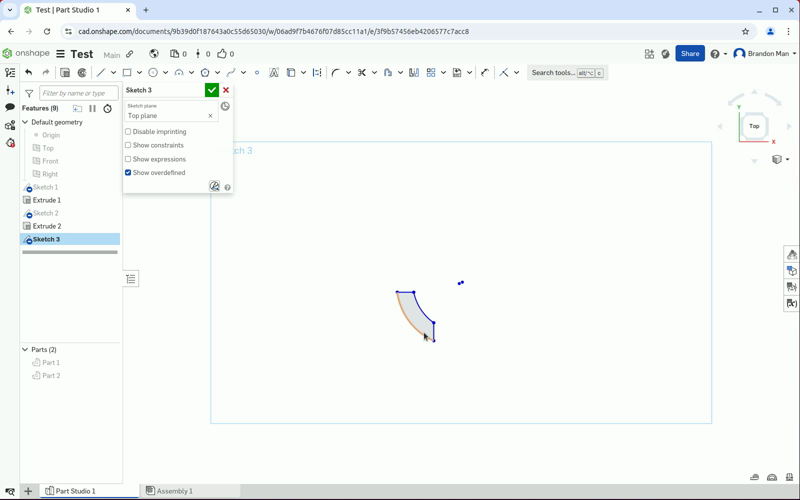
scroll(6)
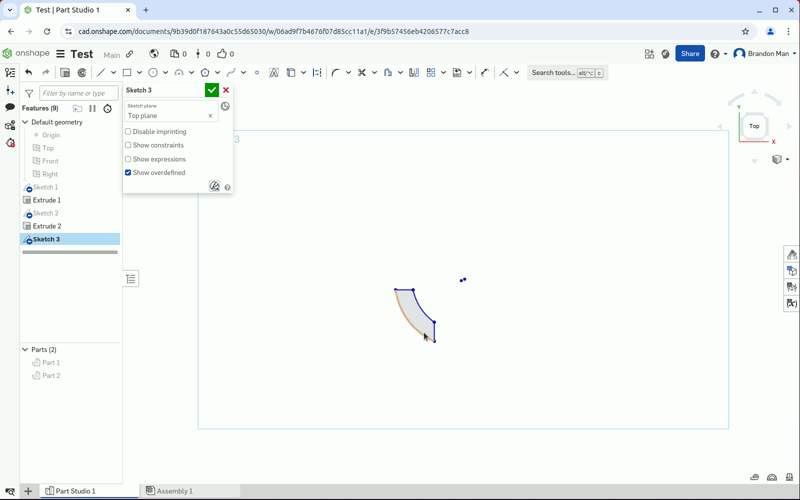
scroll(6)
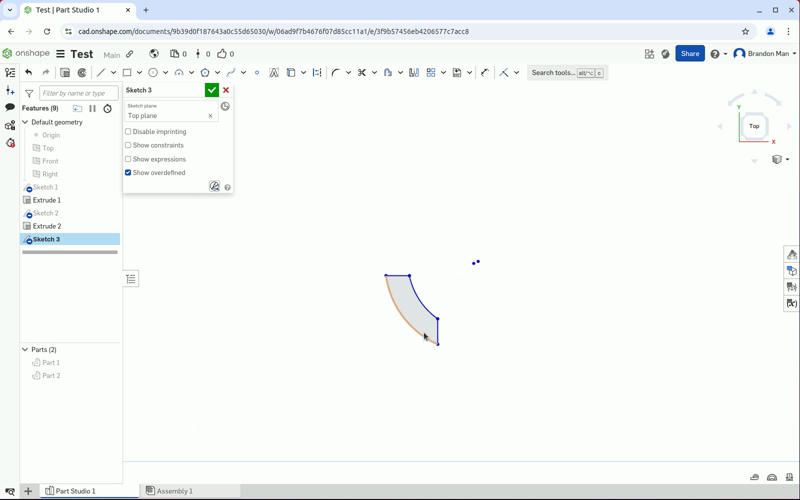
scroll(6)
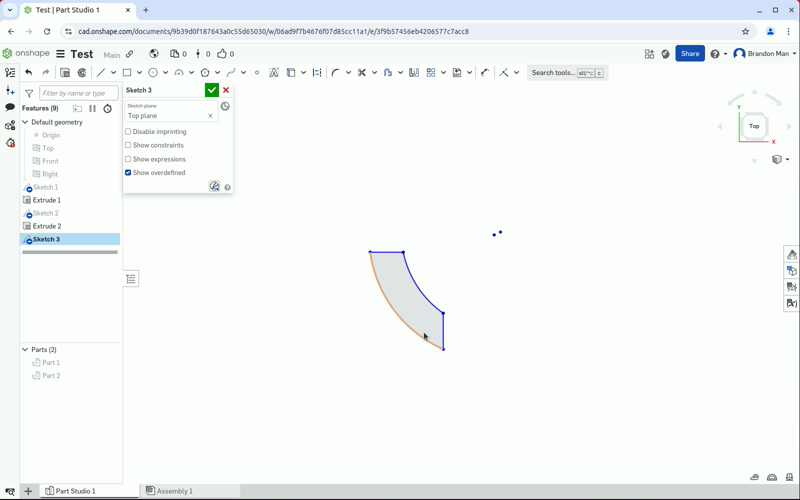
scroll(6)
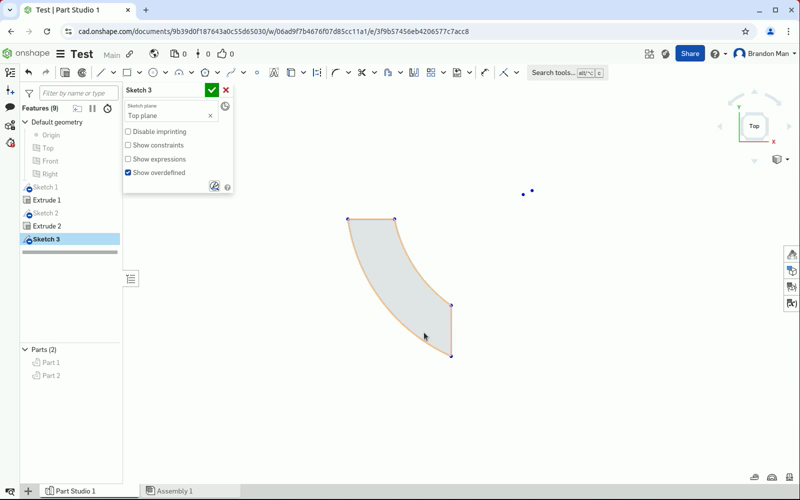
scroll(6)
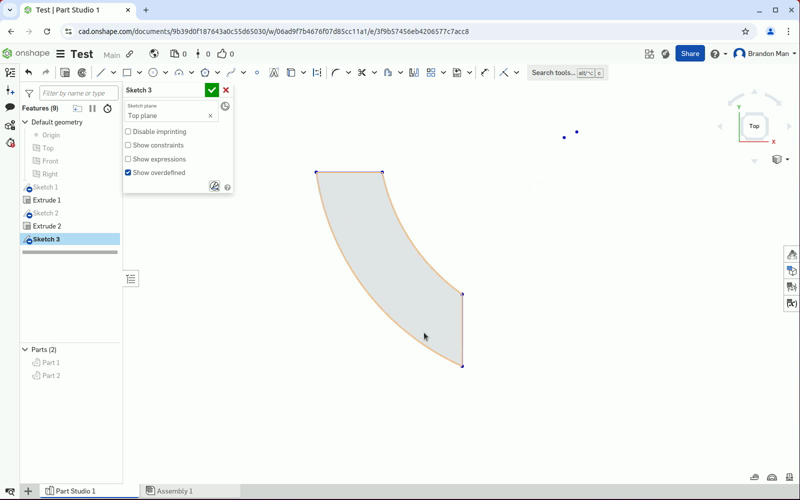
scroll(6)
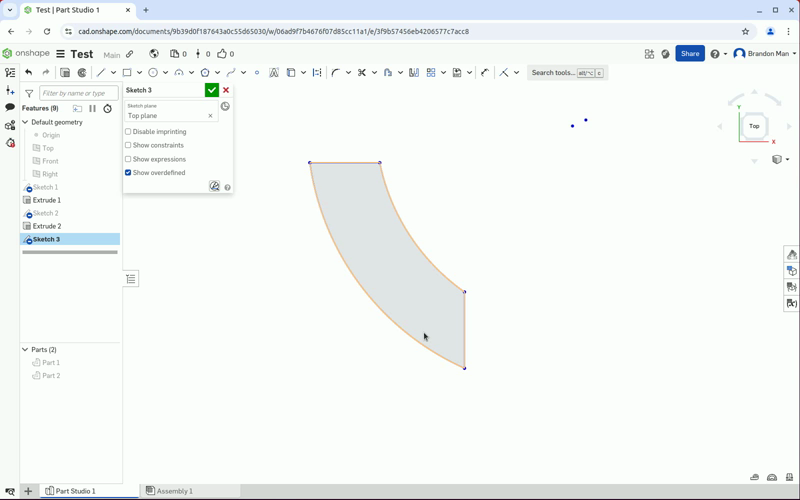
scroll(6)
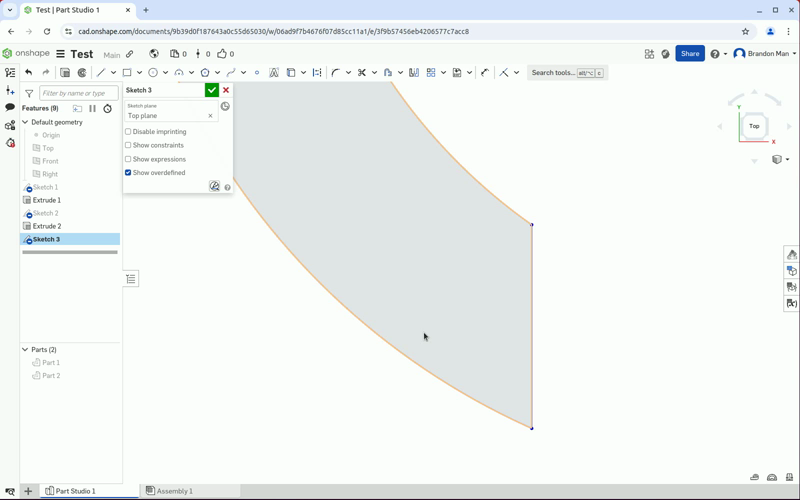
click(424, 332)
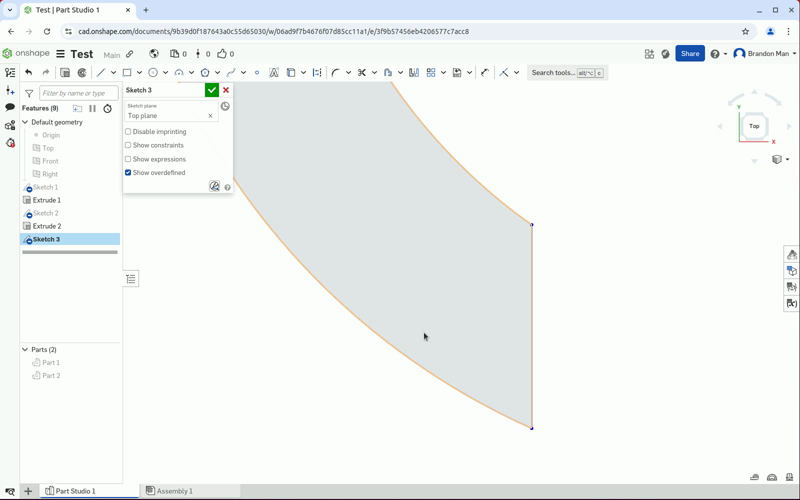
scroll(-6)
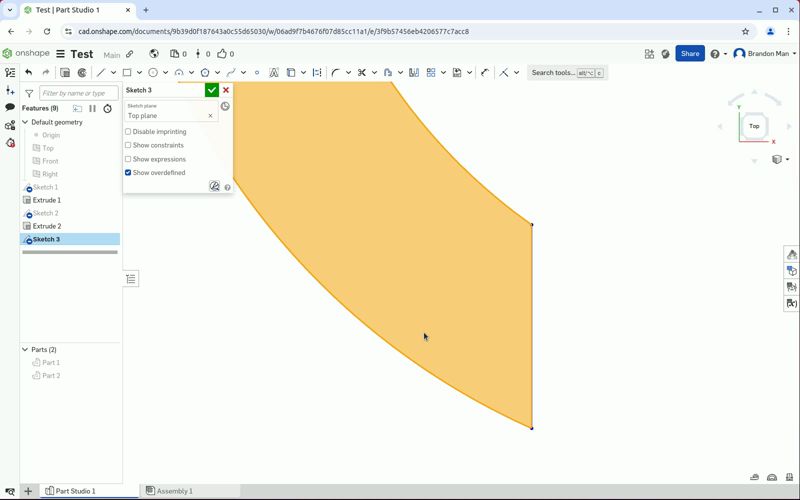
scroll(-6)
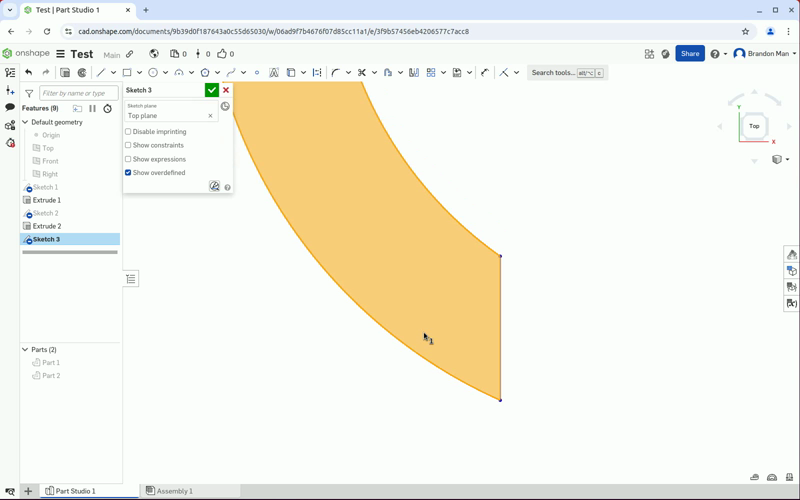
scroll(-6)
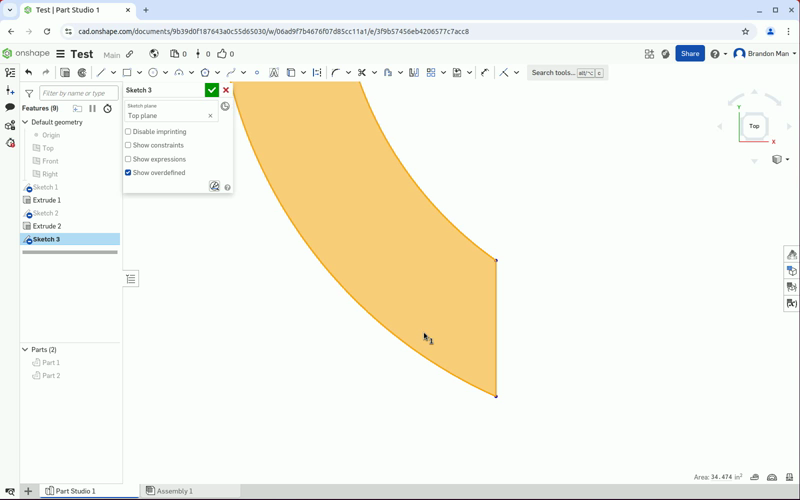
scroll(-6)
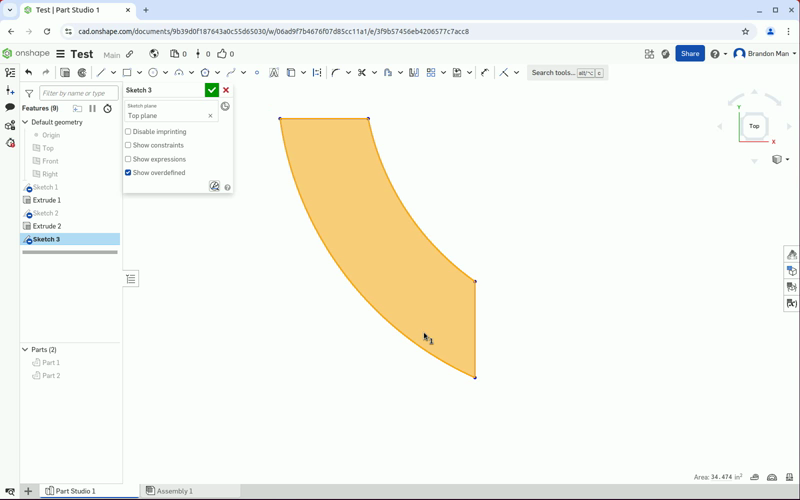
scroll(-6)
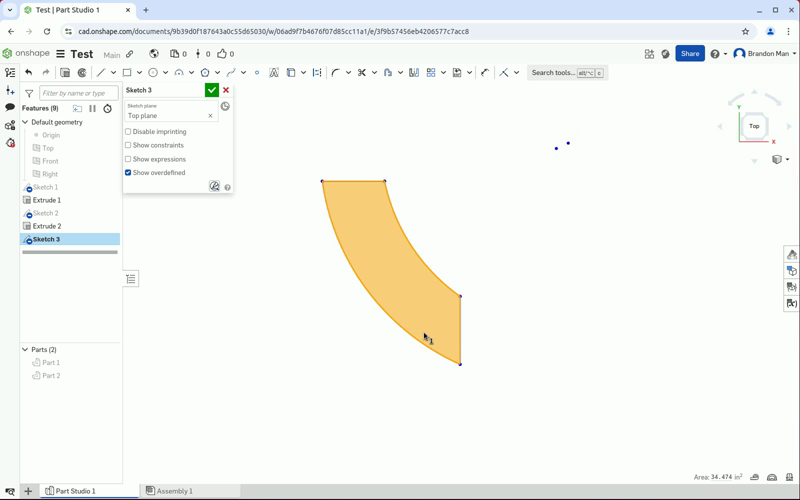
scroll(-6)
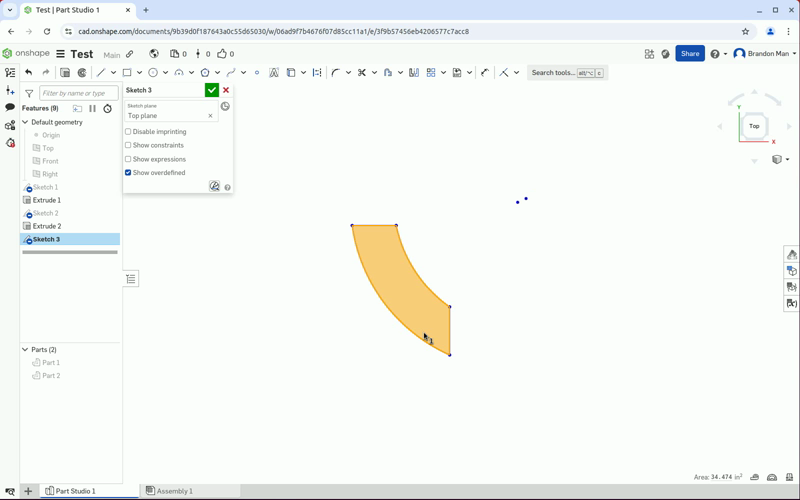
scroll(-6)
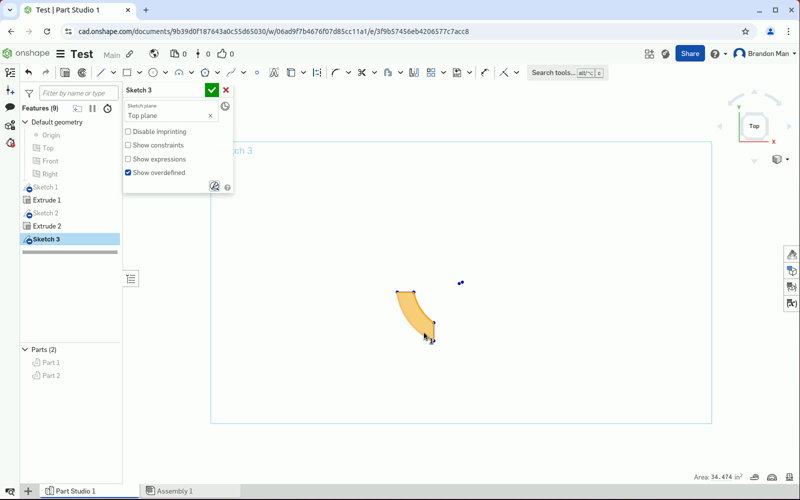
mouse_move(73, 352)
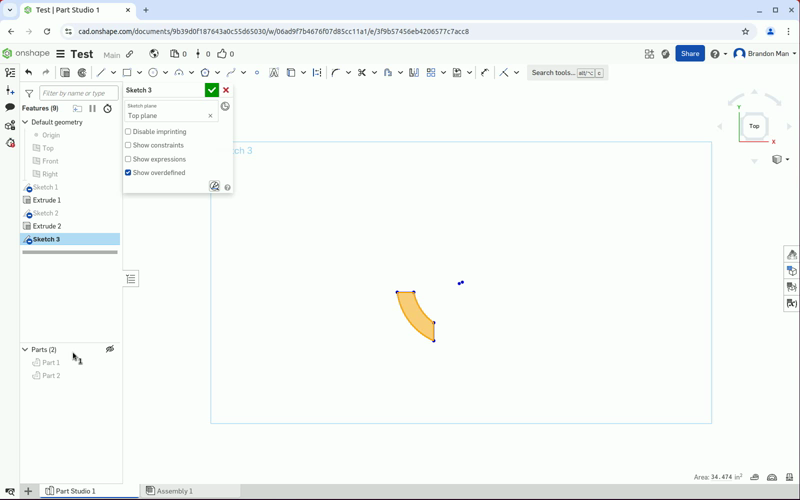
key(shift+y)
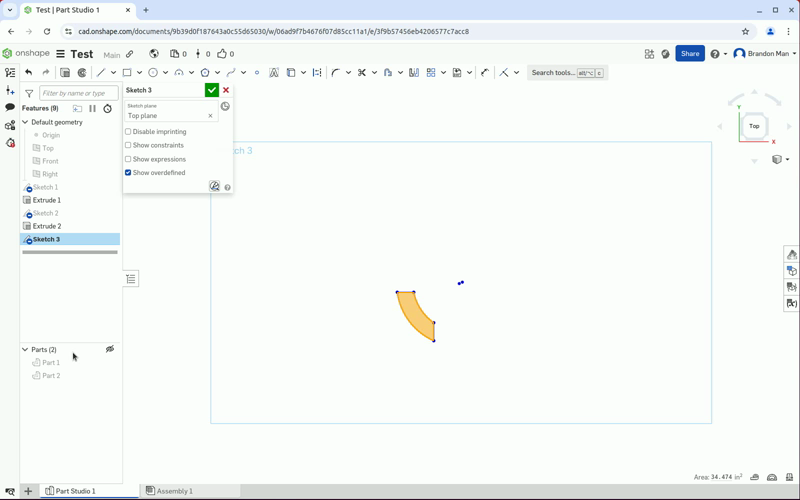
key(shift+e)
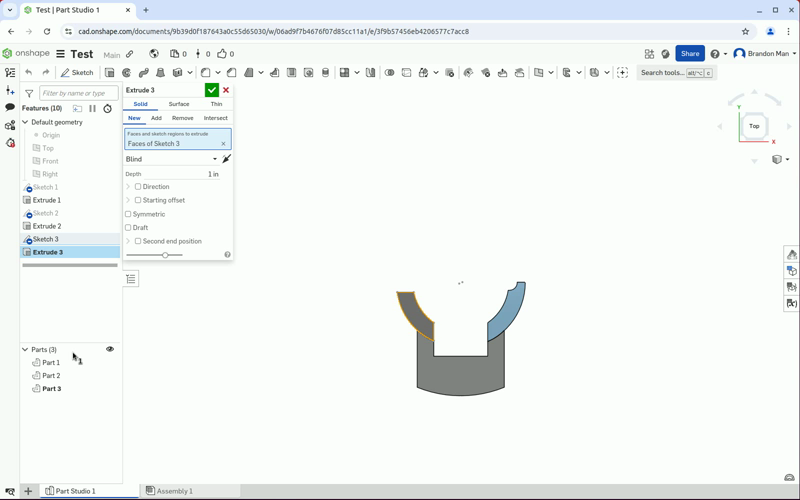
mouse_move(143, 106)
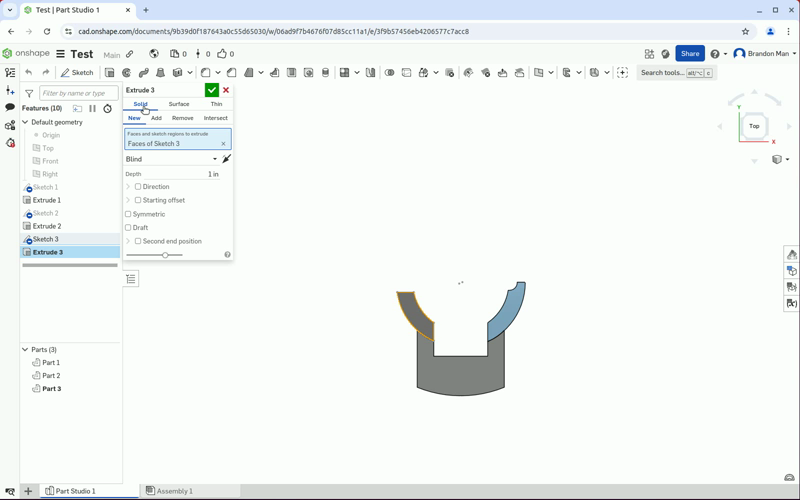
click(143, 106)
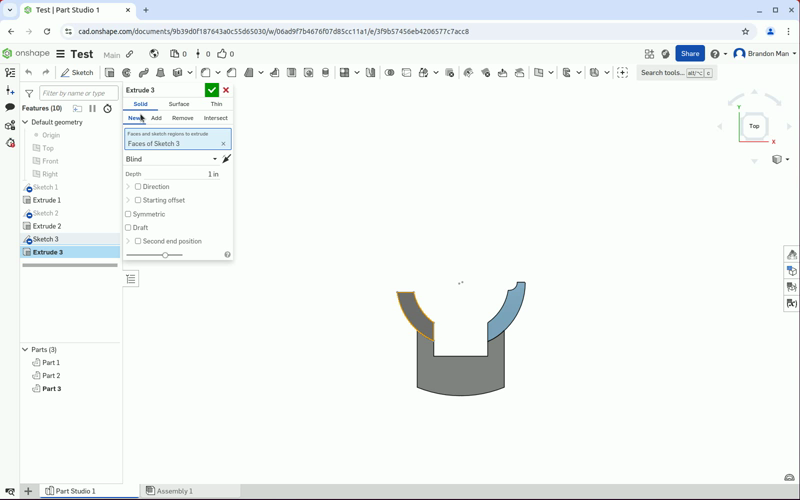
mouse_move(137, 120)
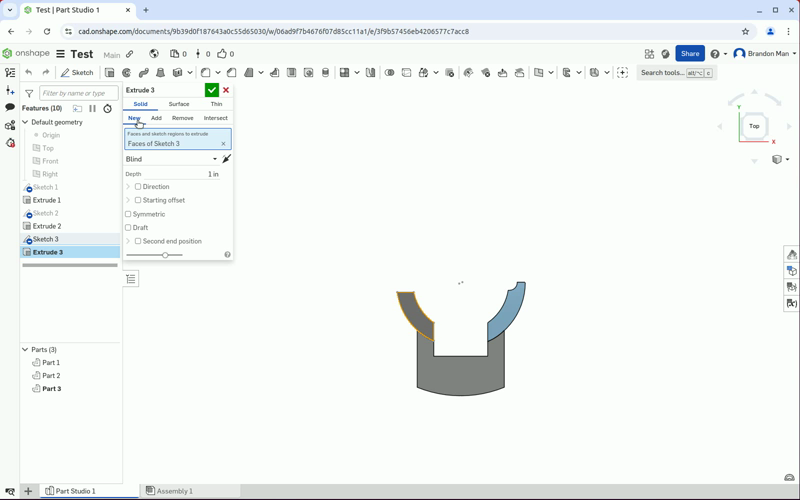
click(137, 120)
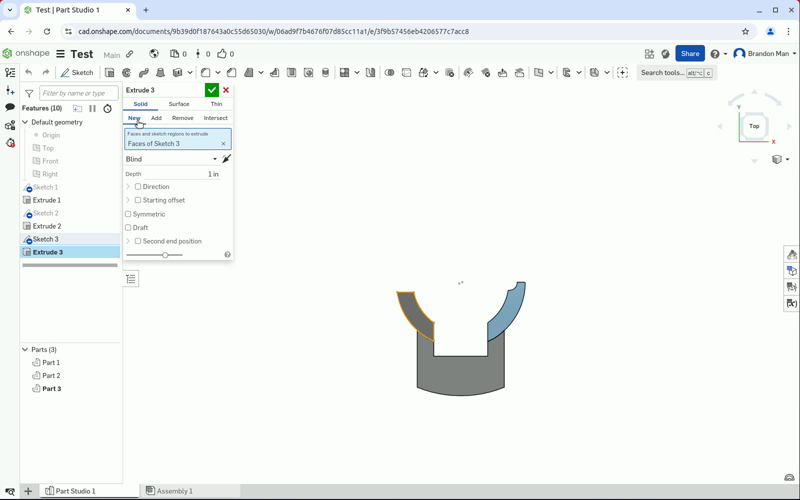
key(tab, 4)
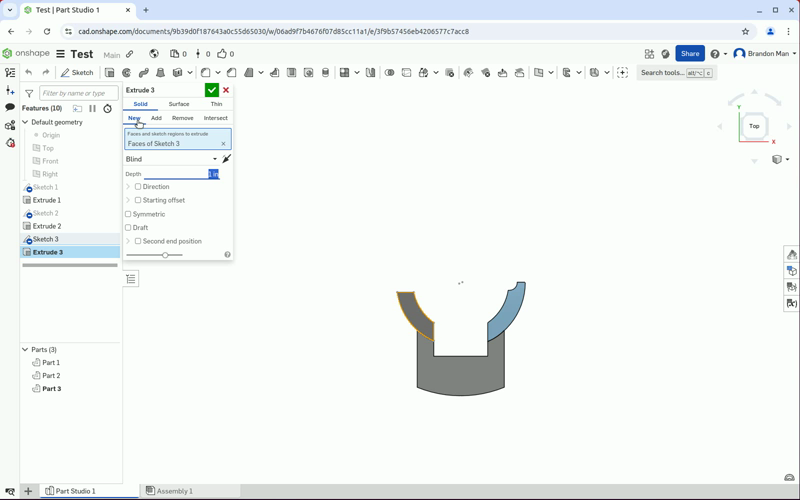
text(16.609)
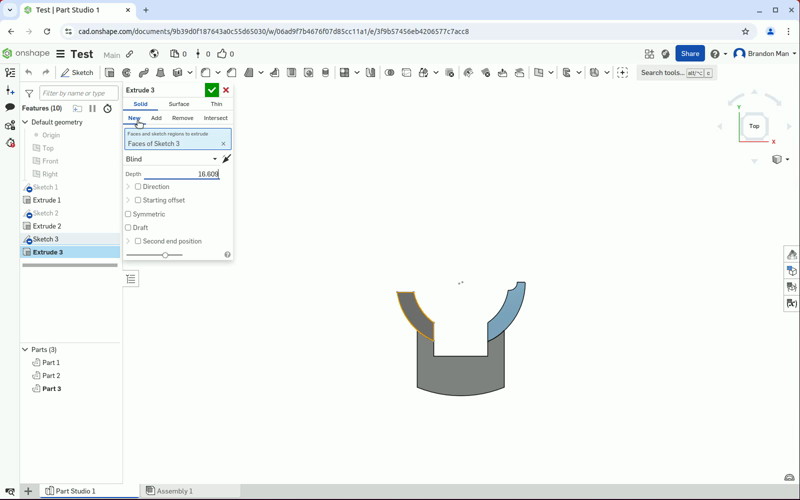
key(enter)
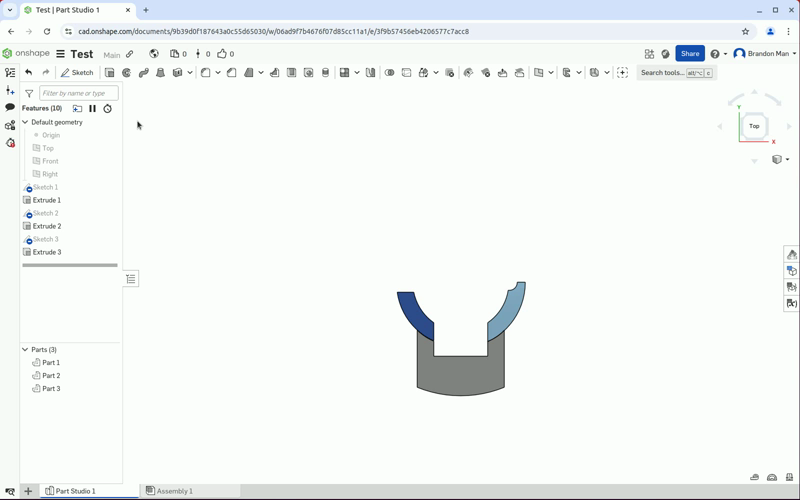
key(shift+h)
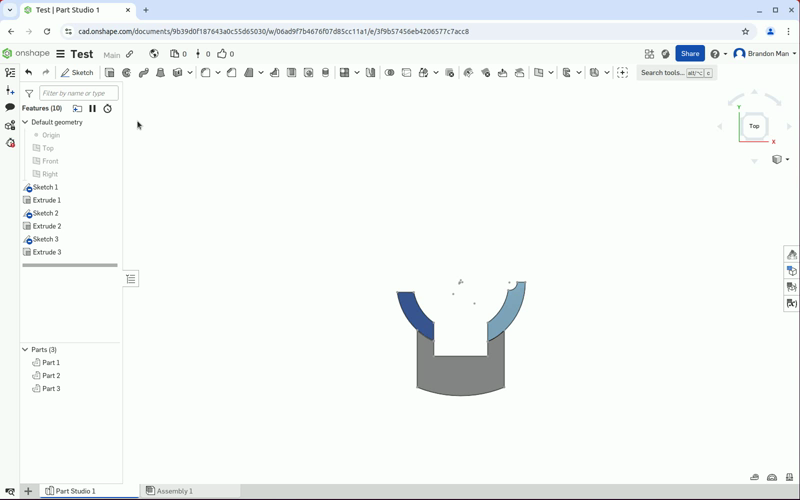
key(shift+h)
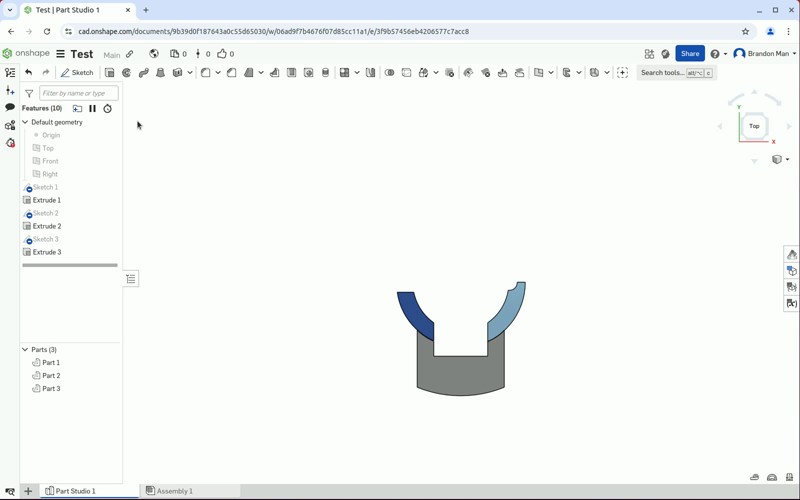
mouse_move(73, 189)
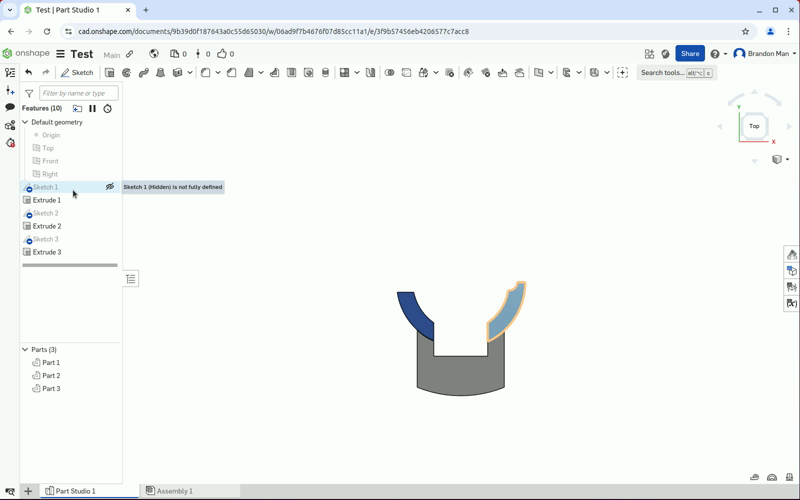
click(73, 189)
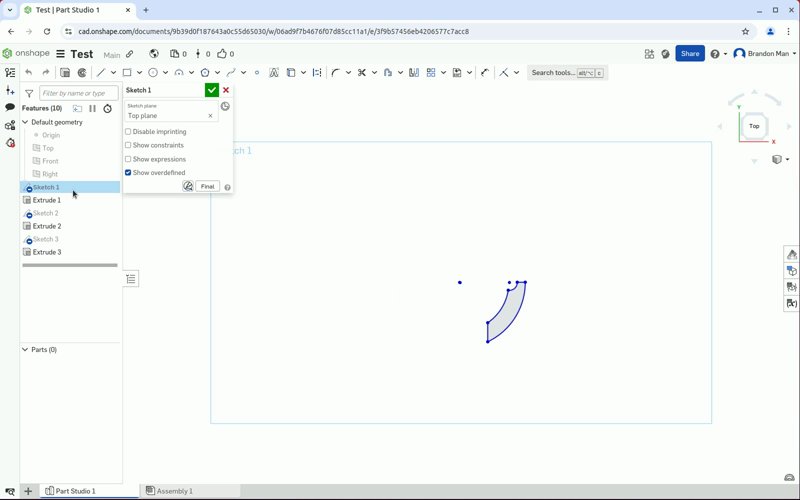
mouse_move(229, 92)
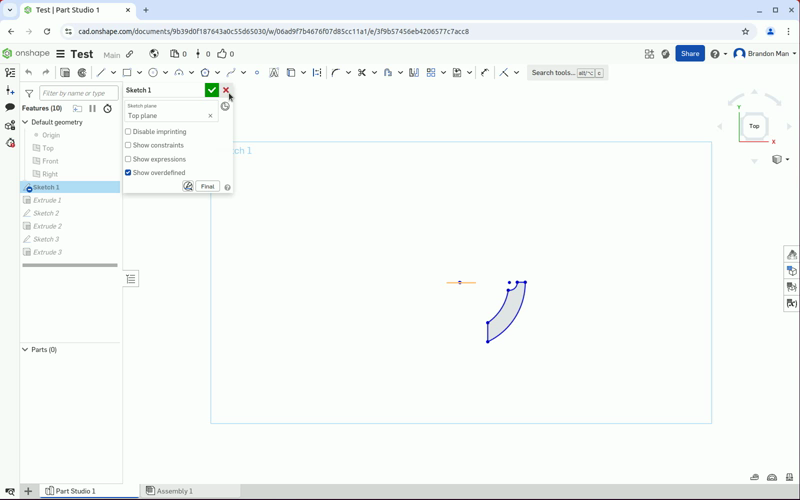
click(229, 92)
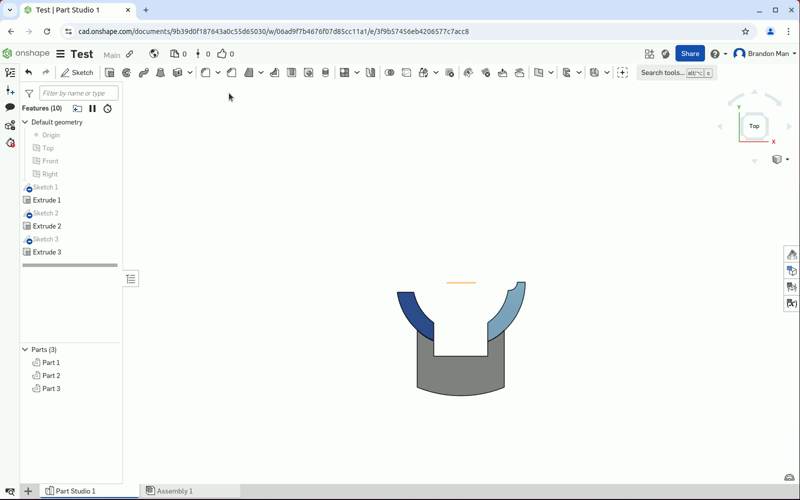
mouse_move(73, 352)
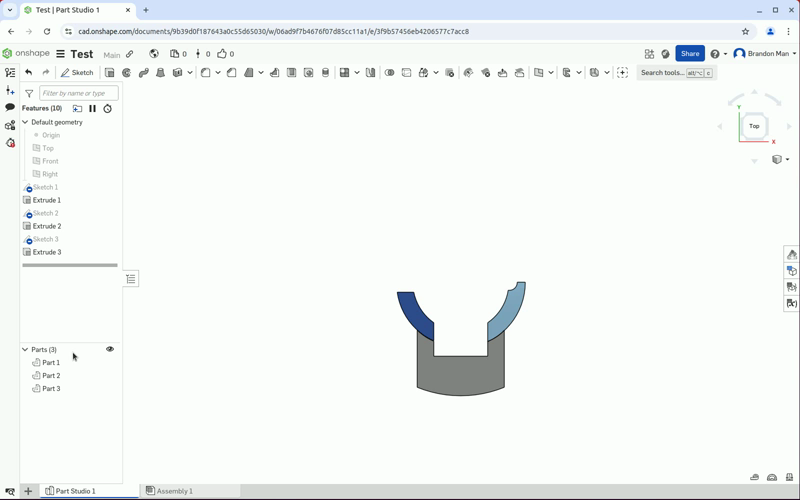
key(y)
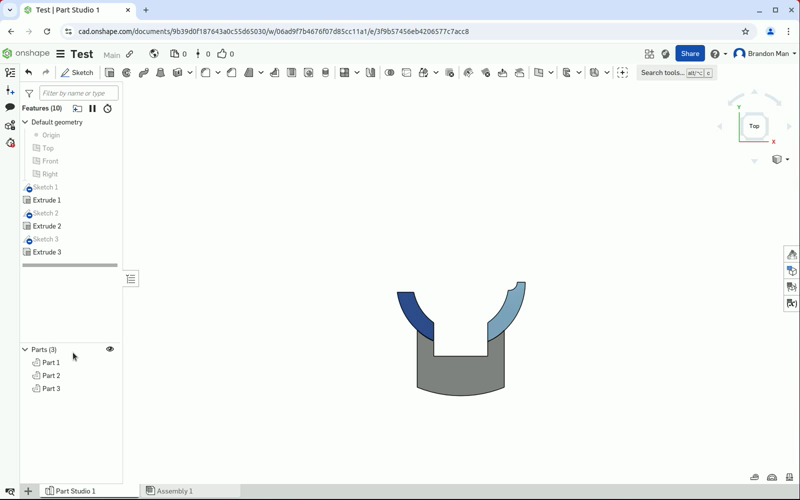
key(shift+p)
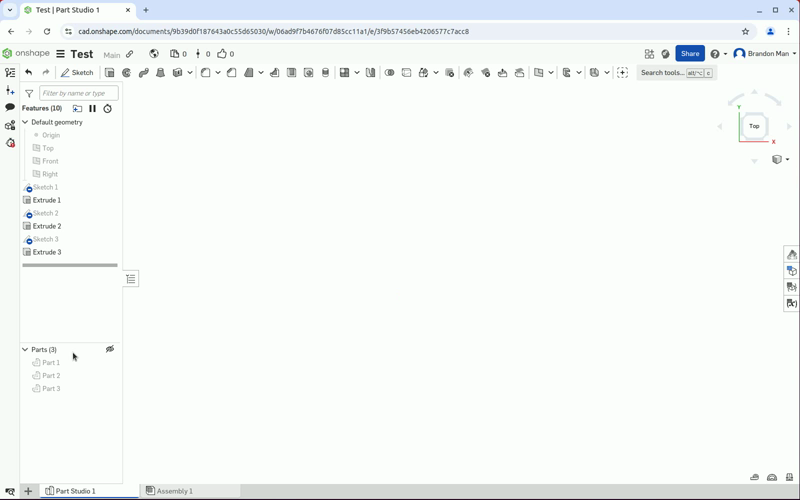
key(space)
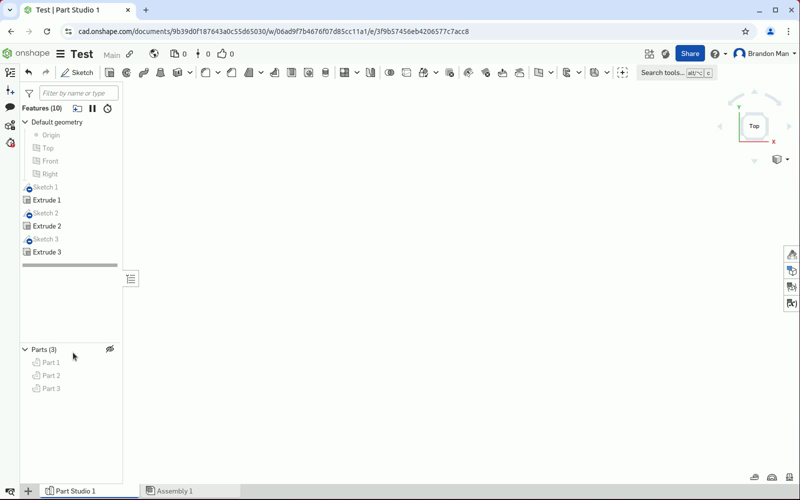
key_down(shift)
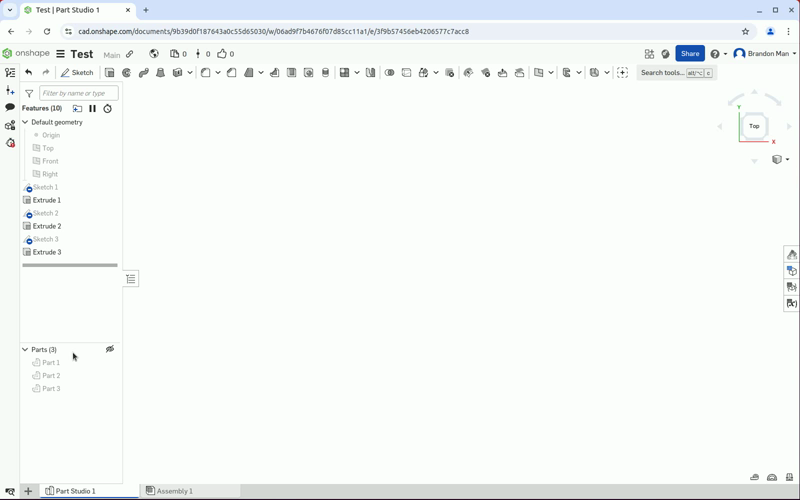
key(up)
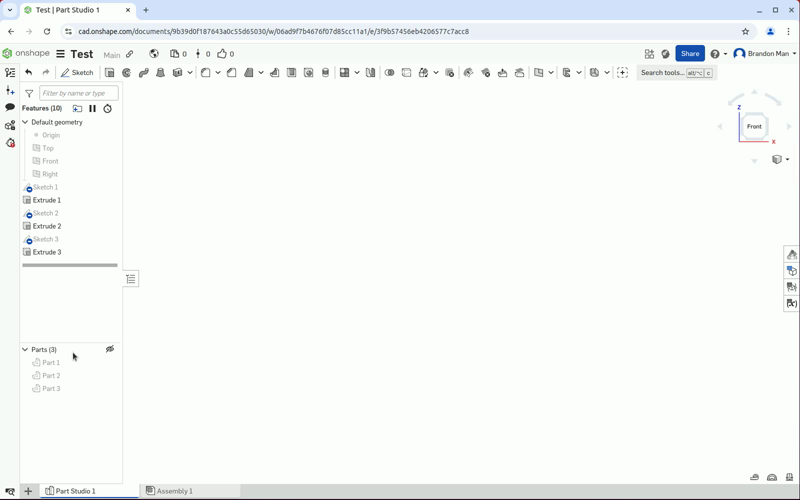
key_up(shift)
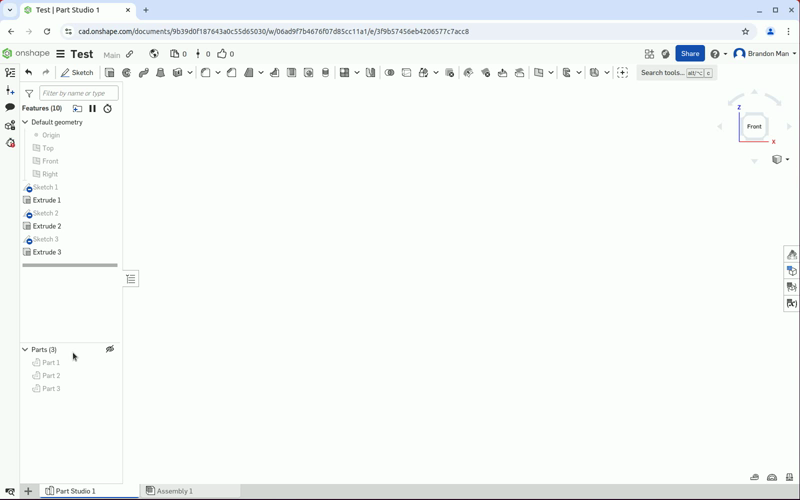
mouse_move(73, 352)
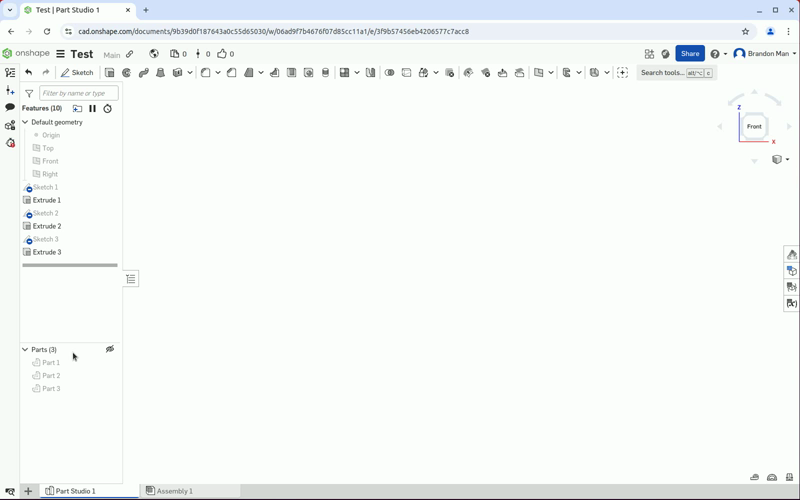
key(shift+y)
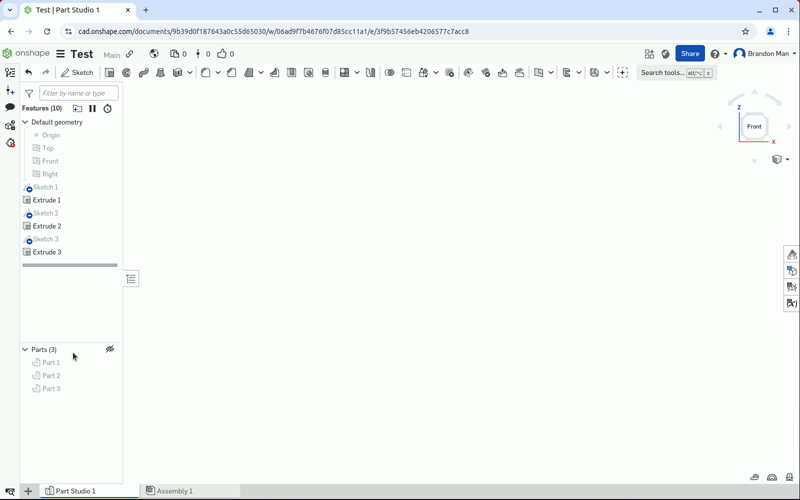
key(shift+s)
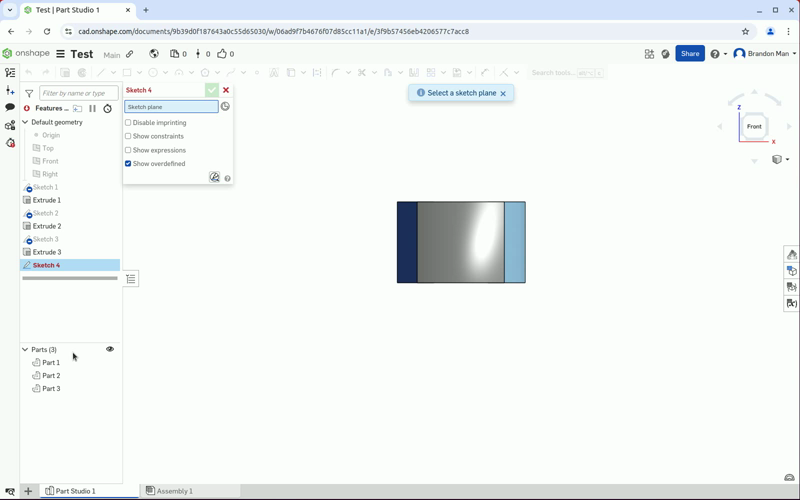
mouse_move(73, 163)
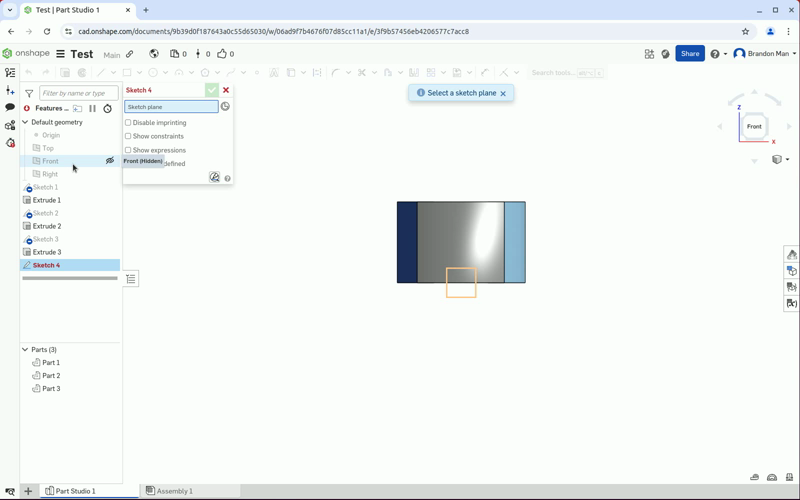
click(73, 163)
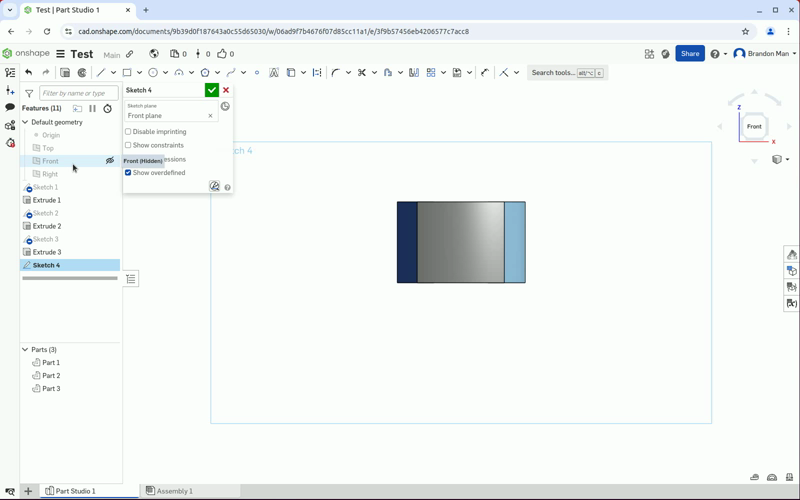
mouse_move(73, 352)
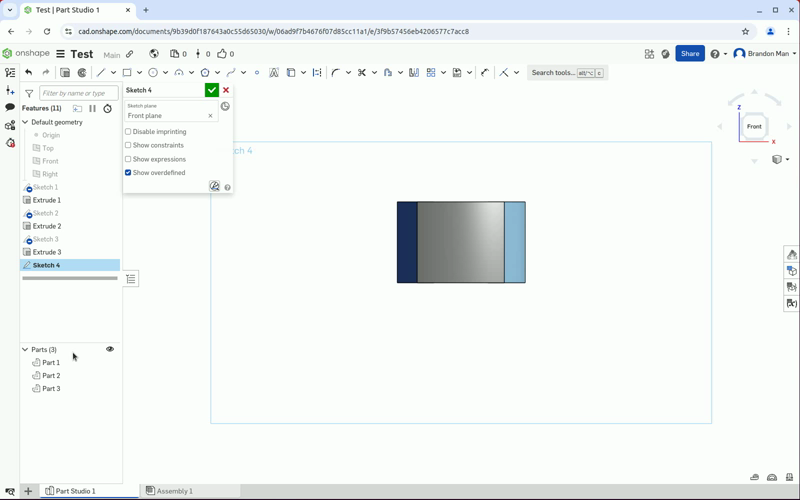
key(y)
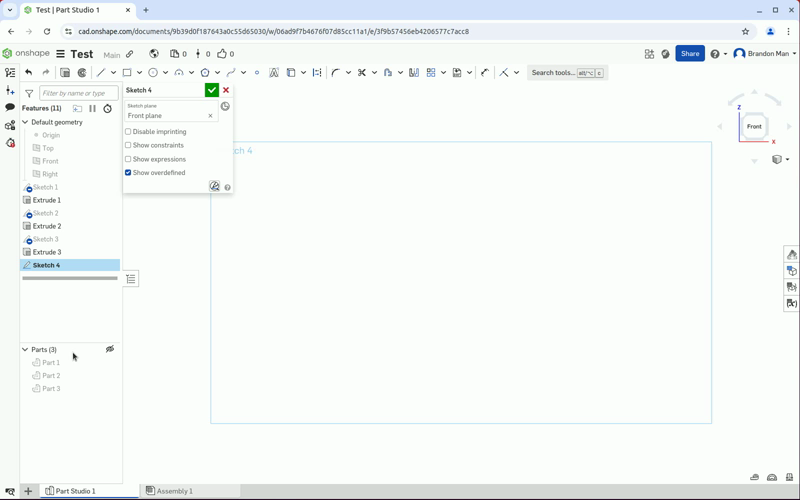
key(c)
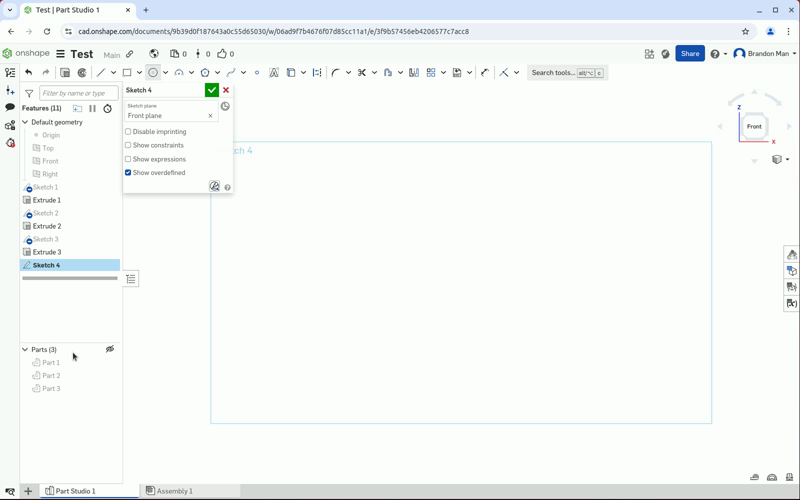
key_down(shift)
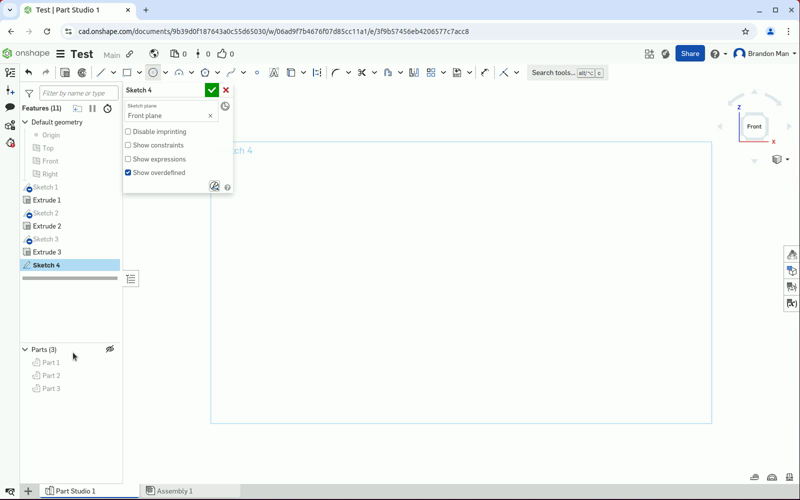
mouse_move(399, 234)
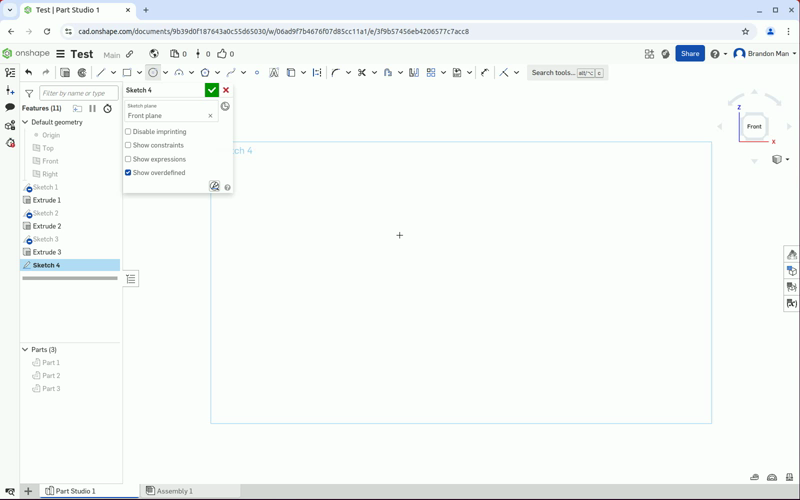
click(399, 234)
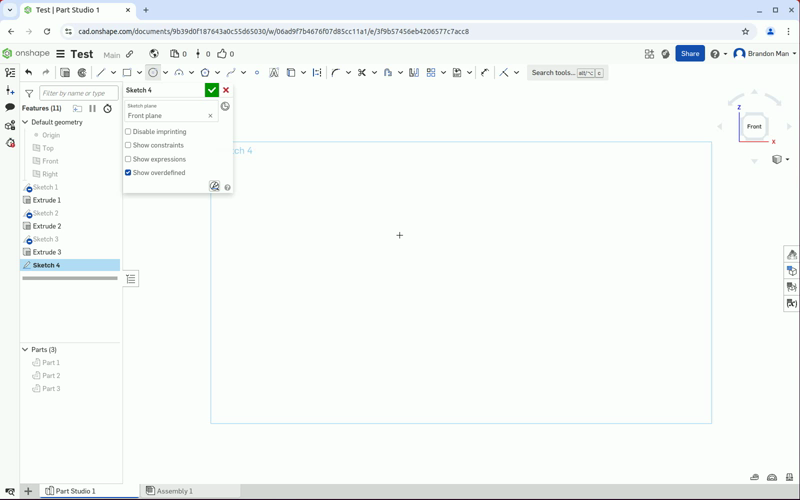
key_up(shift)
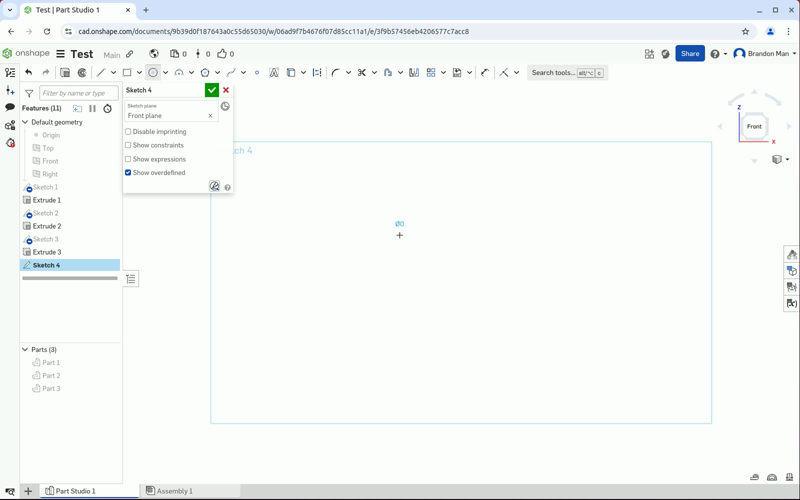
mouse_move(406, 234)
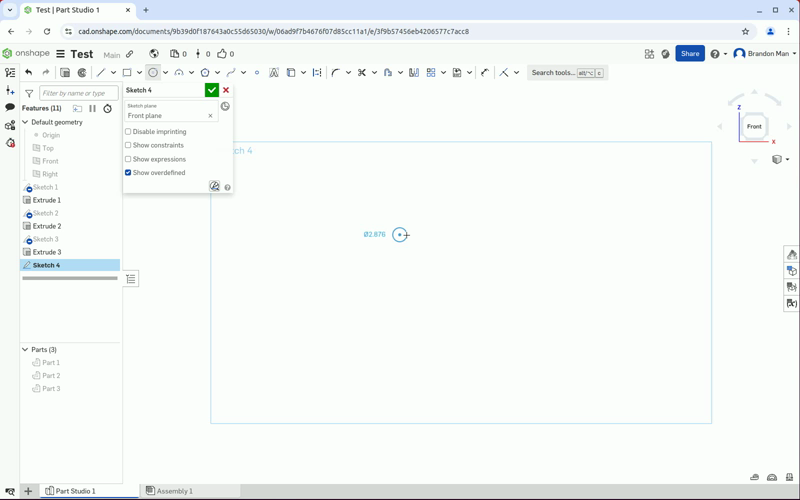
click(406, 234)
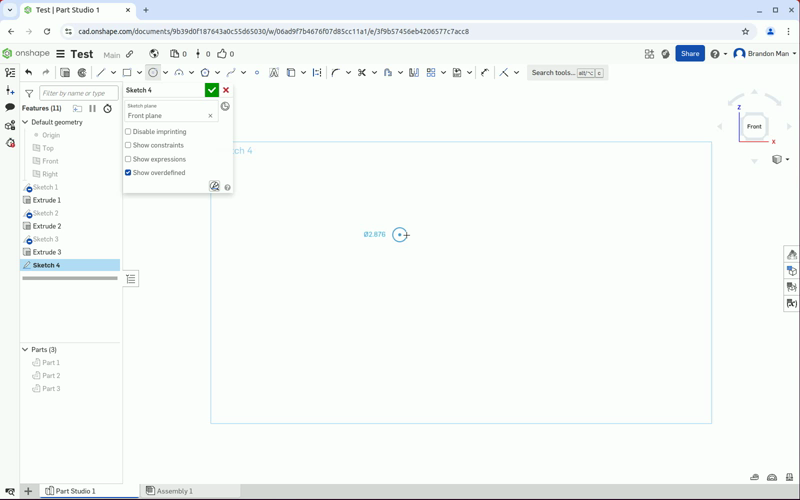
key(esc)
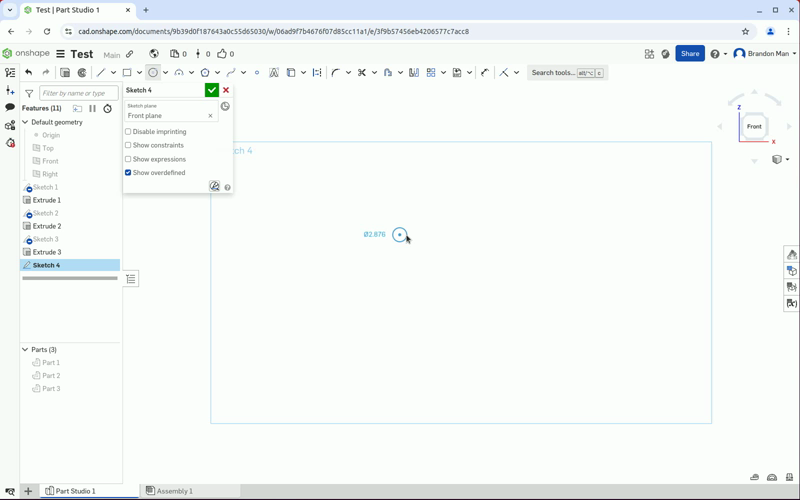
mouse_move(403, 239)
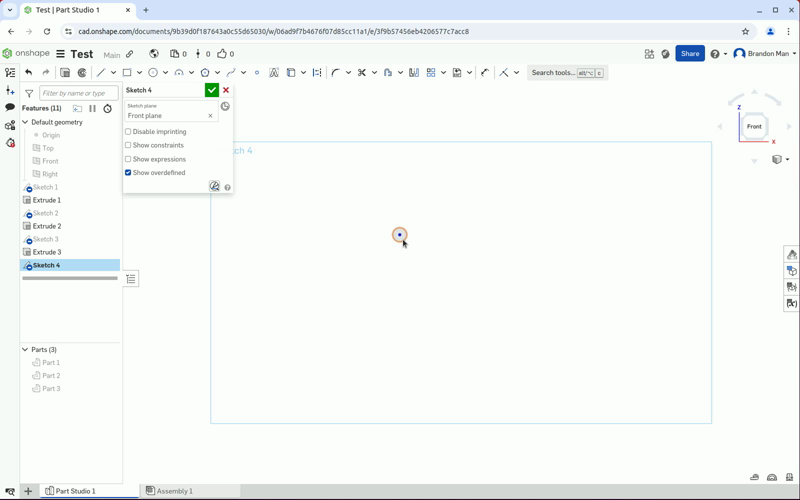
scroll(6)
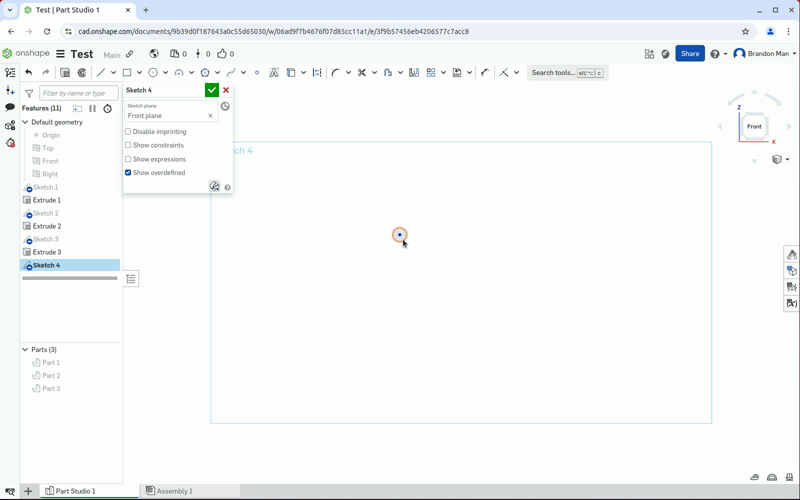
scroll(6)
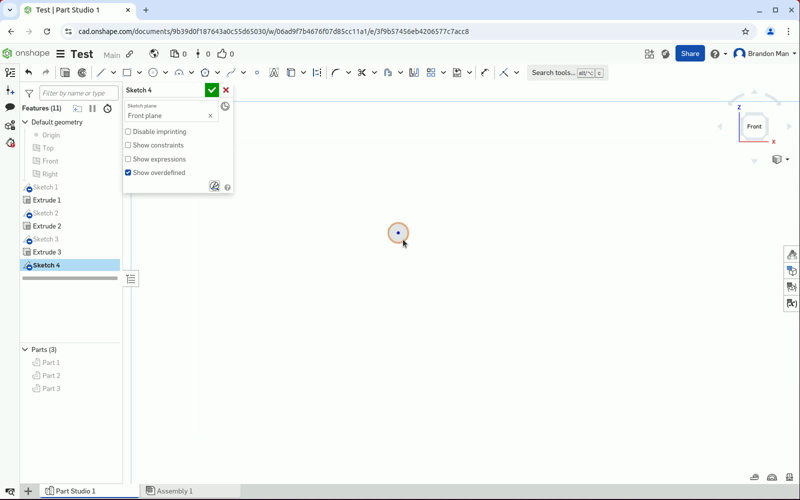
scroll(6)
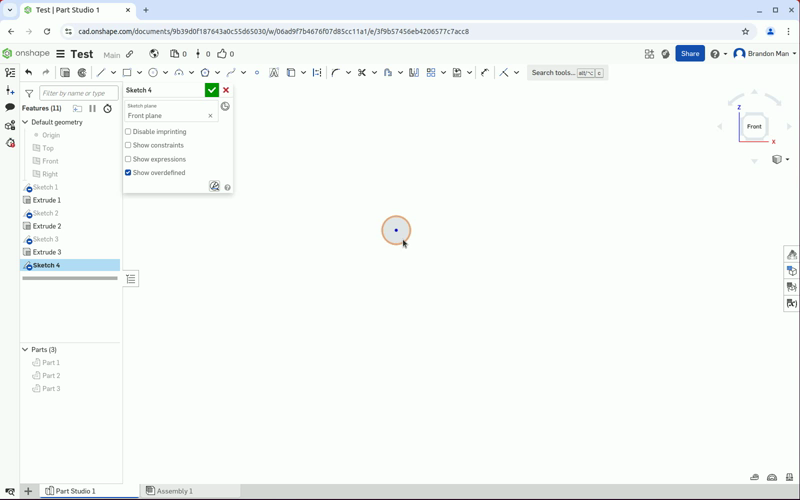
scroll(6)
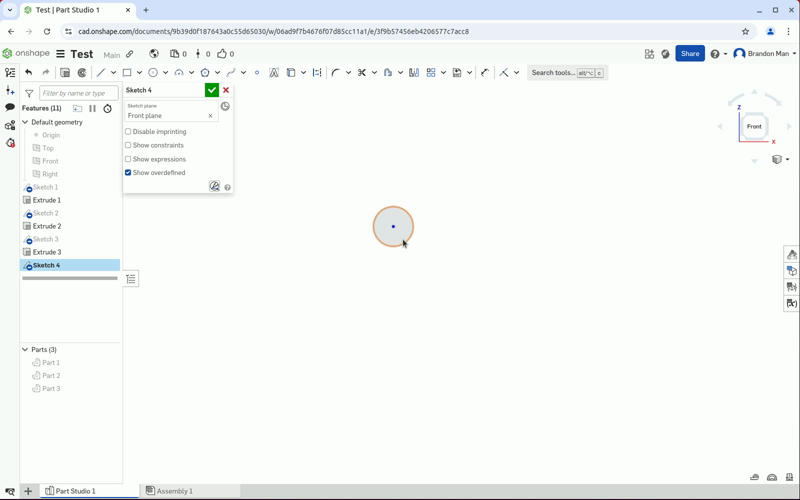
scroll(6)
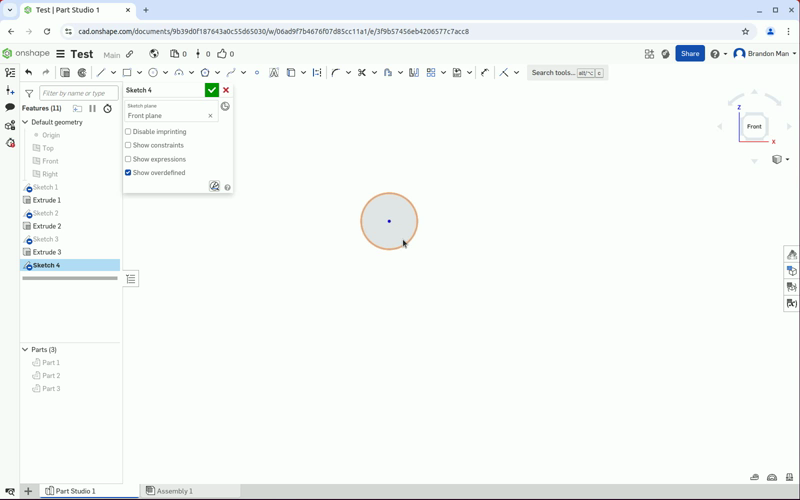
scroll(6)
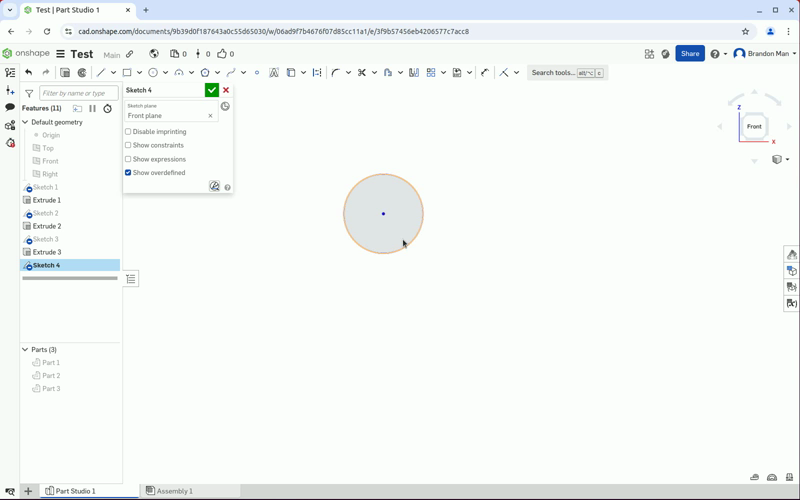
scroll(6)
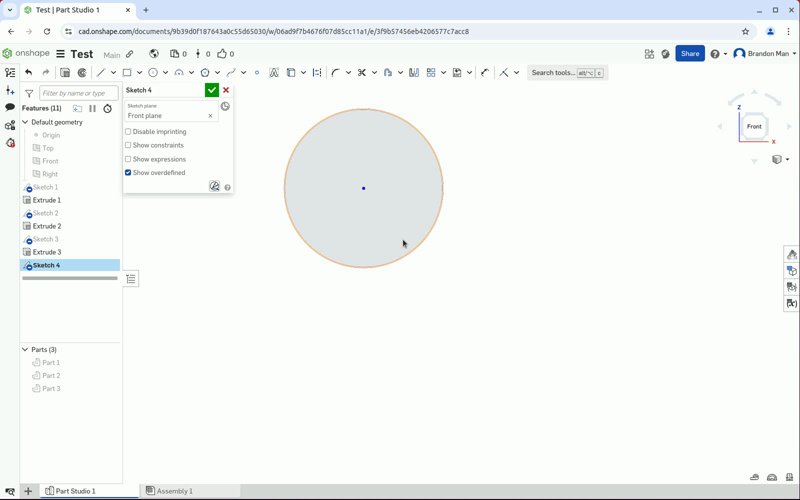
click(403, 239)
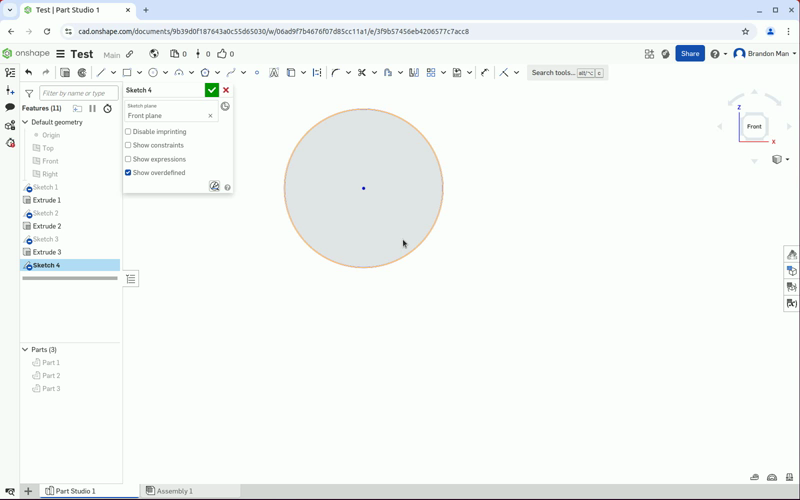
scroll(-6)
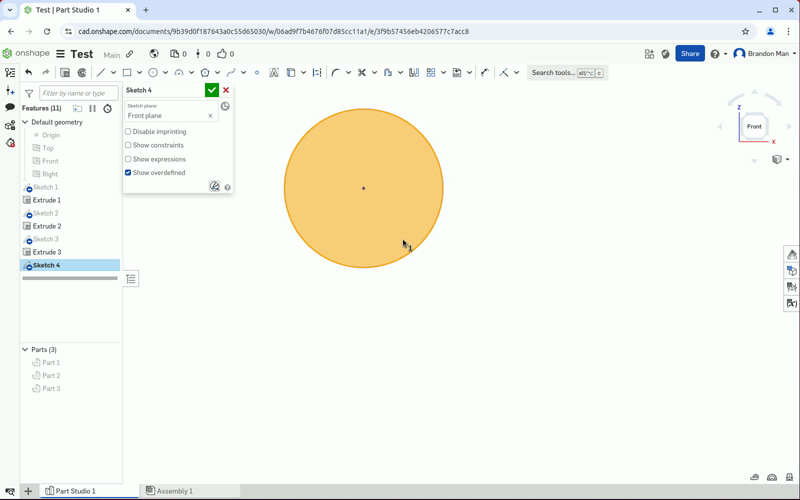
scroll(-6)
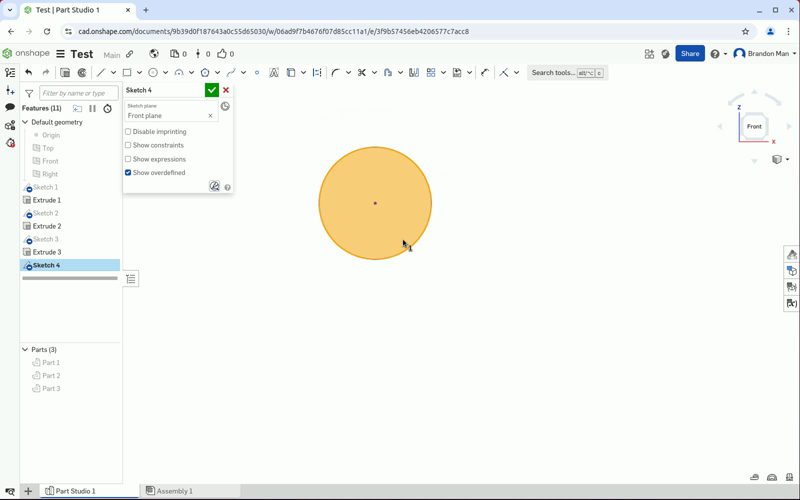
scroll(-6)
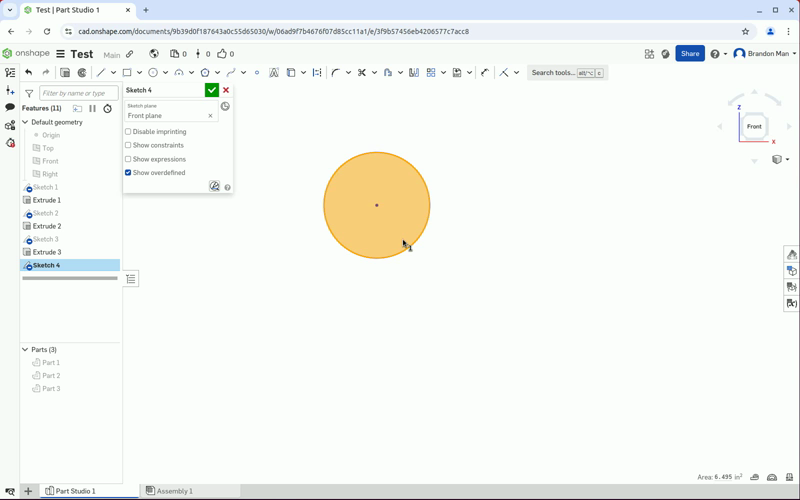
scroll(-6)
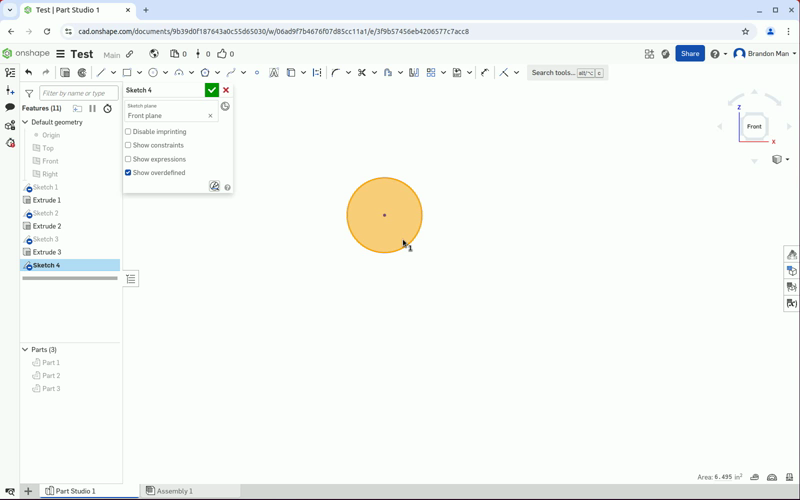
scroll(-6)
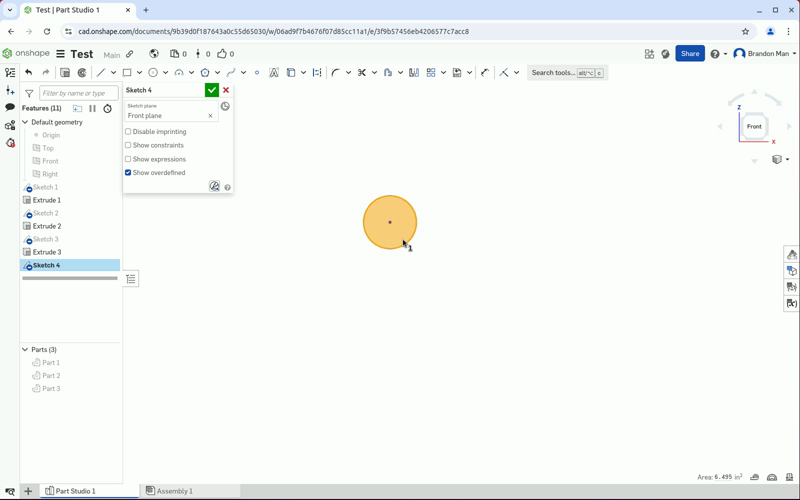
scroll(-6)
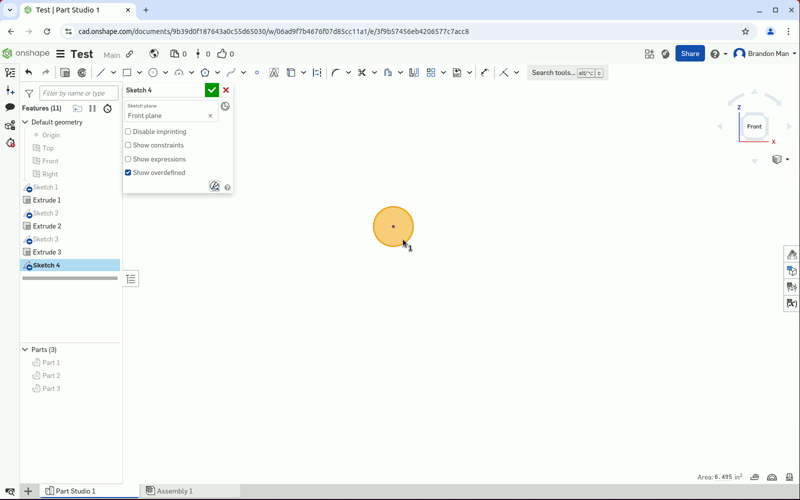
scroll(-6)
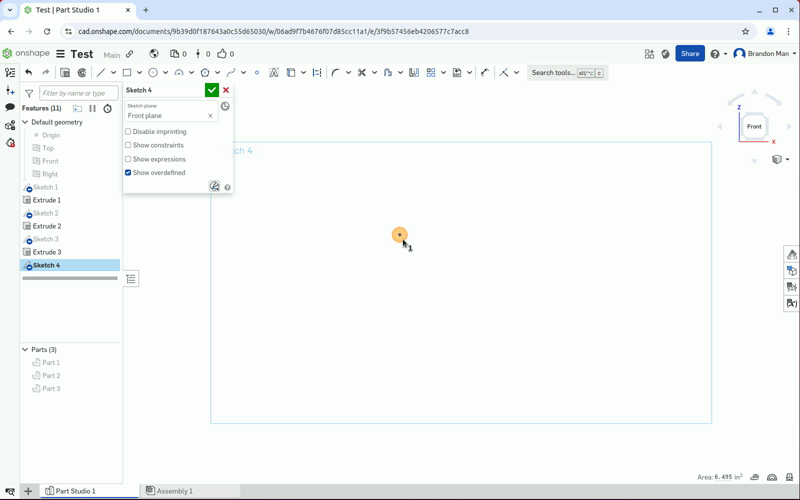
mouse_move(73, 352)
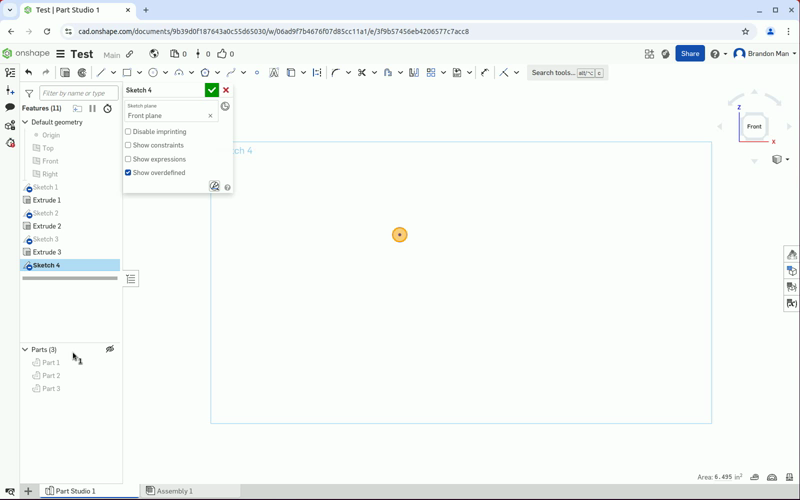
key(shift+y)
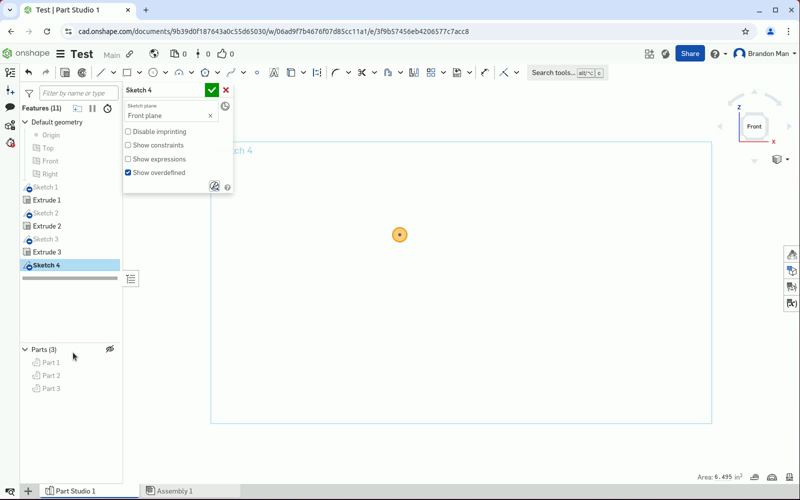
key(shift+e)
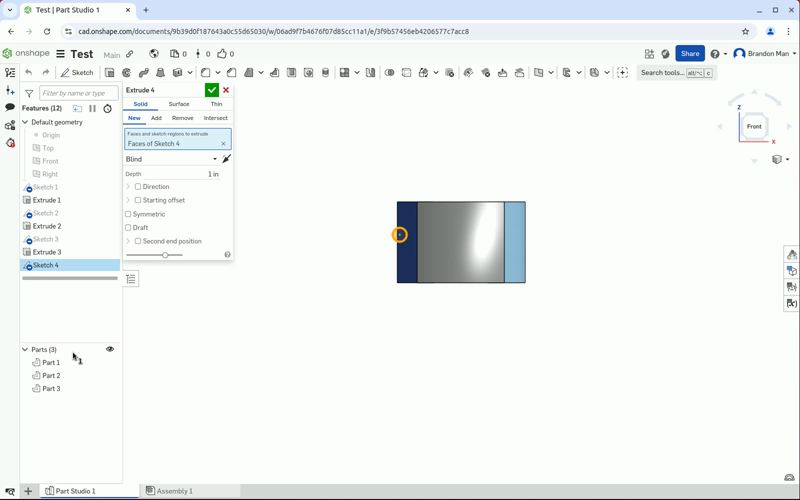
mouse_move(143, 106)
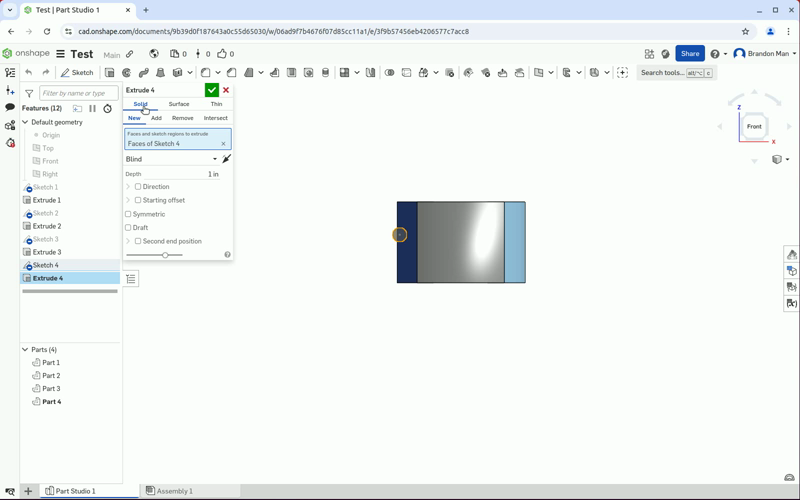
click(143, 106)
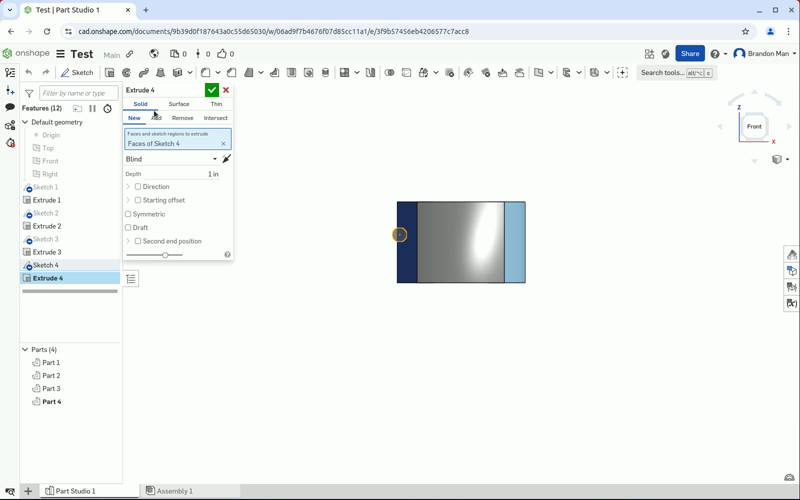
mouse_move(186, 120)
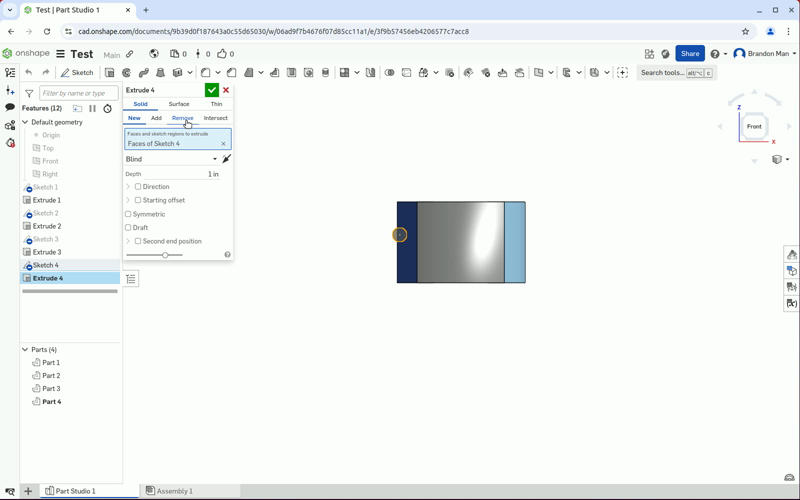
click(186, 120)
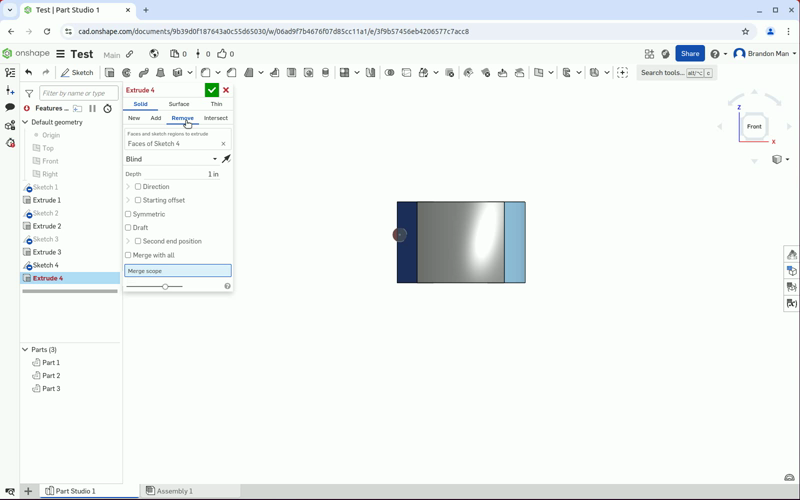
key(tab, 4)
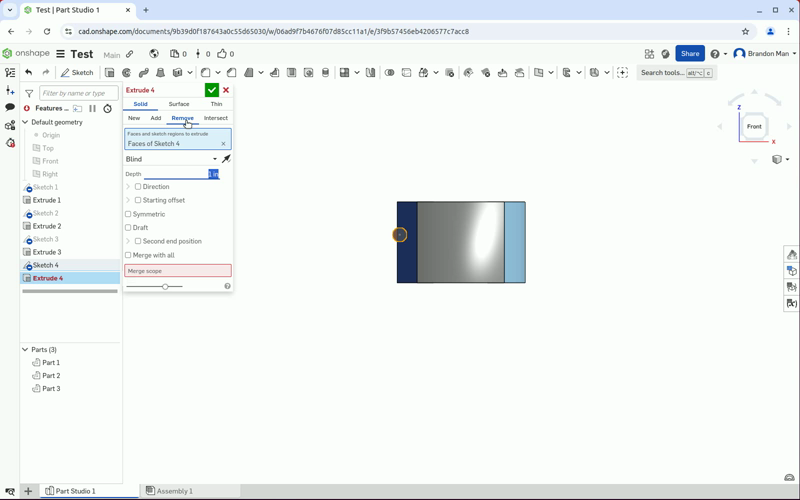
text(-16.609)
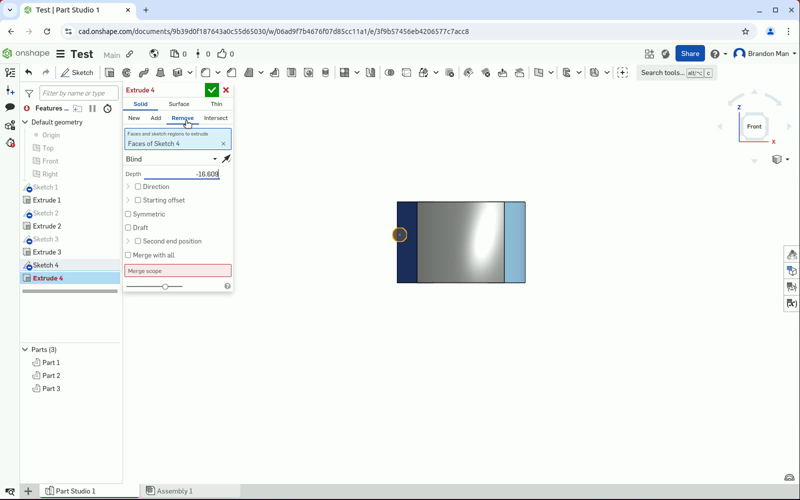
key(tab, 6)
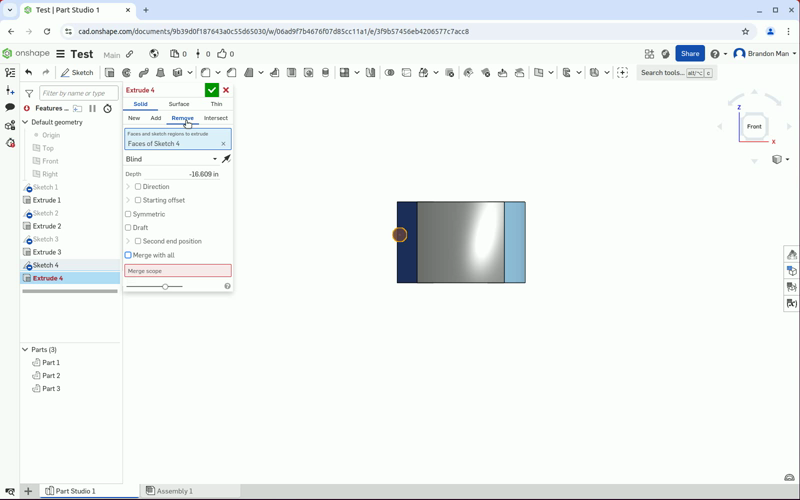
key(space)
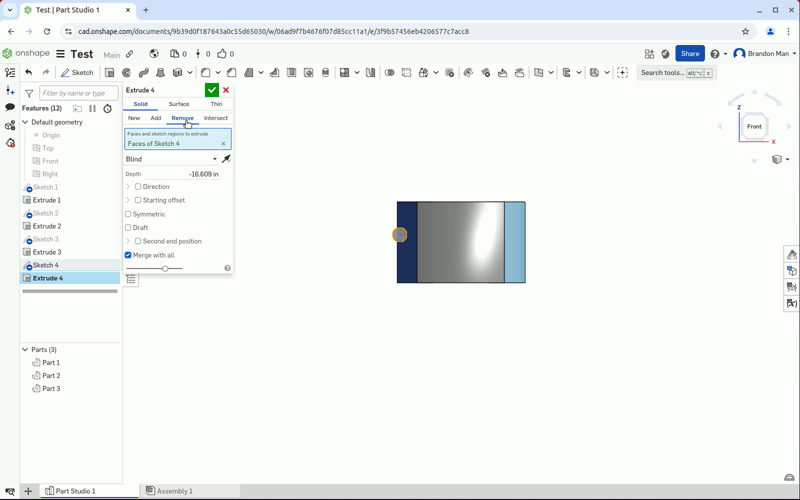
key(enter)
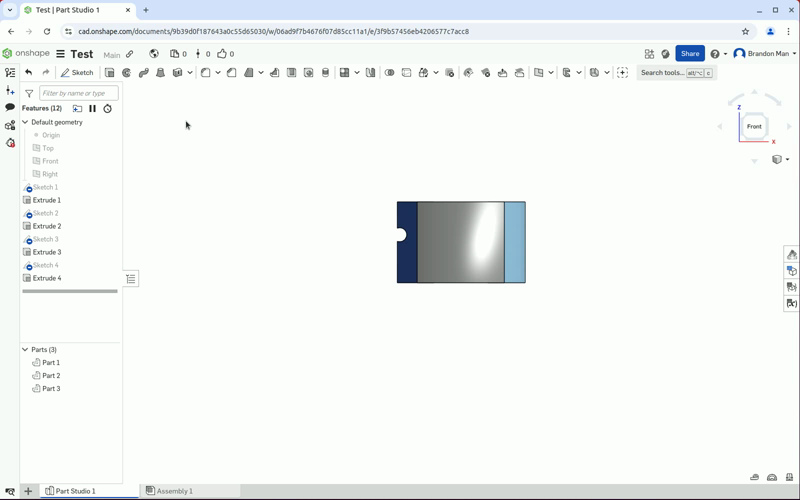
key(shift+h)
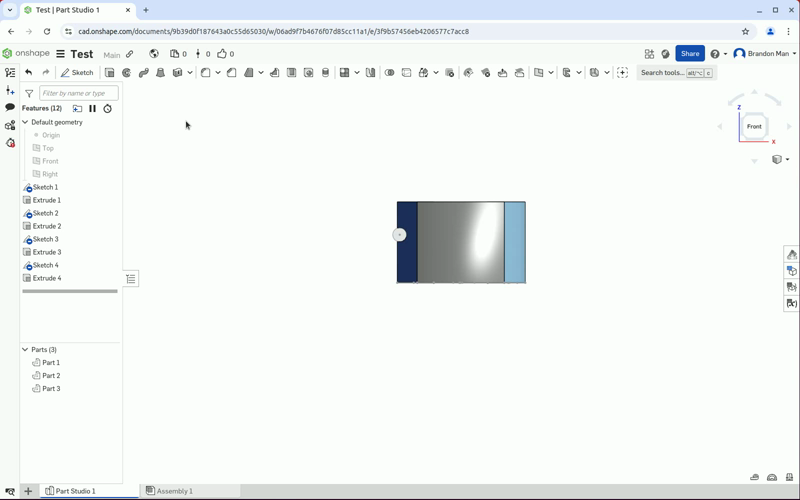
key(shift+h)
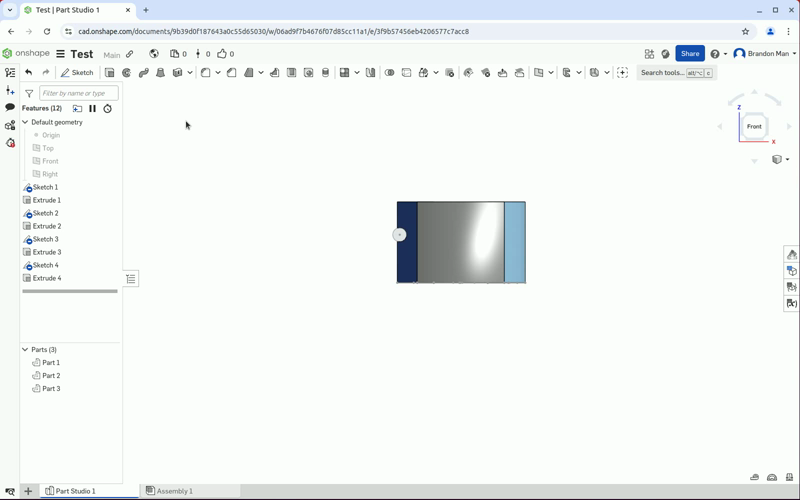
key(shift+7)
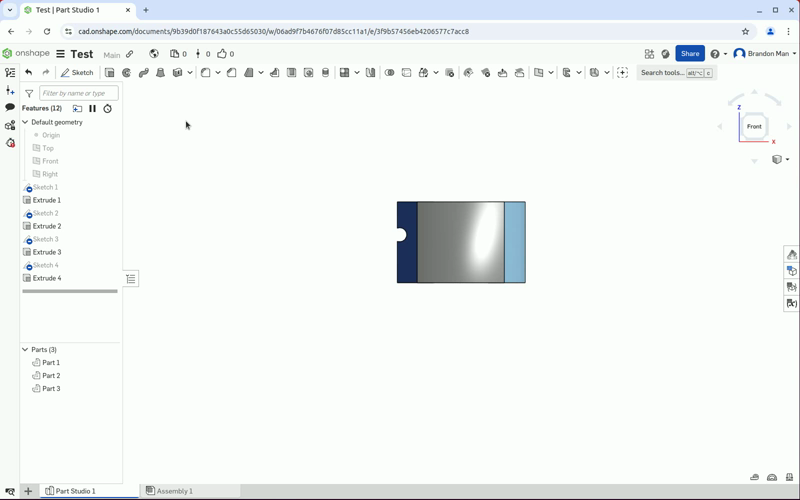
key(left, 2)
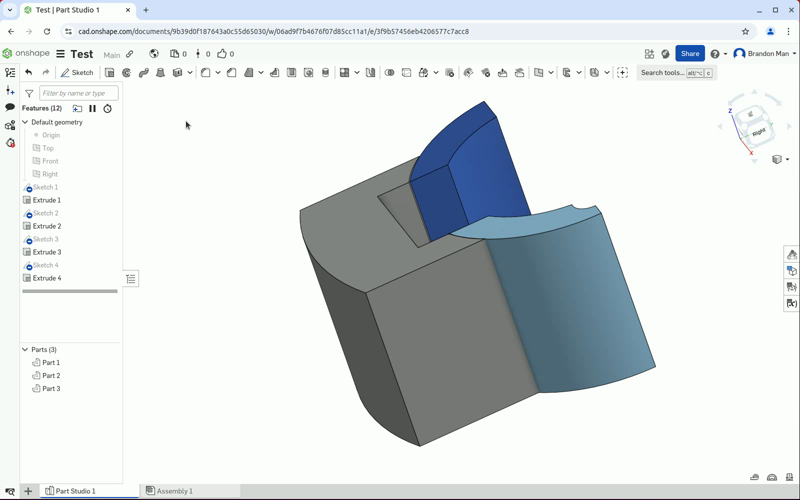
key(down, 2)
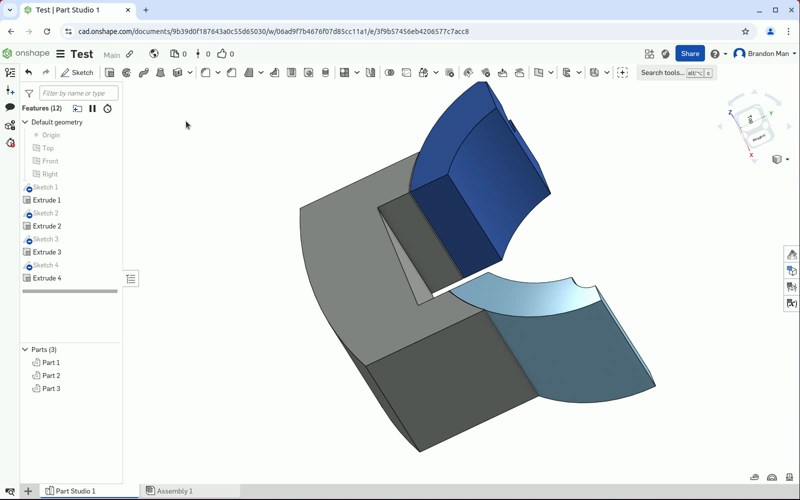
key(up, 2)
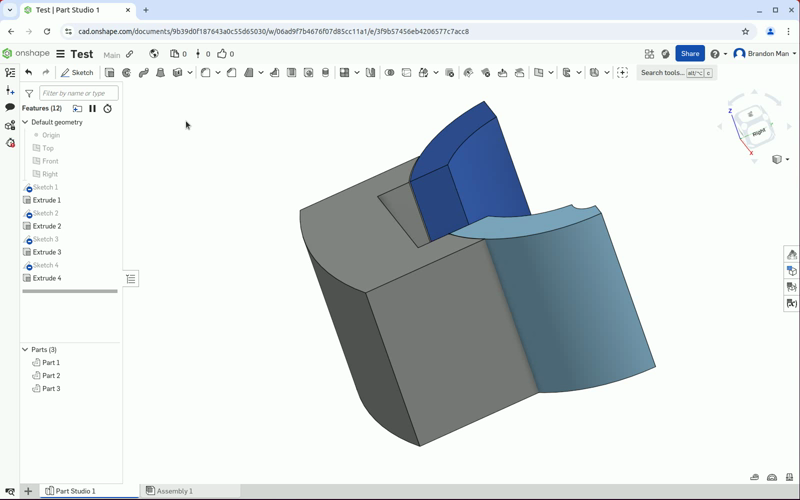
key(right, 2)
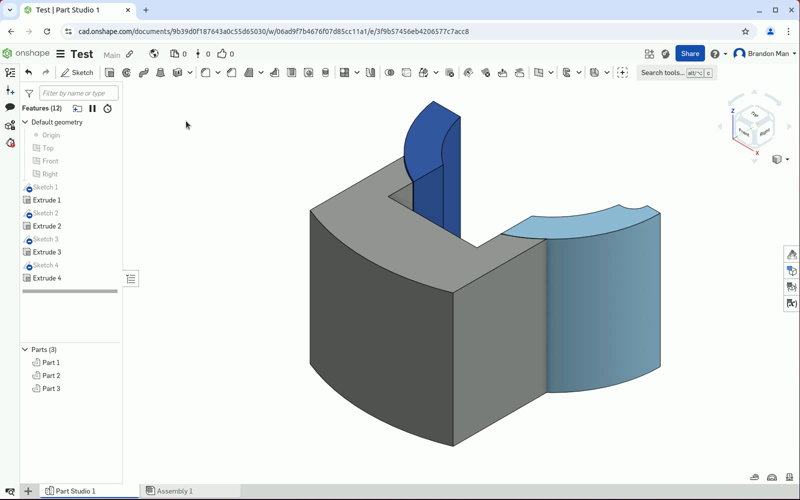
mouse_move(73, 189)
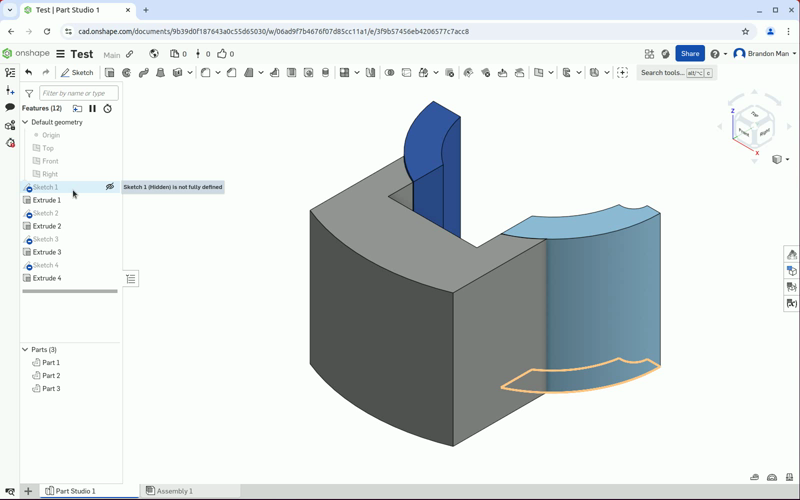
click(73, 189)